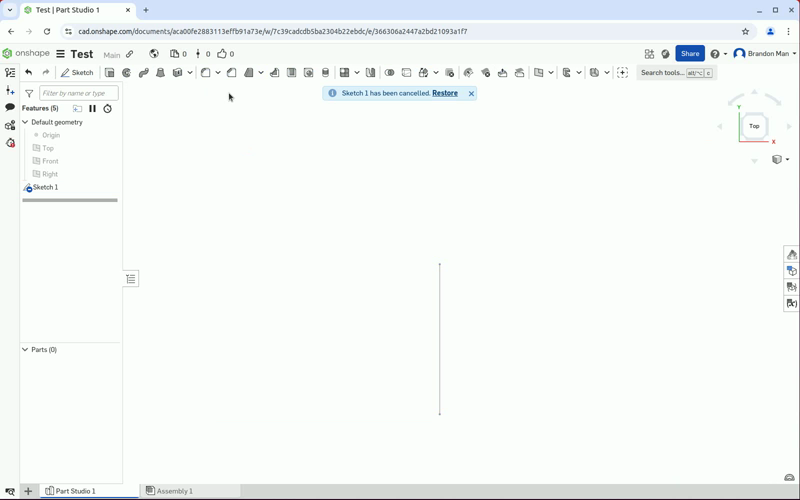
key(shift+h)
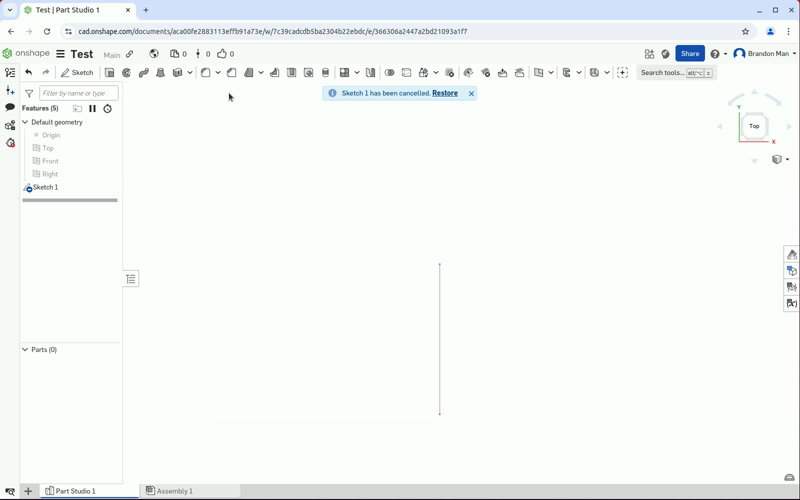
key(shift+s)
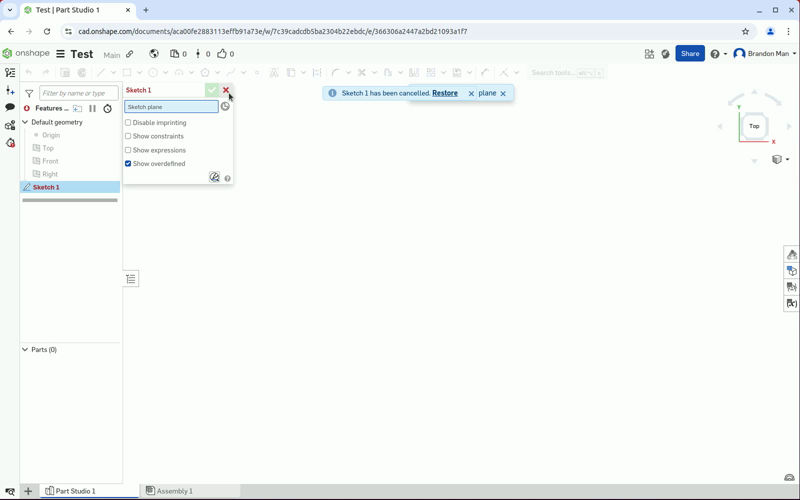
mouse_move(73, 150)
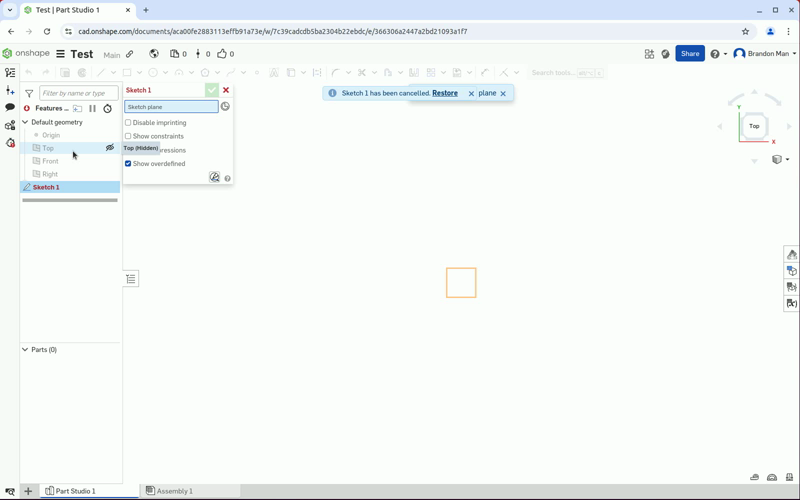
click(73, 150)
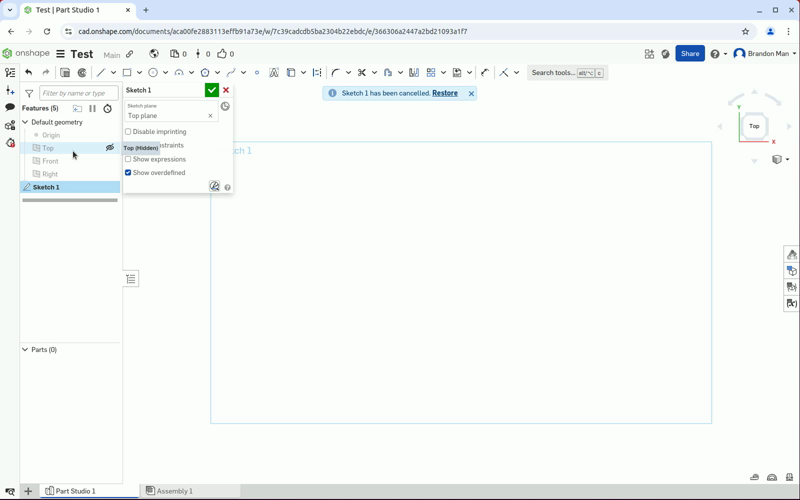
mouse_move(73, 352)
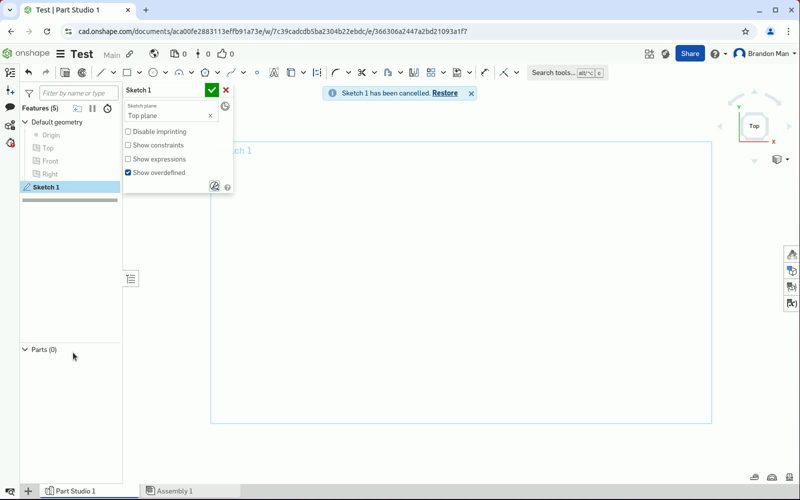
key(y)
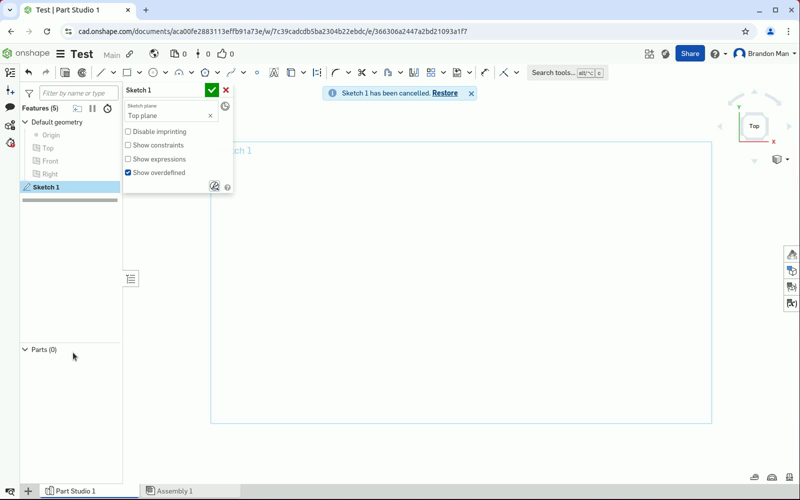
key(l)
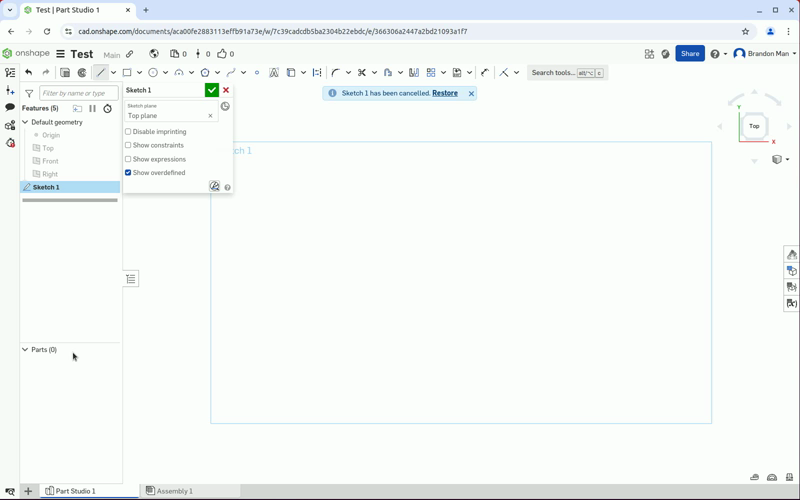
key_down(shift)
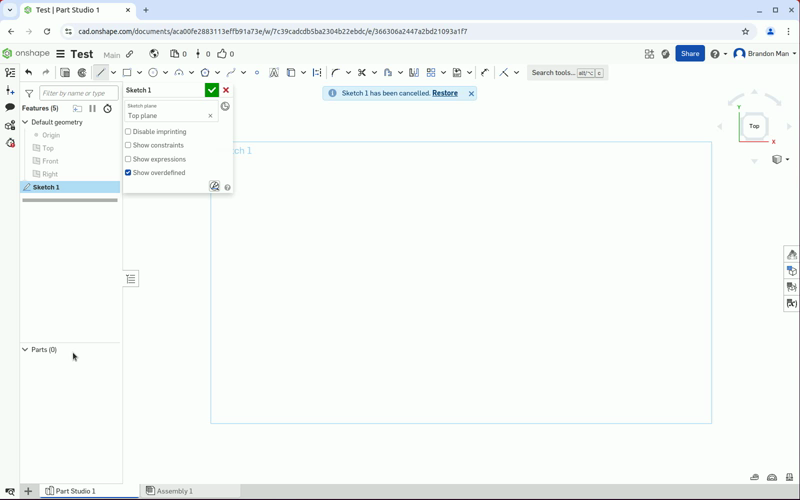
mouse_move(456, 287)
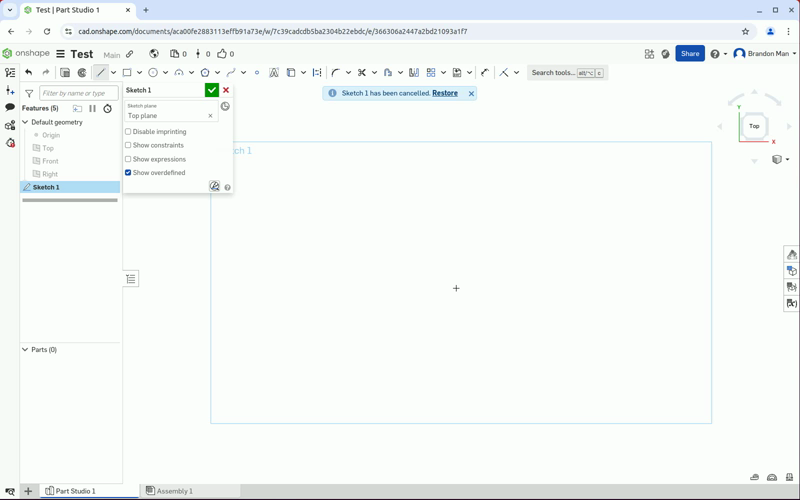
click(456, 287)
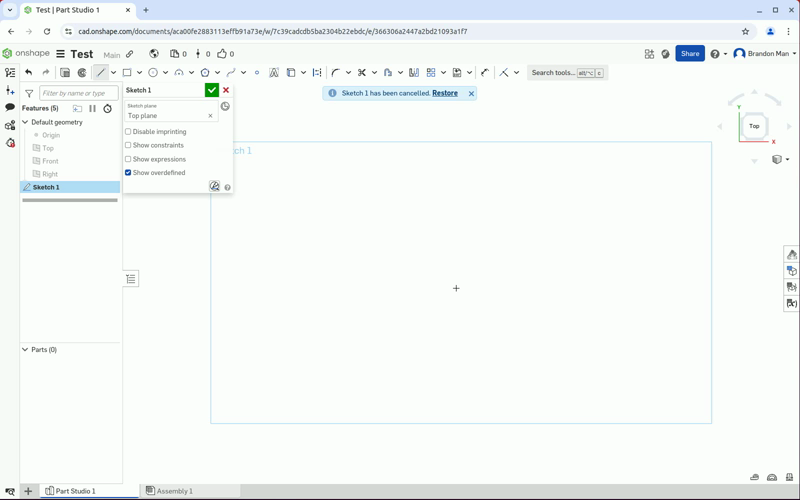
key_up(shift)
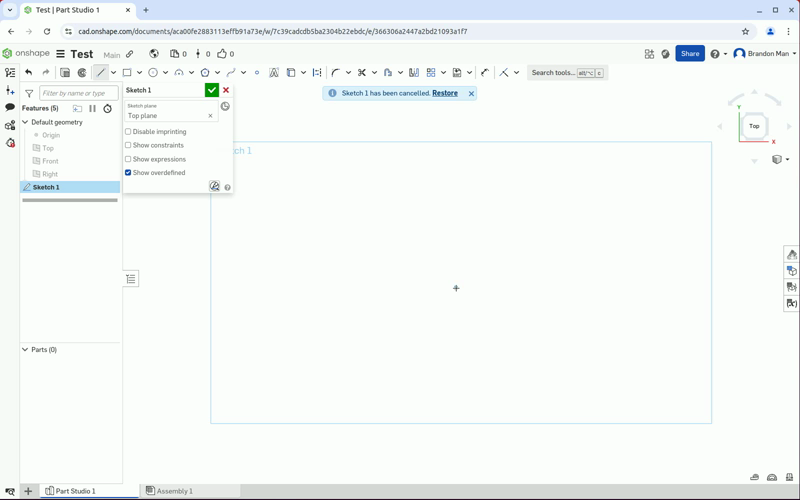
key_down(shift)
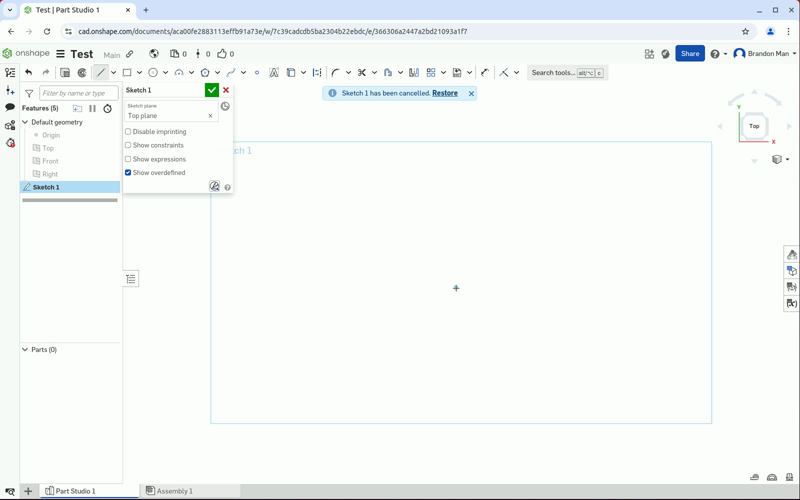
mouse_move(486, 287)
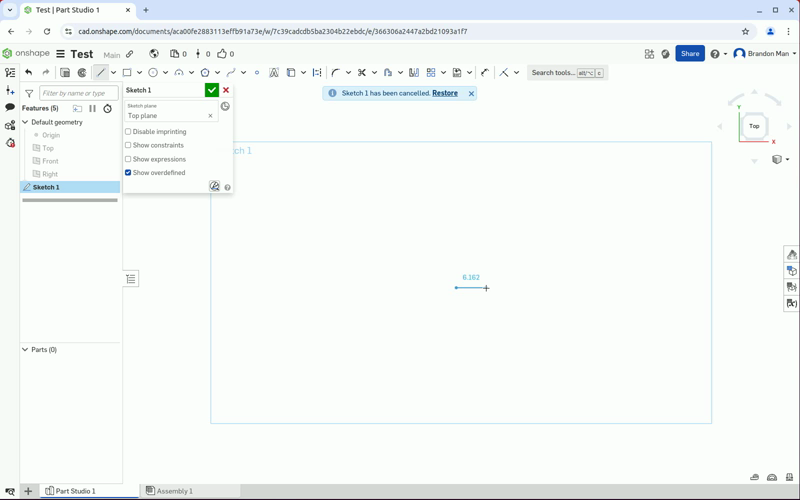
mouse_move(460, 287)
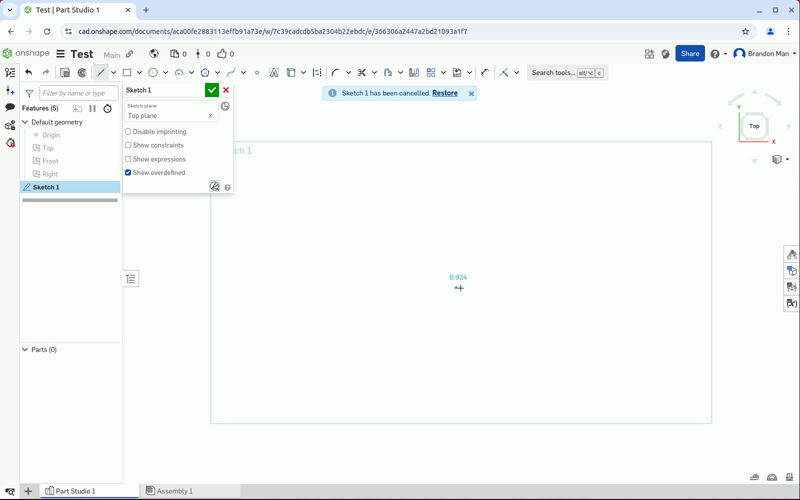
scroll(6)
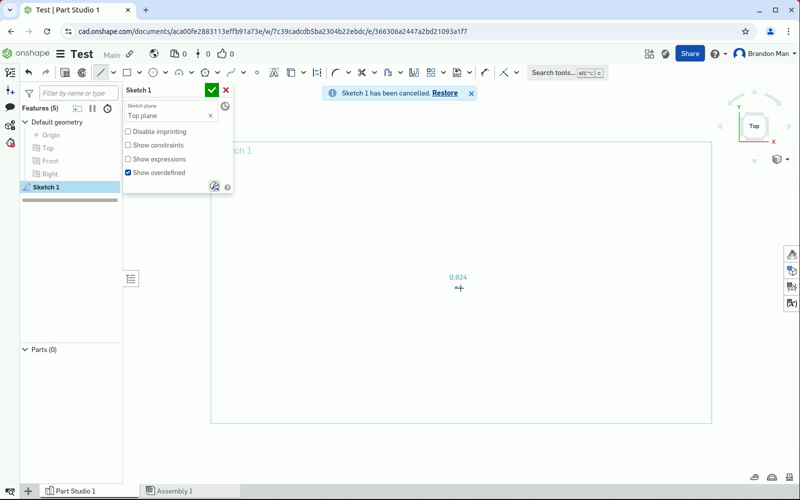
scroll(6)
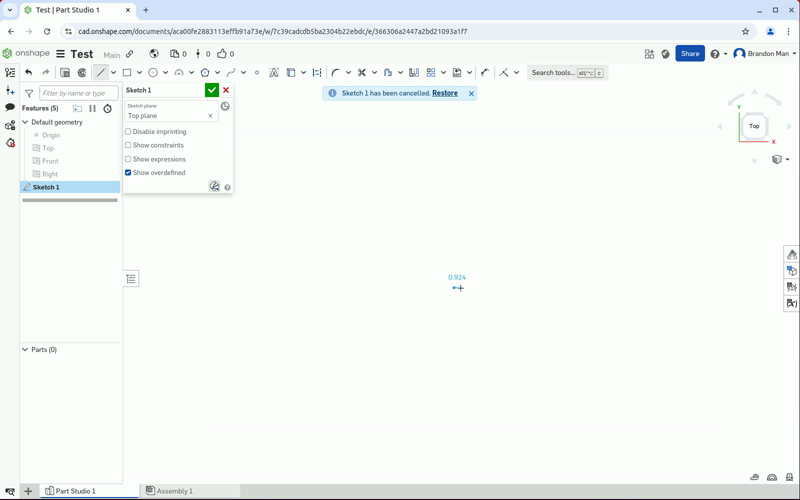
scroll(6)
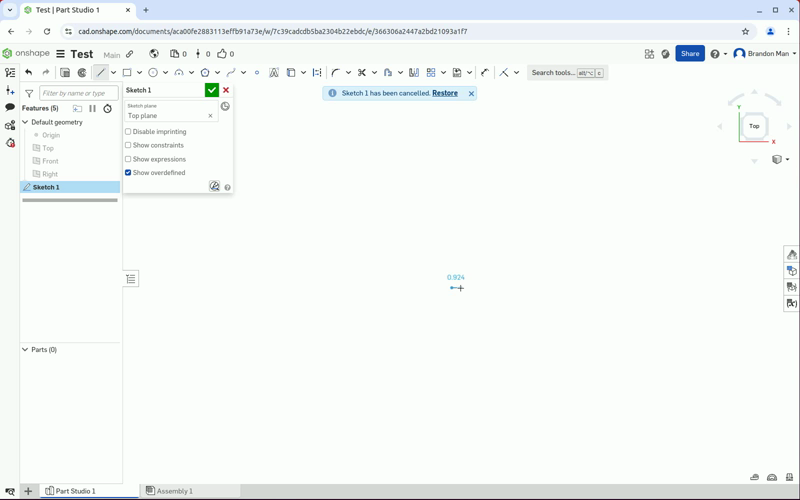
scroll(6)
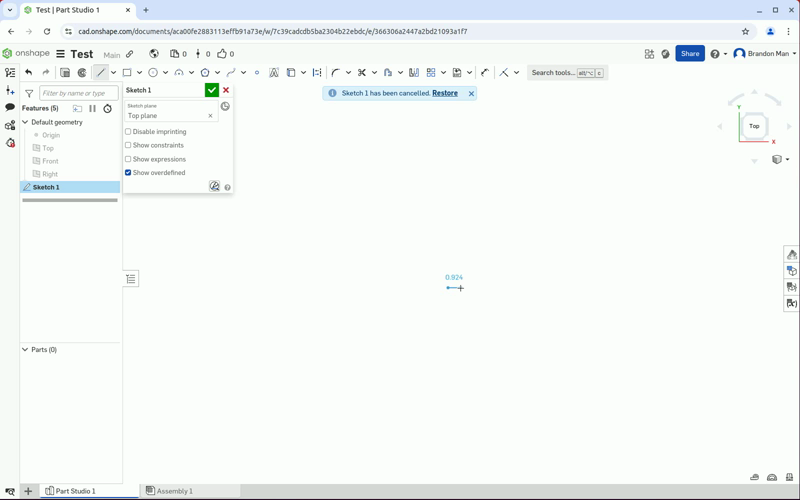
scroll(6)
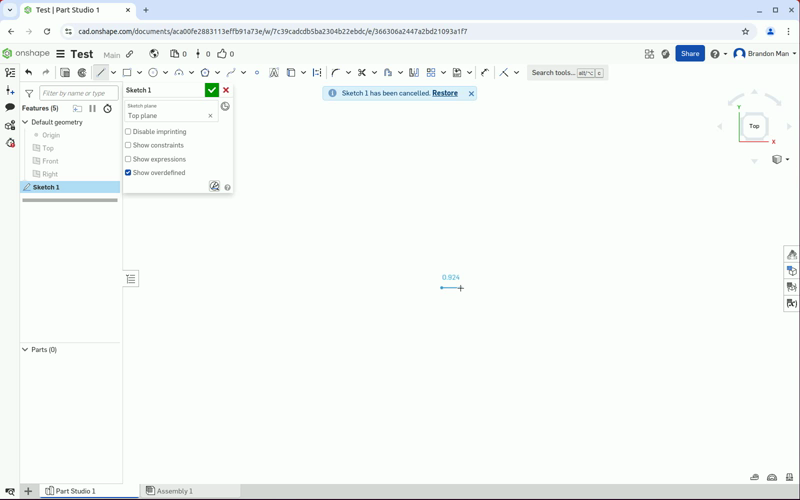
scroll(6)
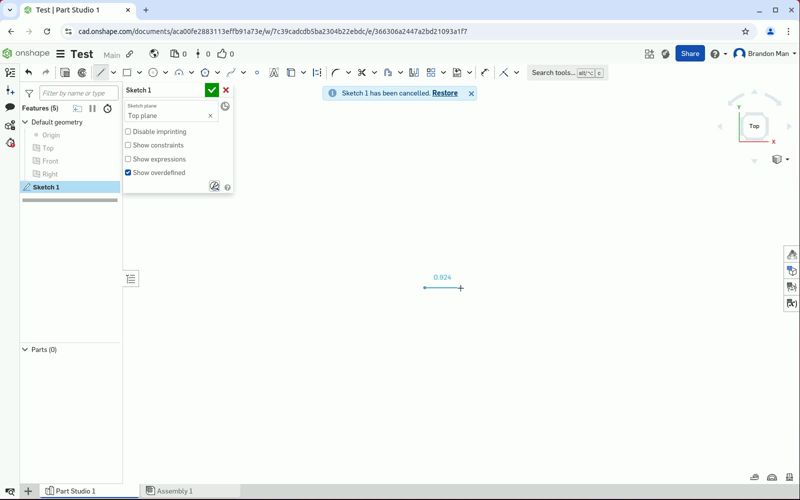
scroll(6)
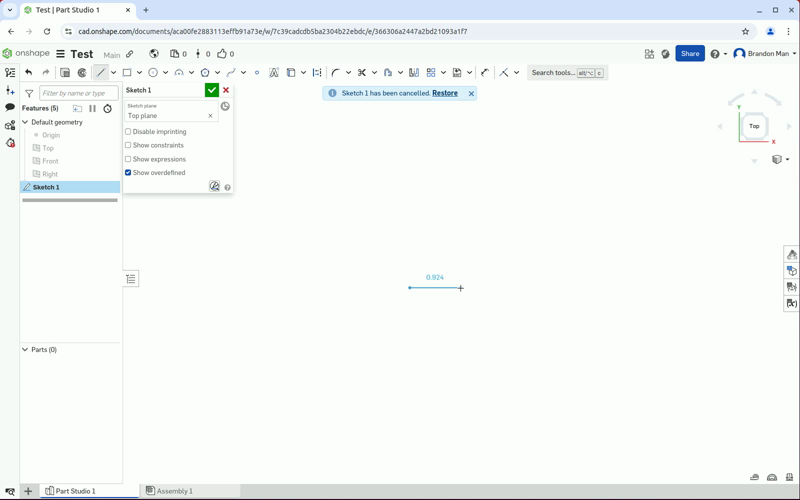
click(460, 287)
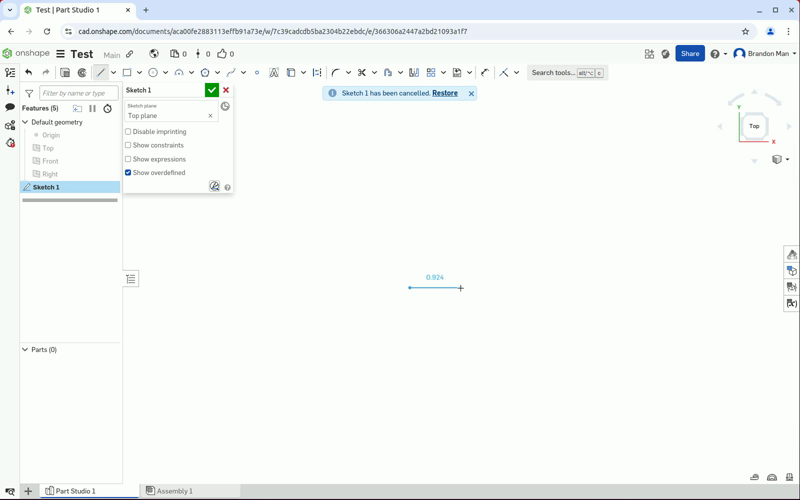
scroll(-6)
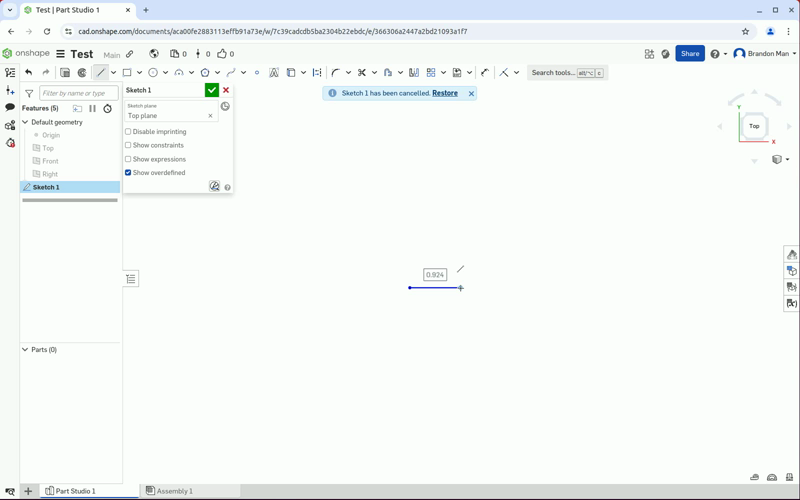
scroll(-6)
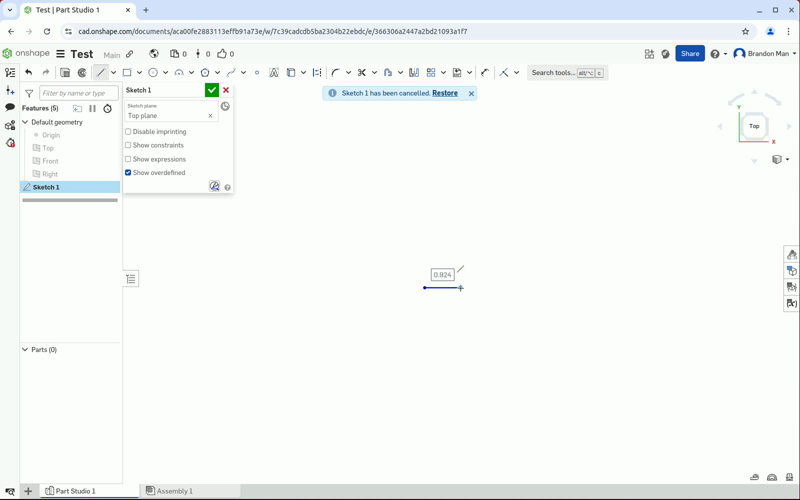
scroll(-6)
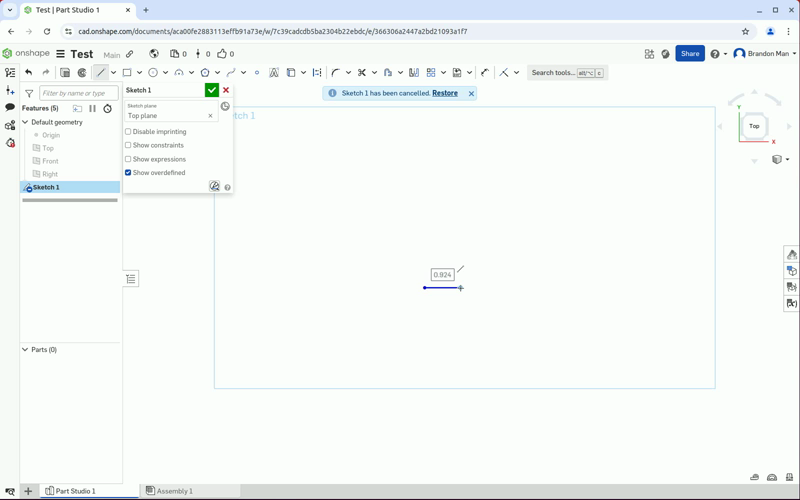
scroll(-6)
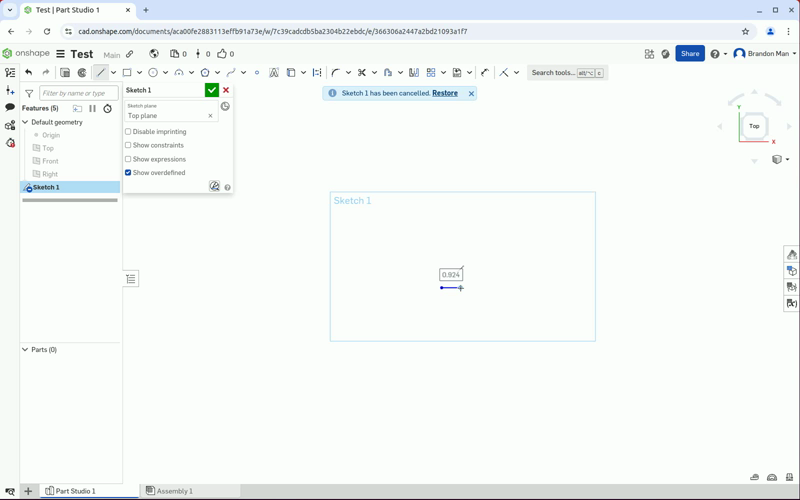
scroll(-6)
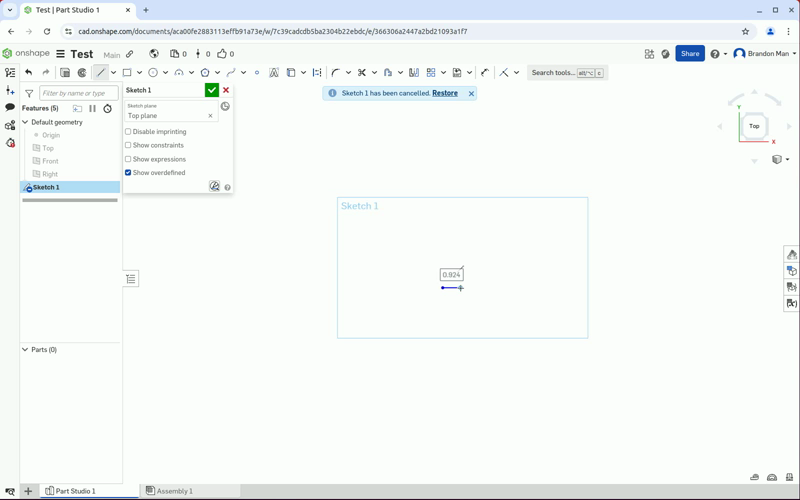
scroll(-6)
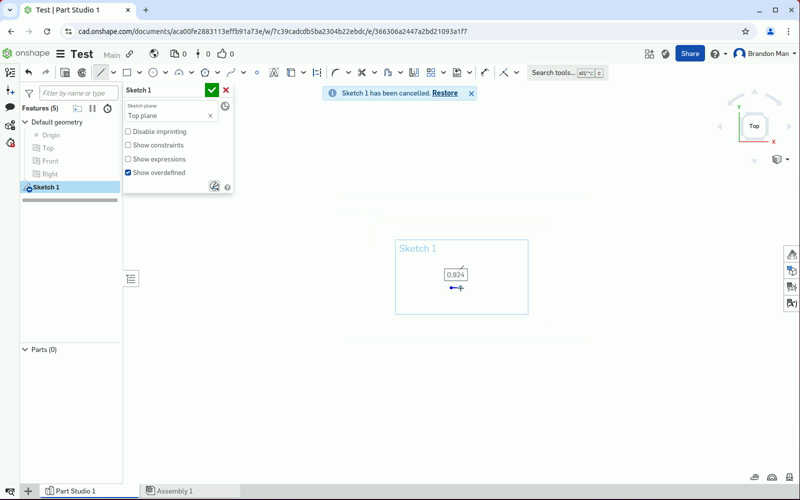
scroll(-6)
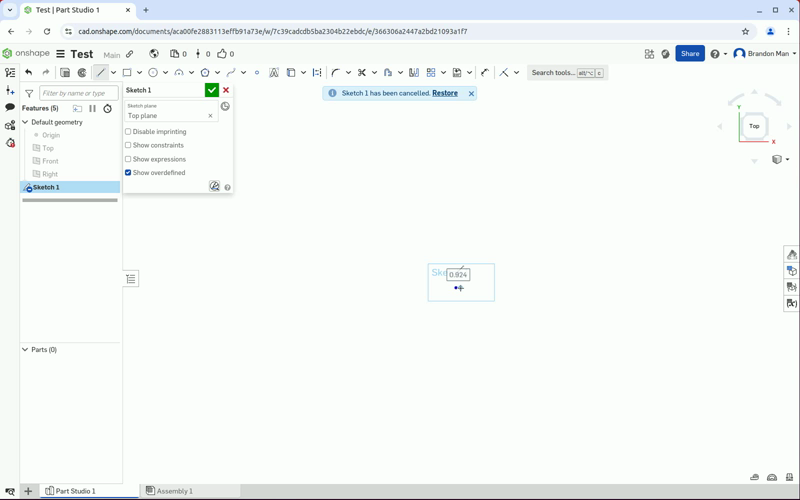
key_up(shift)
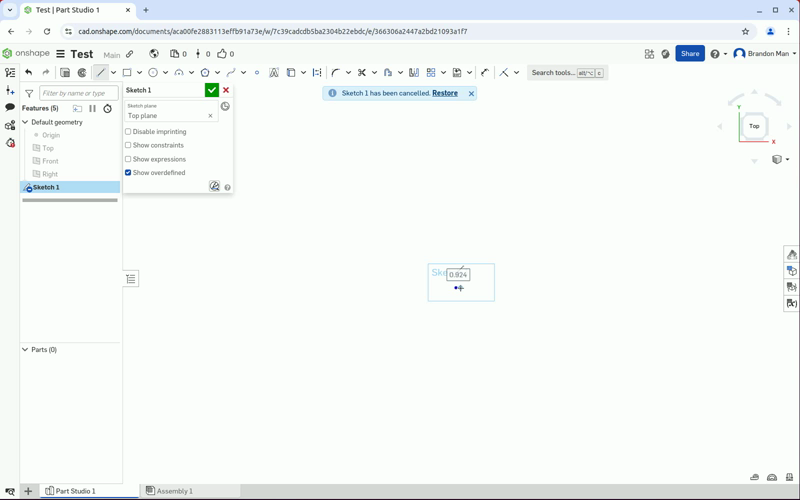
key_down(shift)
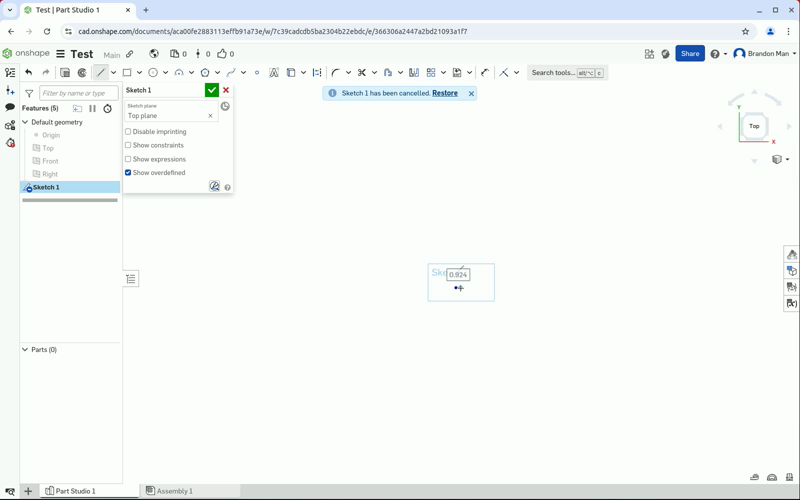
mouse_move(490, 287)
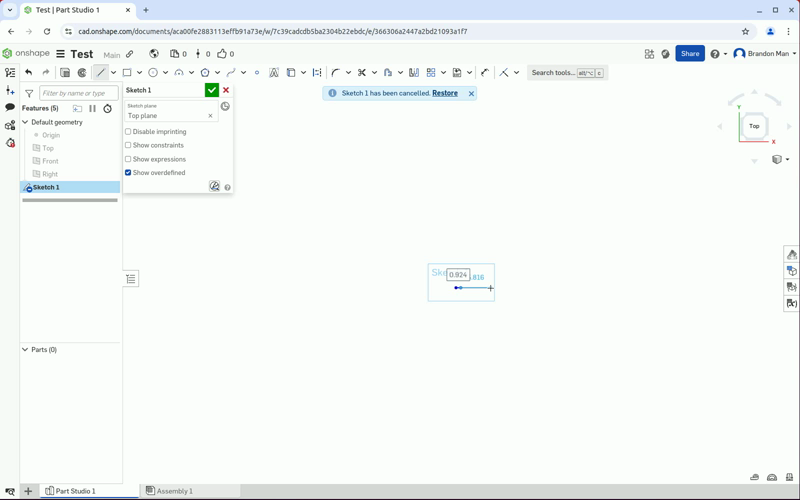
mouse_move(460, 282)
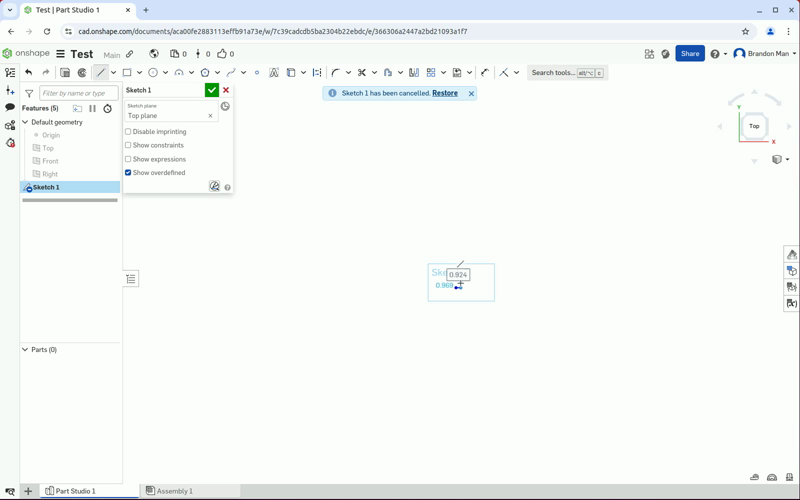
scroll(6)
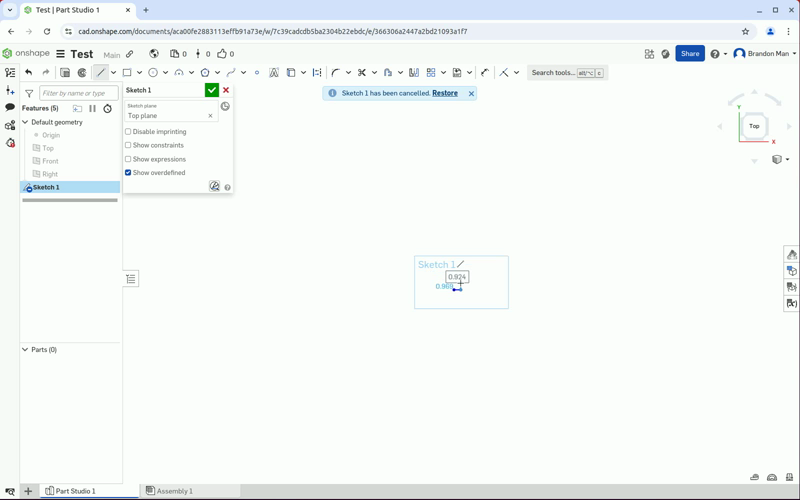
scroll(6)
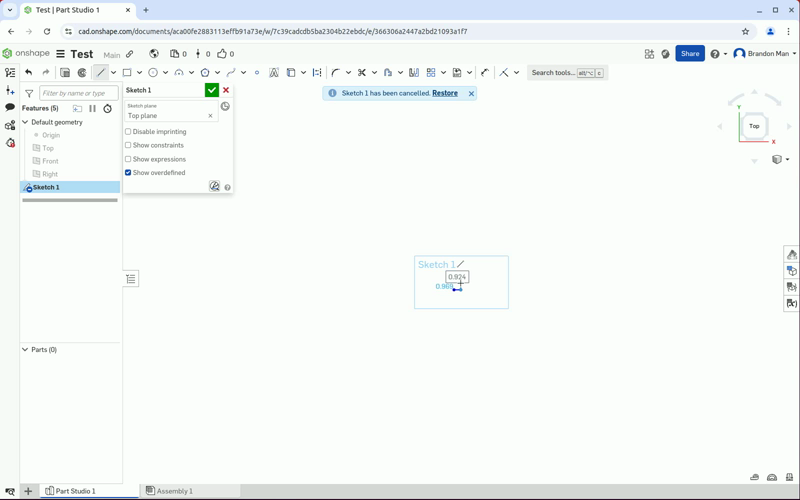
scroll(6)
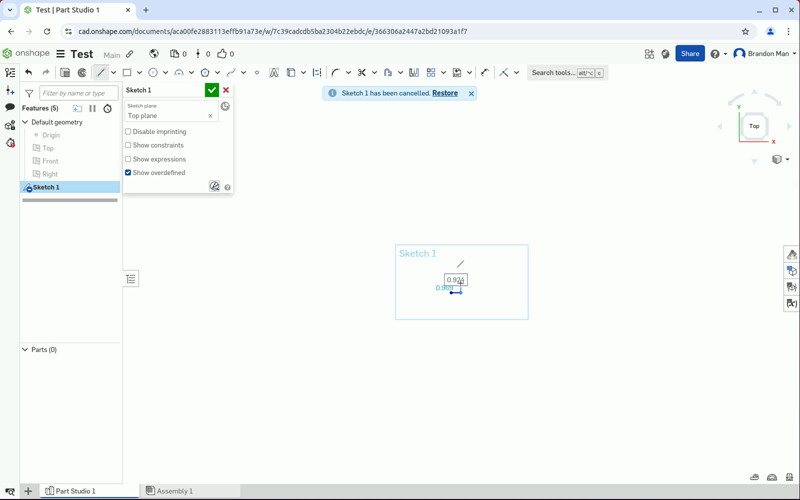
scroll(6)
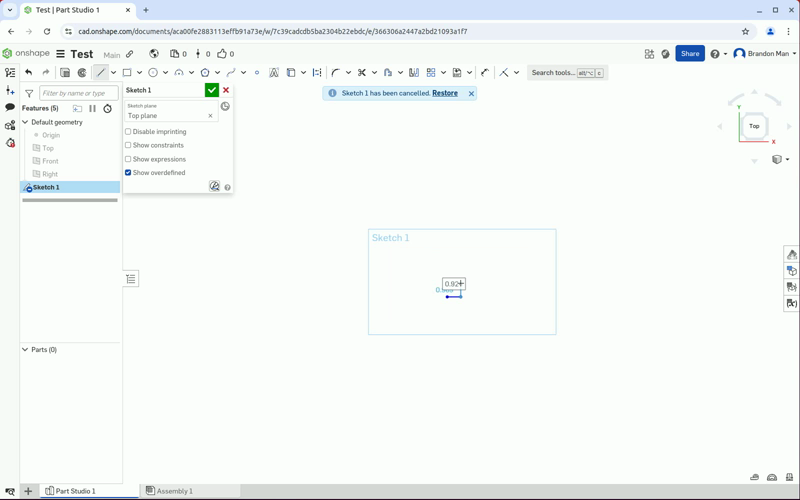
scroll(6)
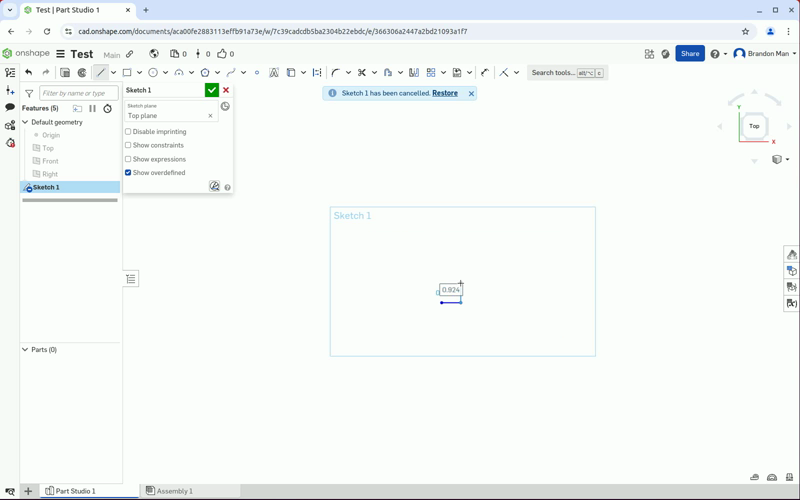
scroll(6)
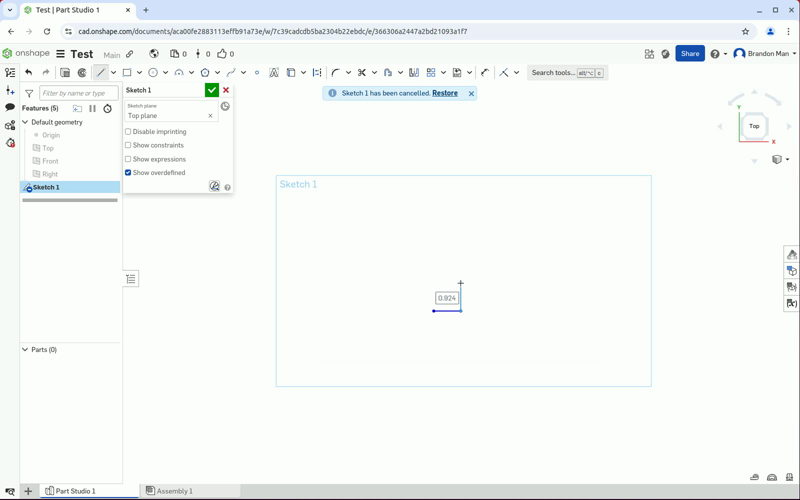
scroll(6)
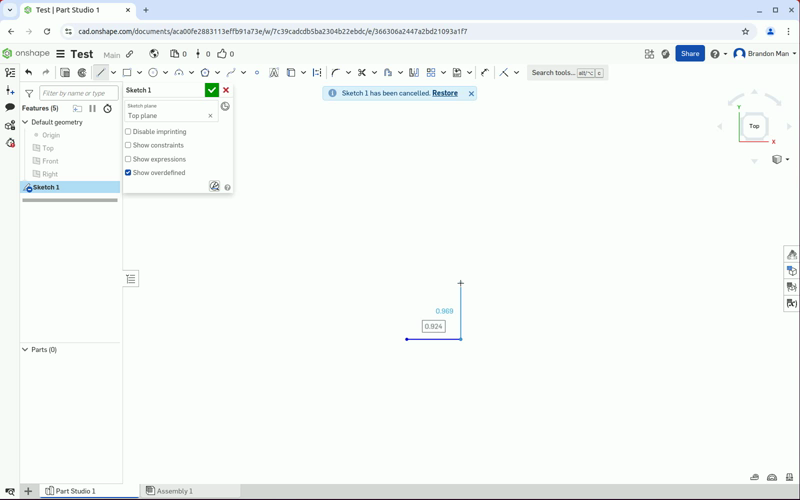
click(460, 282)
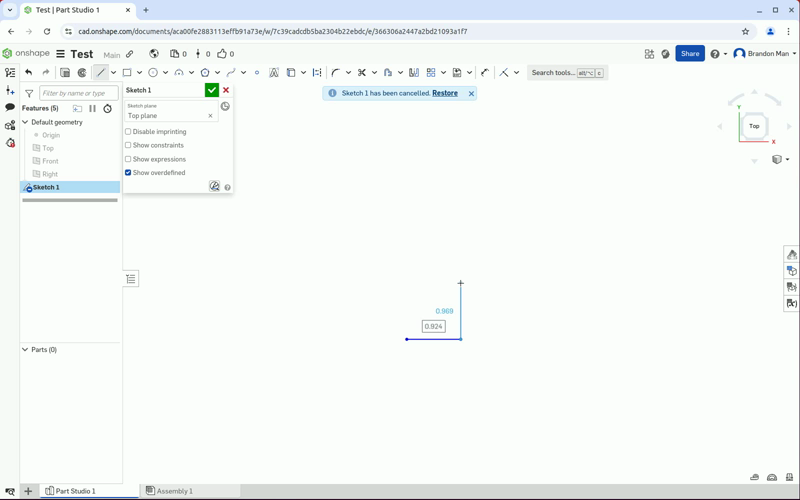
scroll(-6)
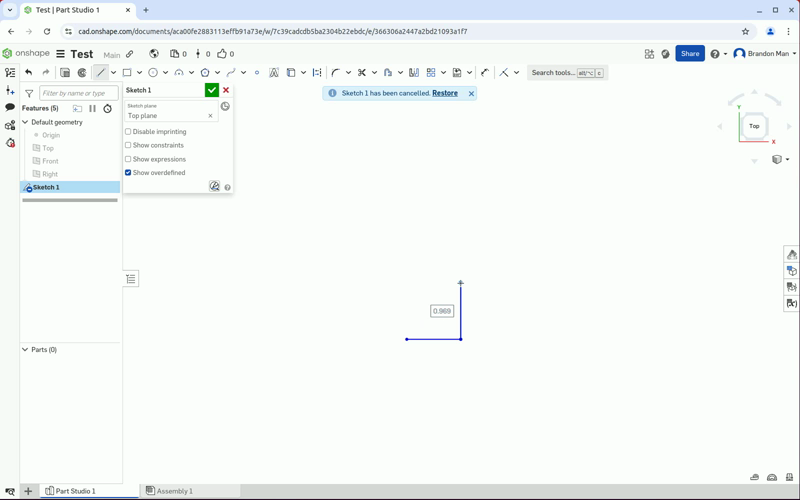
scroll(-6)
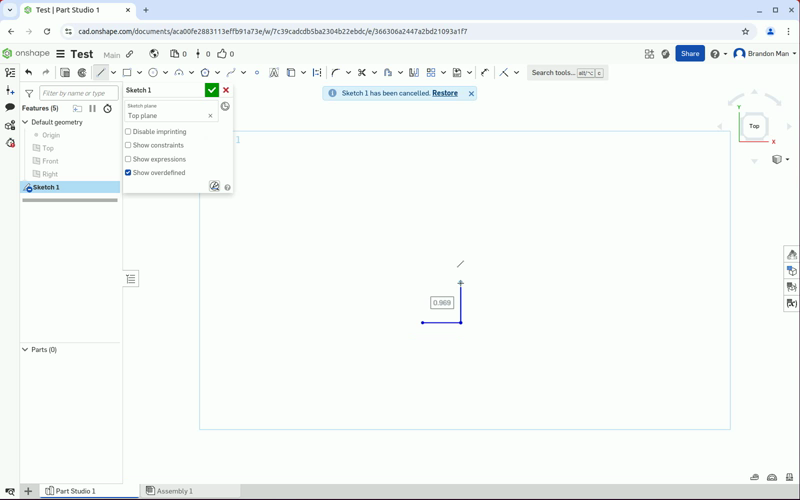
scroll(-6)
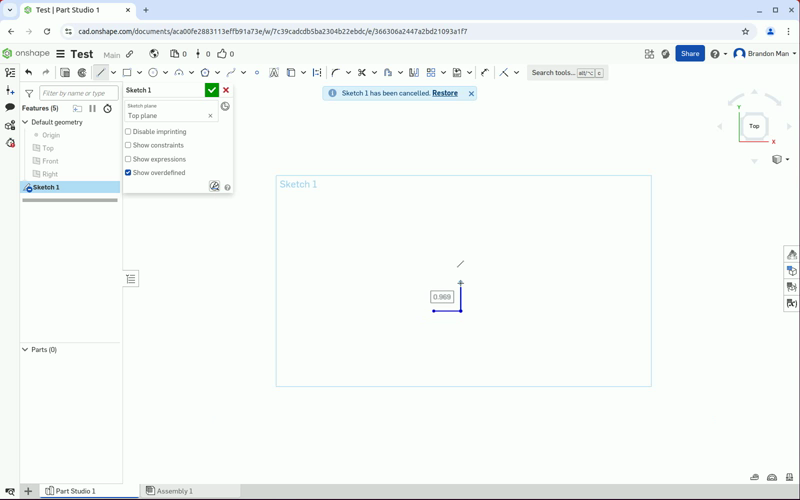
scroll(-6)
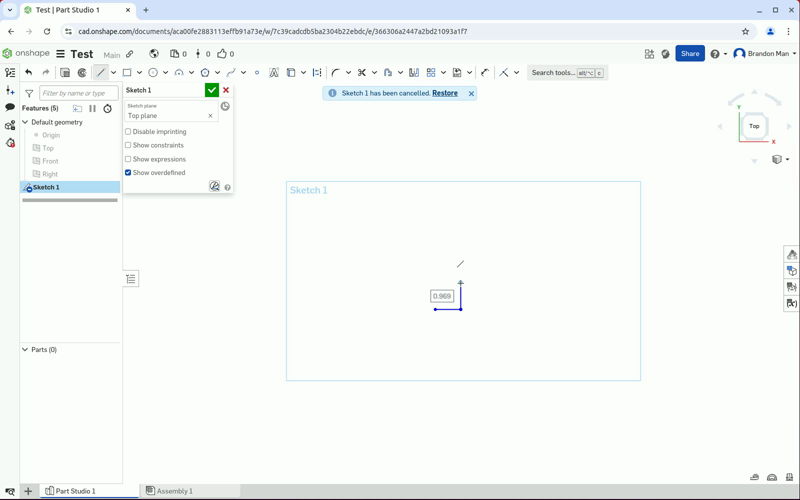
scroll(-6)
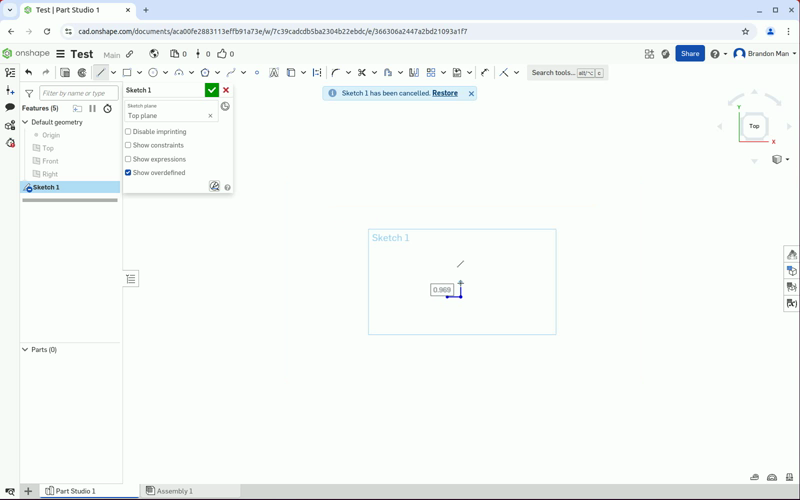
scroll(-6)
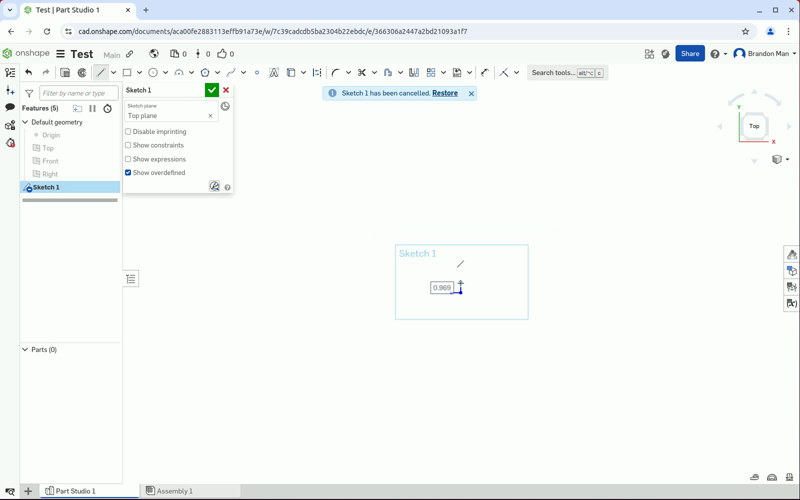
scroll(-6)
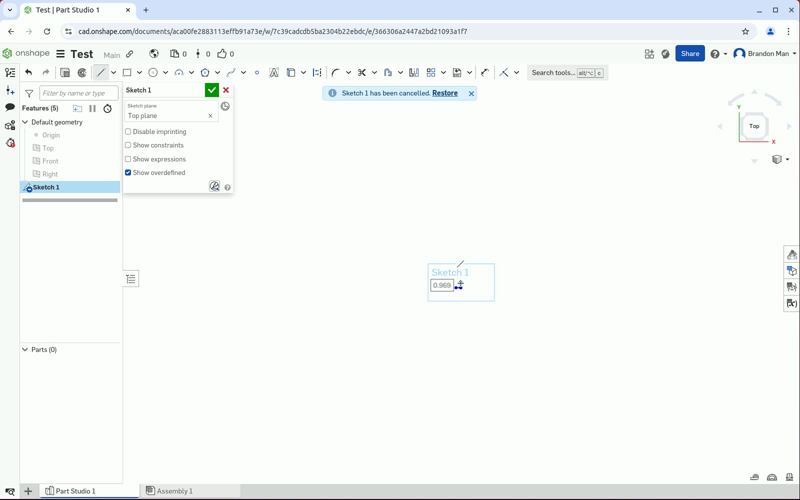
key_up(shift)
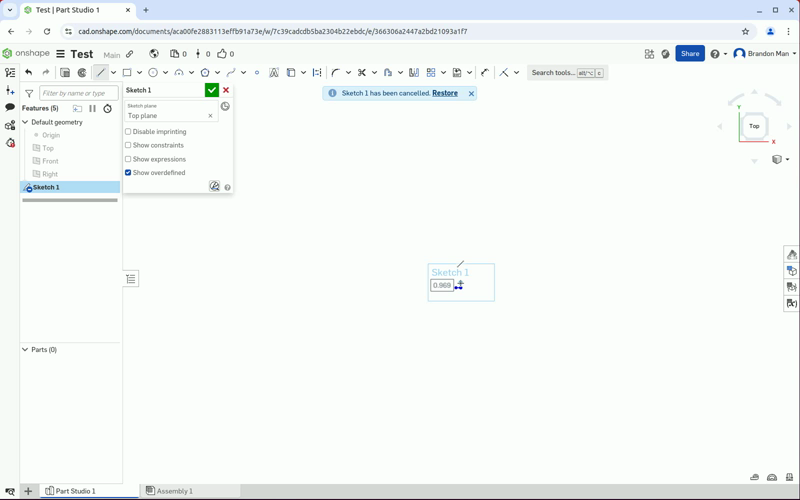
key_down(shift)
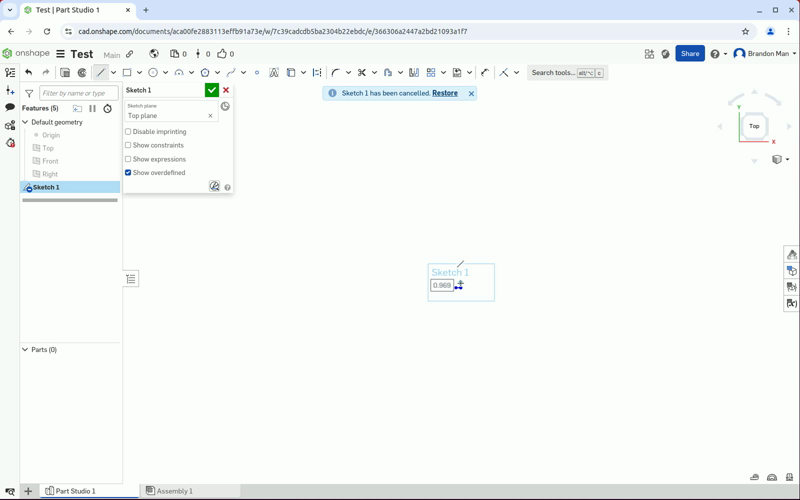
mouse_move(460, 182)
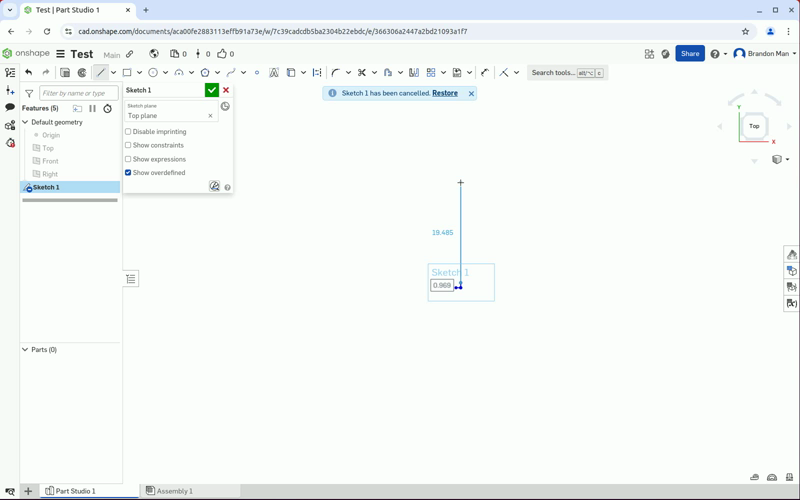
click(460, 182)
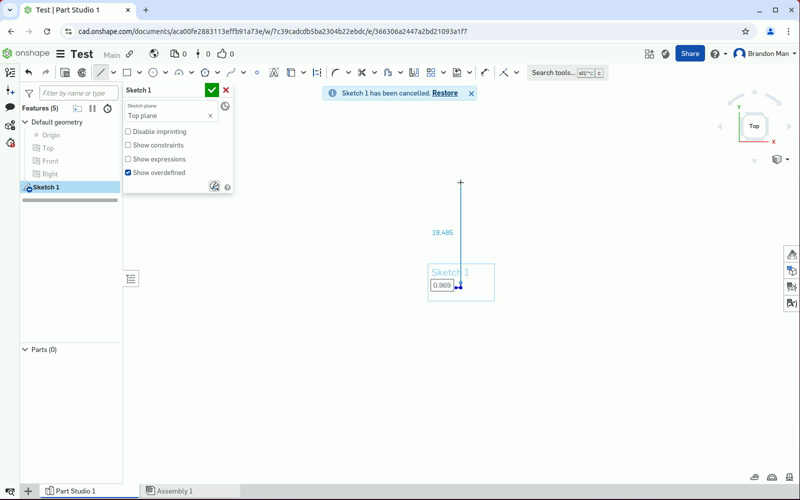
key_up(shift)
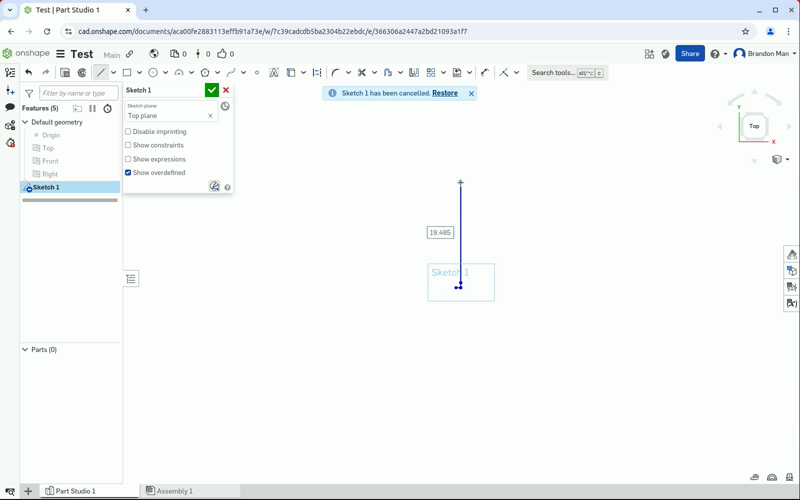
key_down(shift)
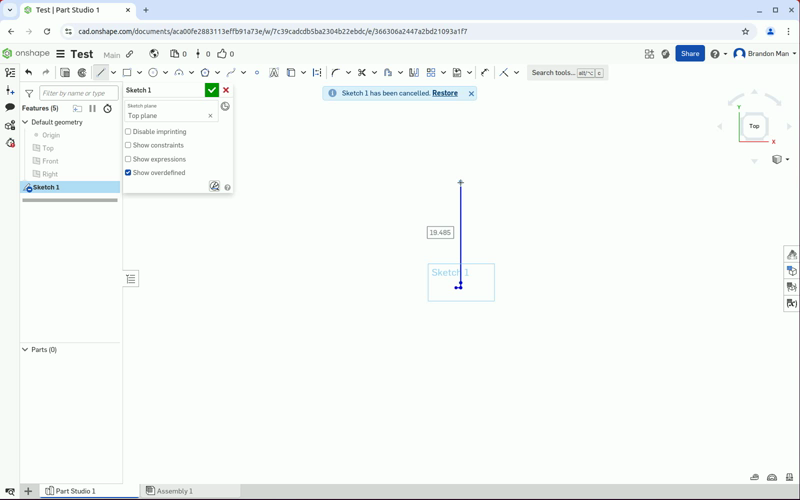
mouse_move(568, 182)
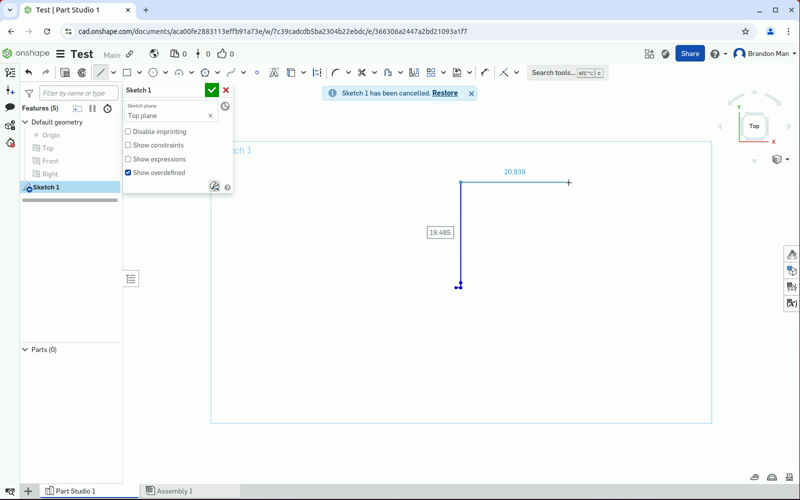
click(568, 182)
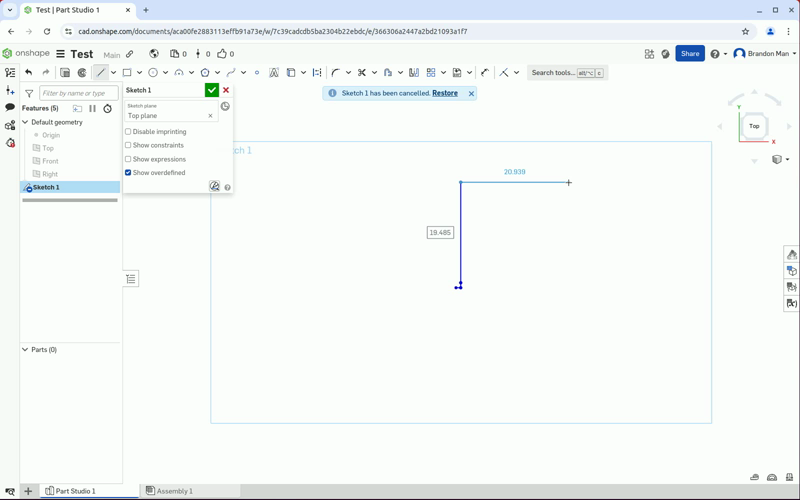
key_up(shift)
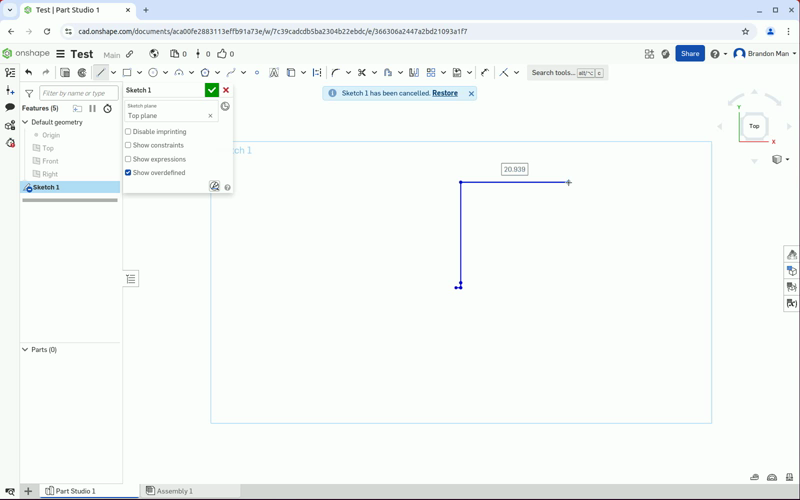
key_down(shift)
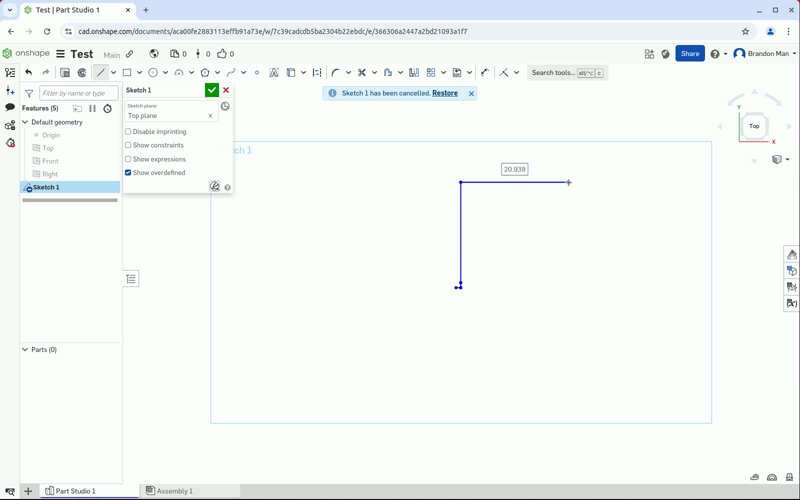
mouse_move(589, 182)
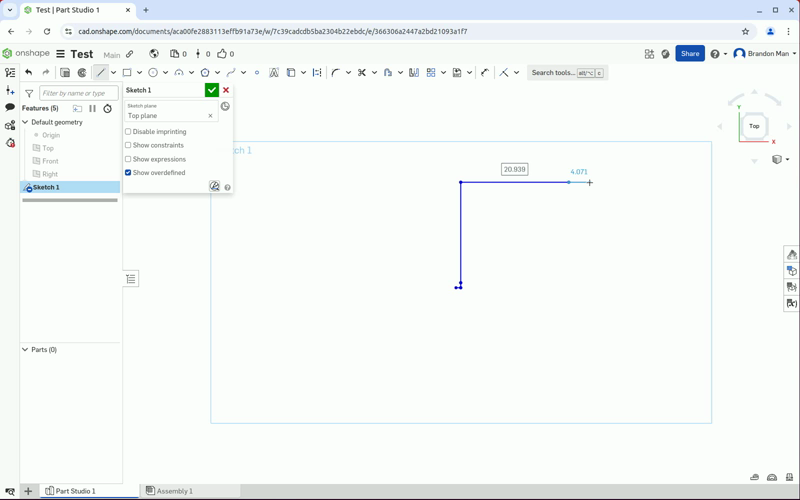
mouse_move(568, 178)
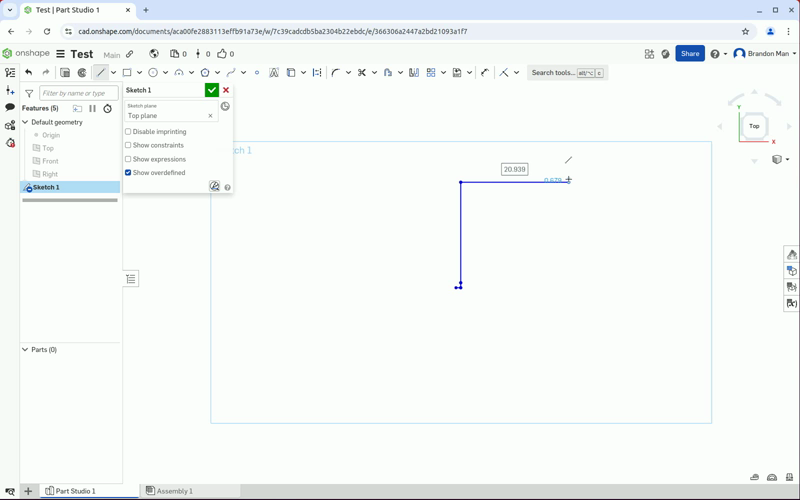
scroll(6)
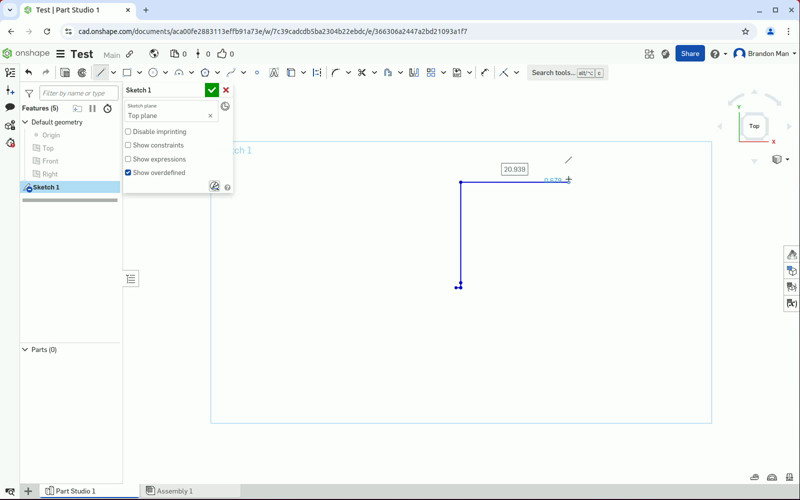
scroll(6)
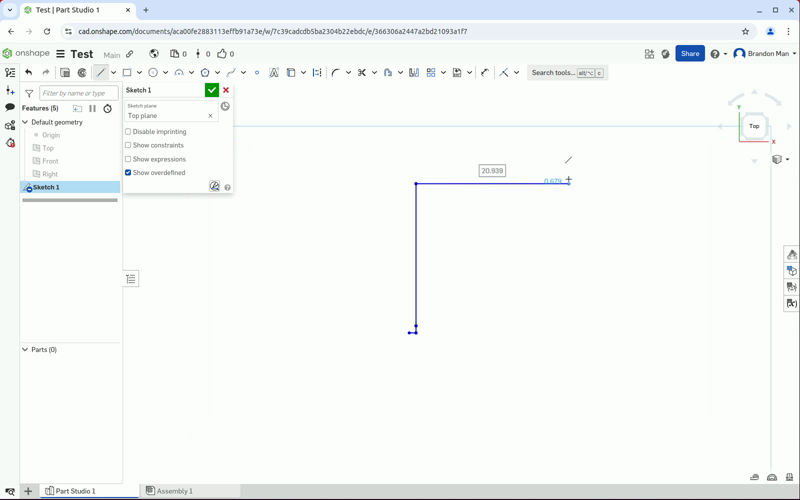
scroll(6)
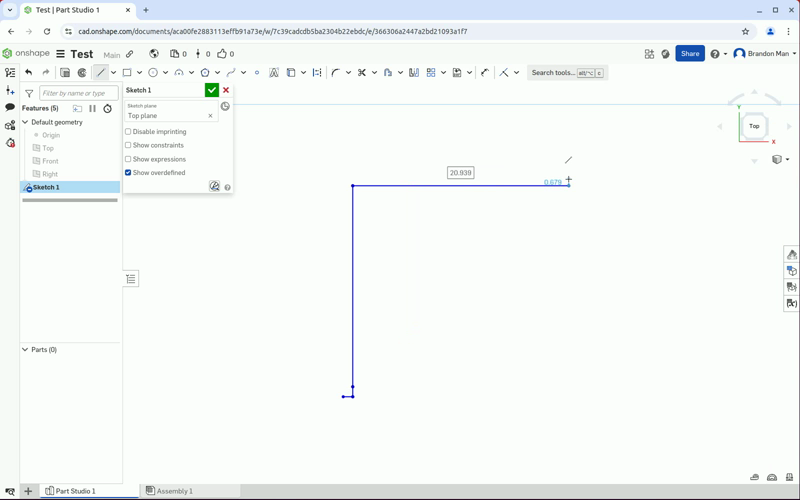
scroll(6)
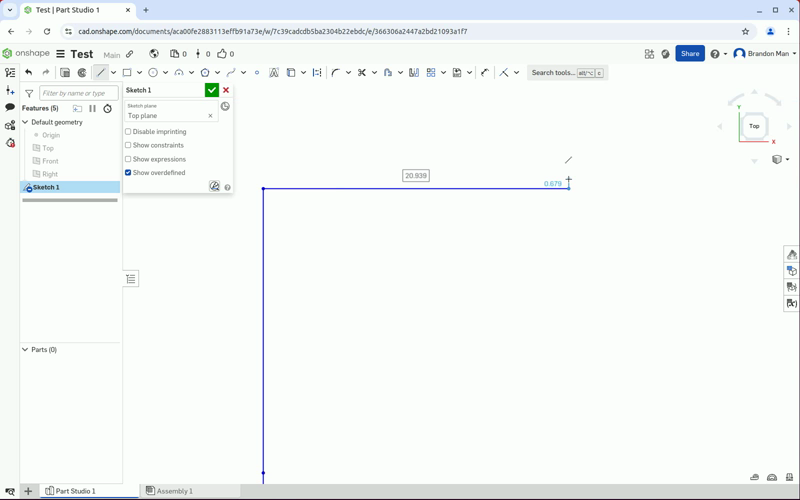
scroll(6)
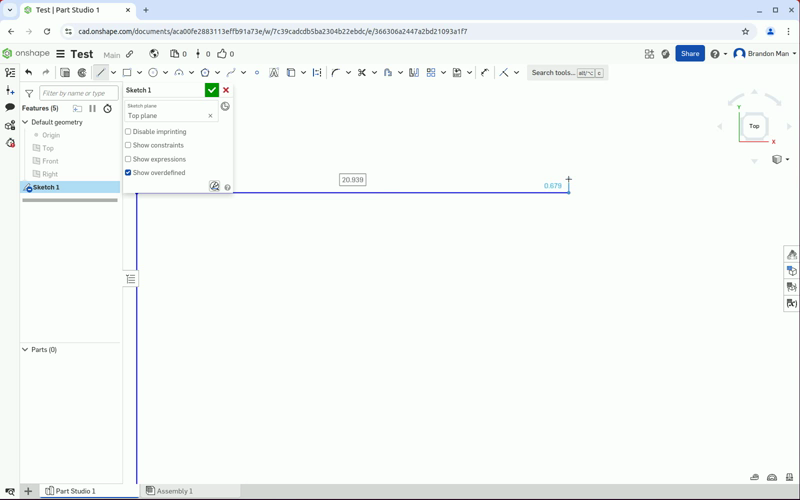
scroll(6)
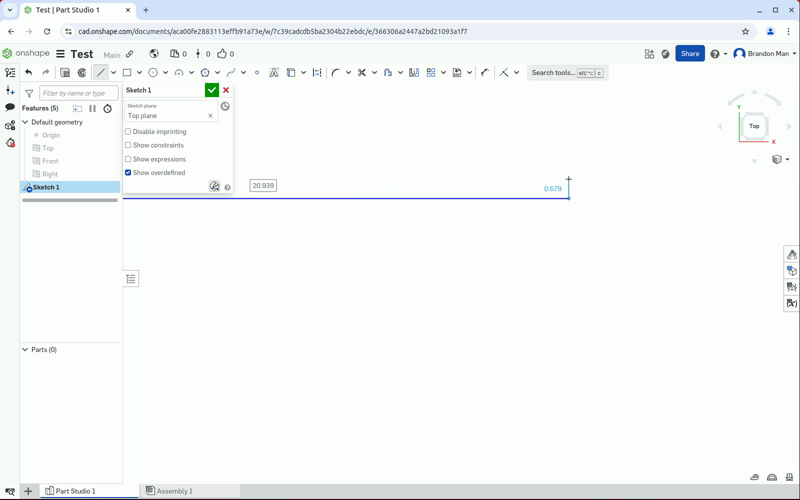
scroll(6)
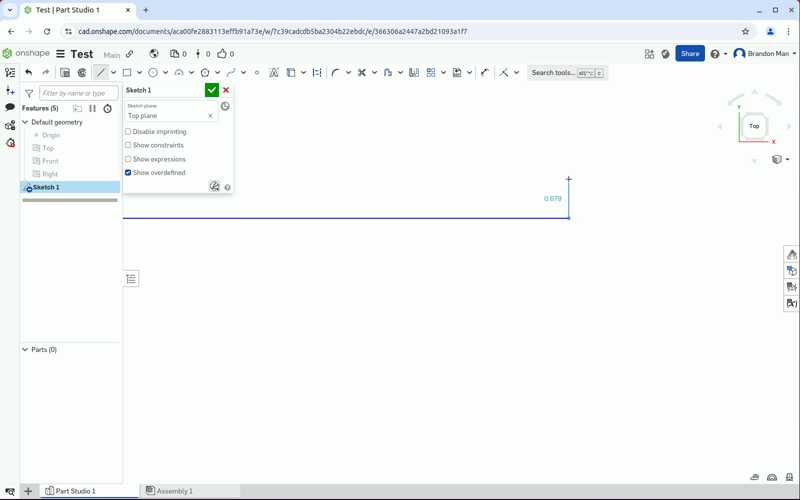
click(568, 178)
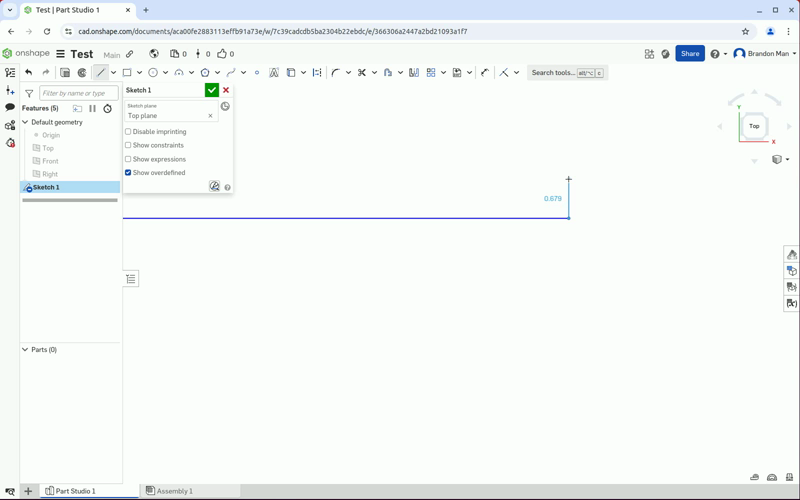
scroll(-6)
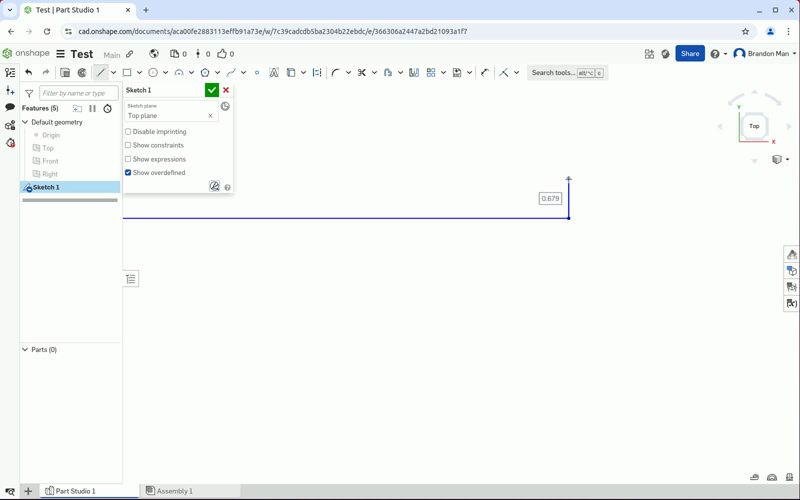
scroll(-6)
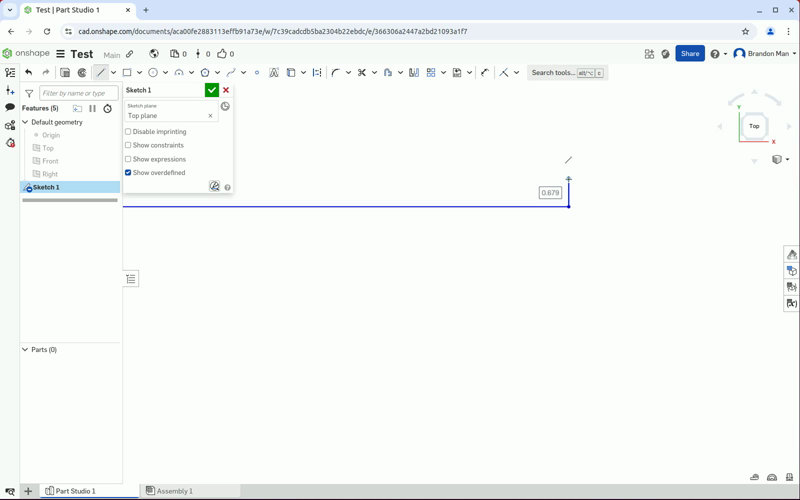
scroll(-6)
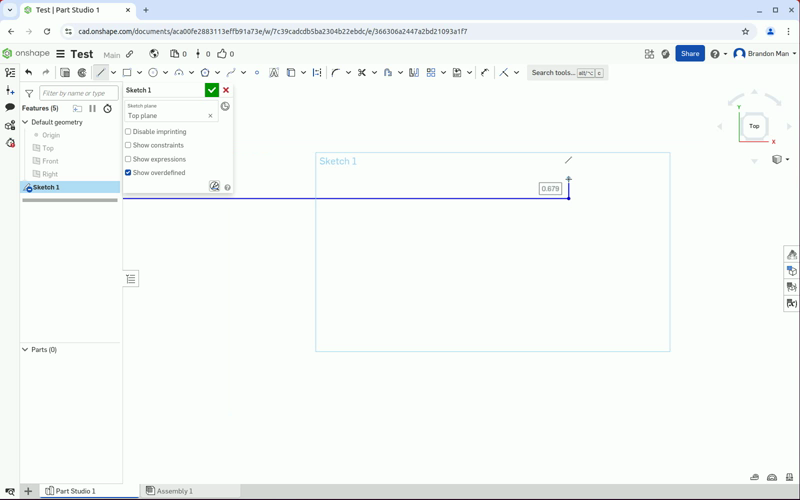
scroll(-6)
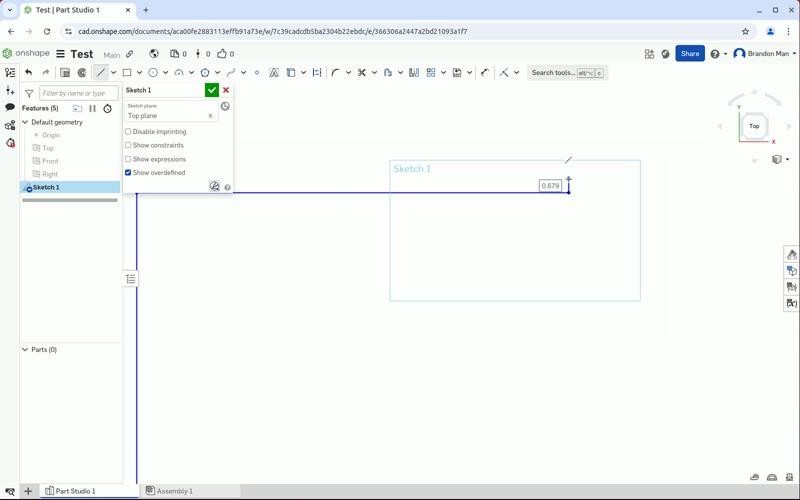
scroll(-6)
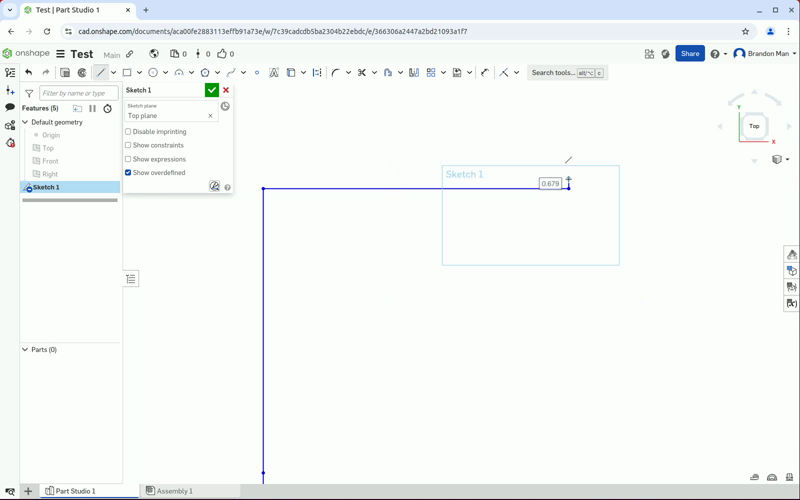
scroll(-6)
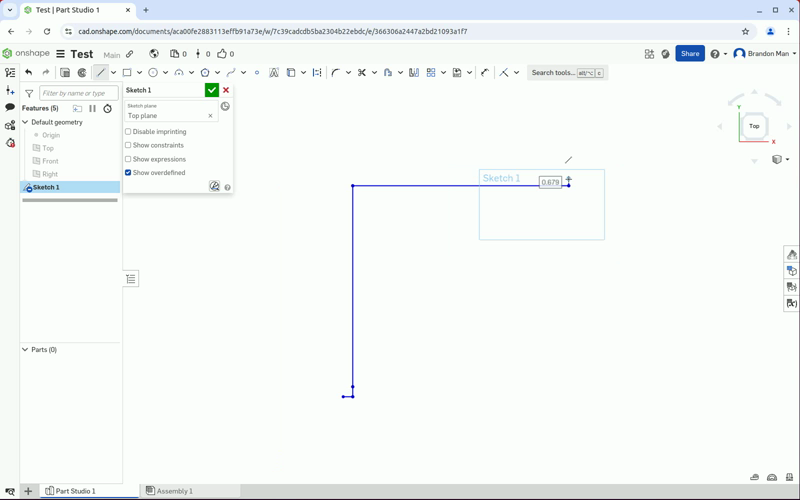
scroll(-6)
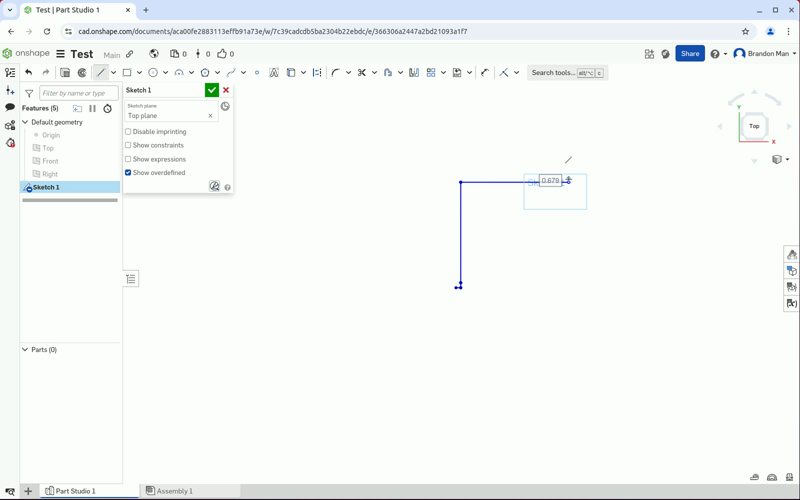
key_up(shift)
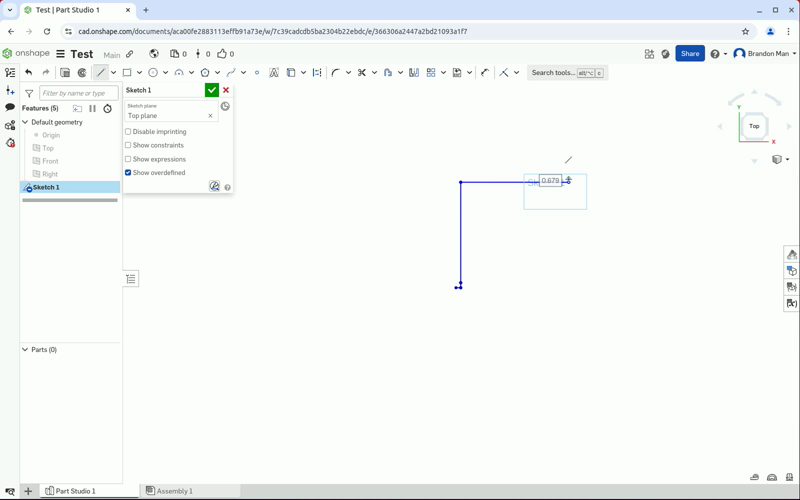
key_down(shift)
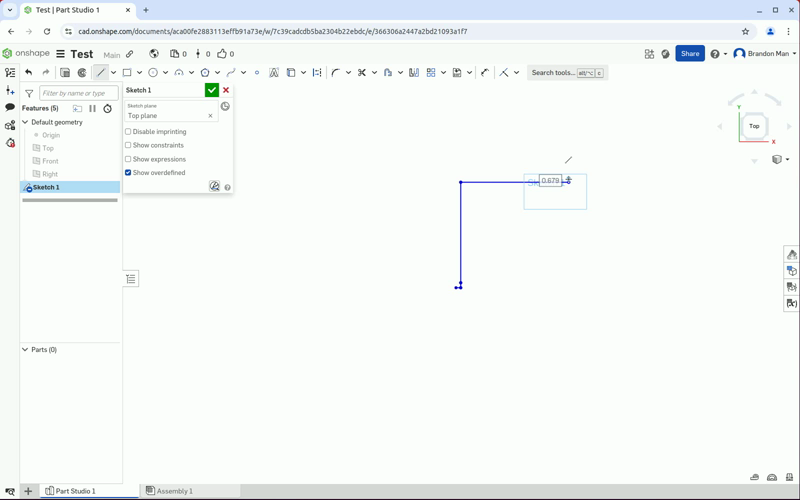
mouse_move(456, 178)
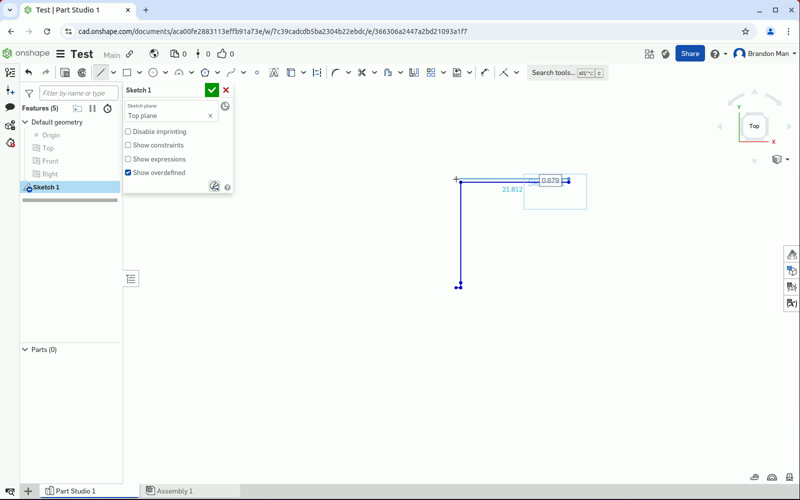
click(456, 178)
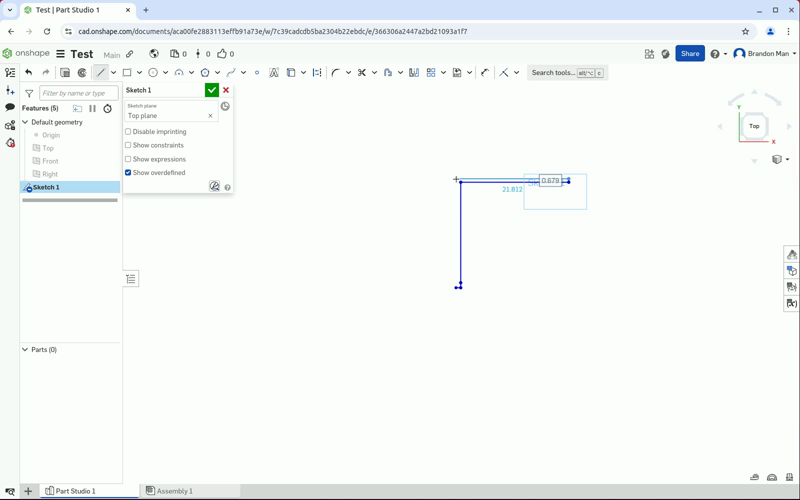
key_up(shift)
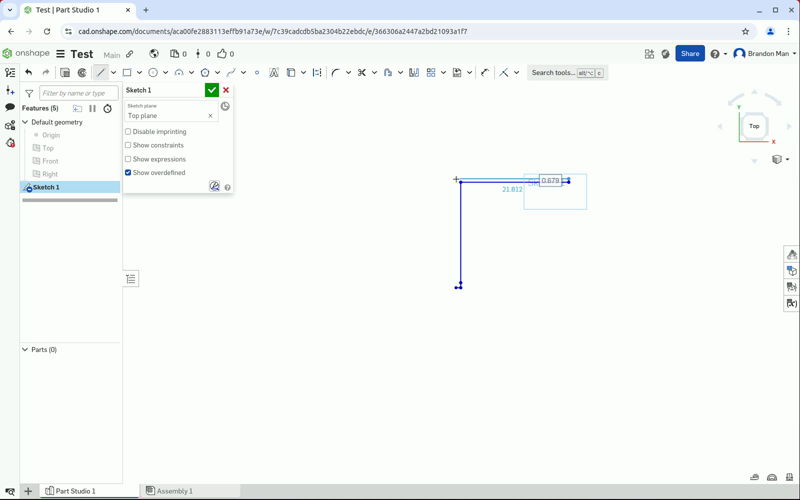
key_down(shift)
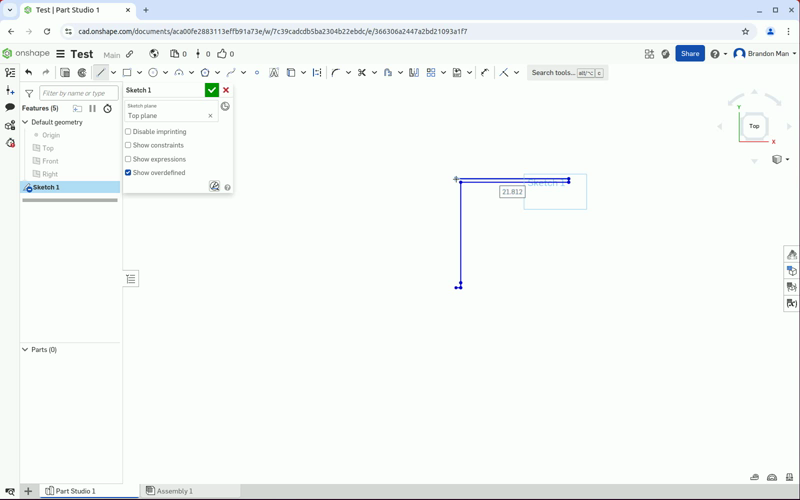
mouse_move(456, 282)
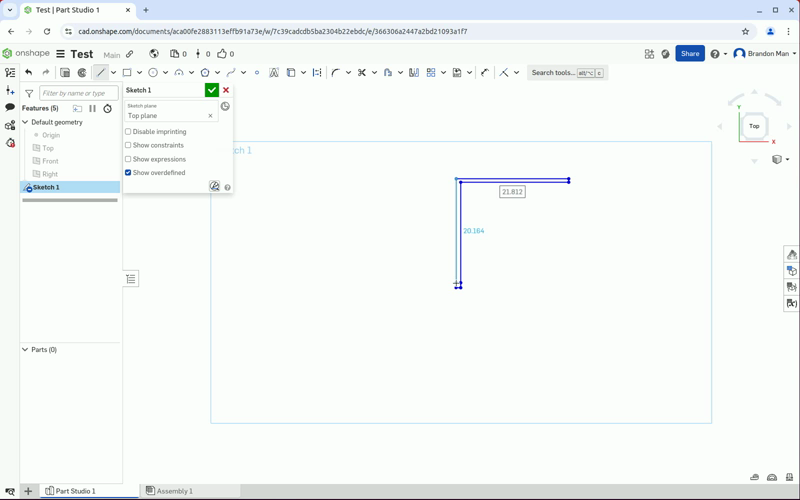
click(456, 282)
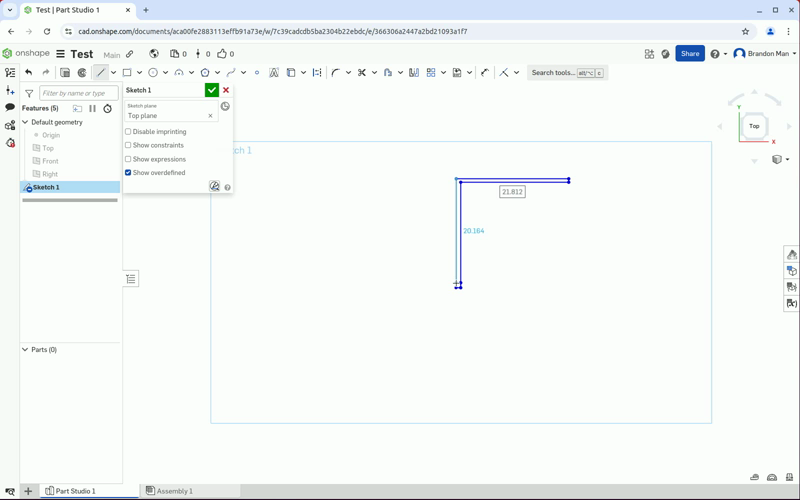
key_up(shift)
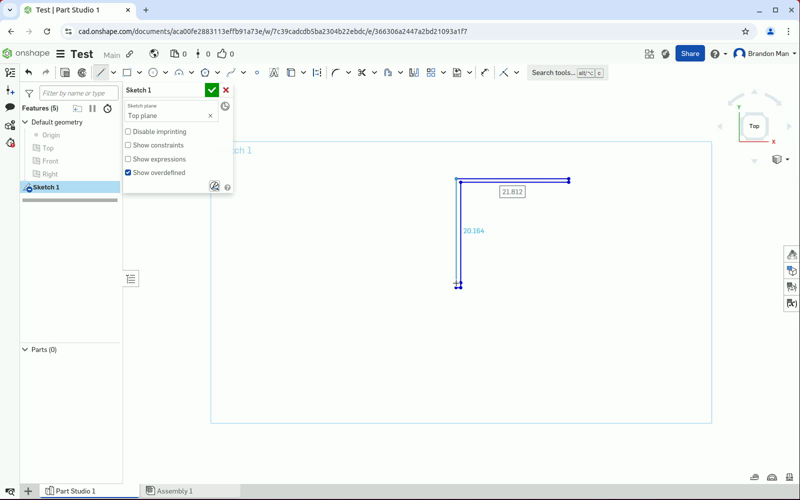
mouse_move(486, 282)
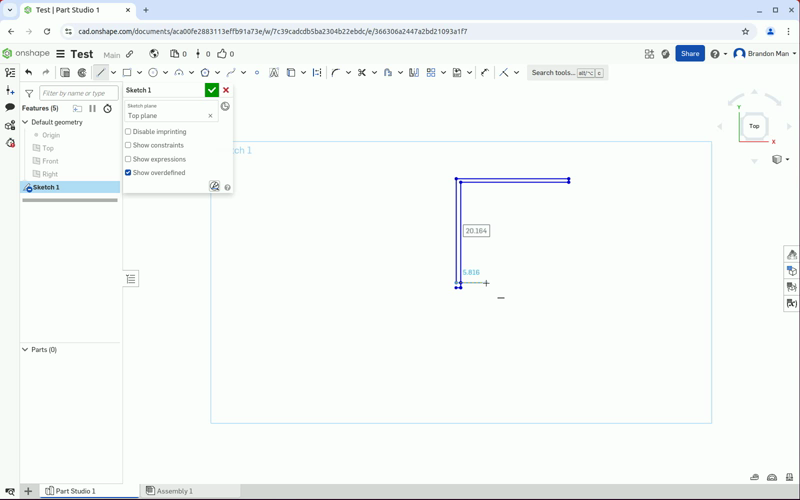
key_down(shift)
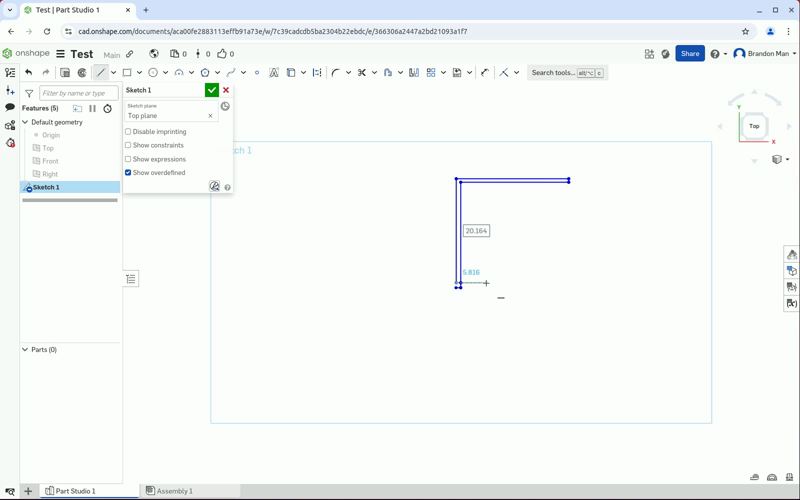
mouse_move(456, 287)
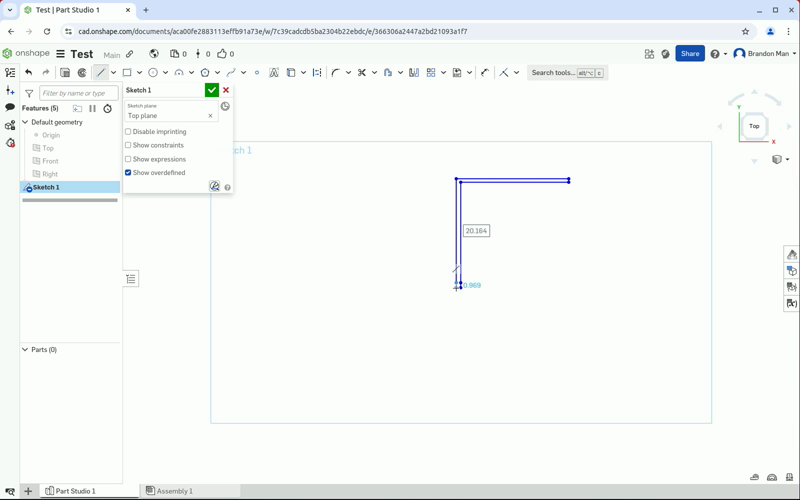
scroll(6)
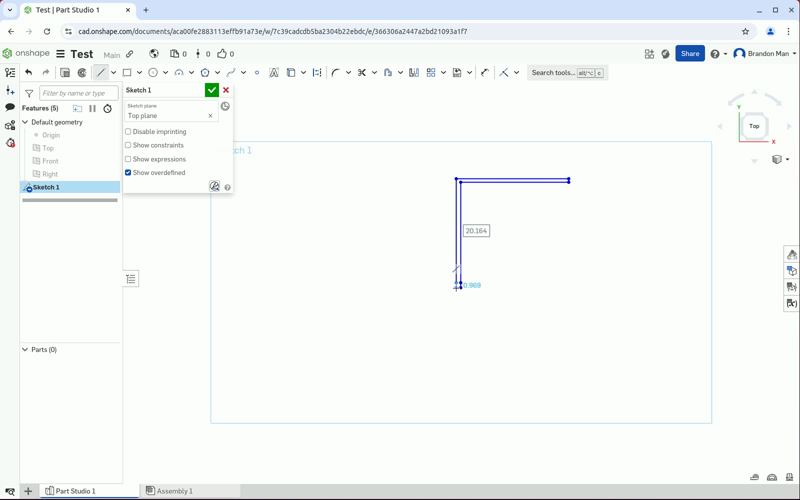
scroll(6)
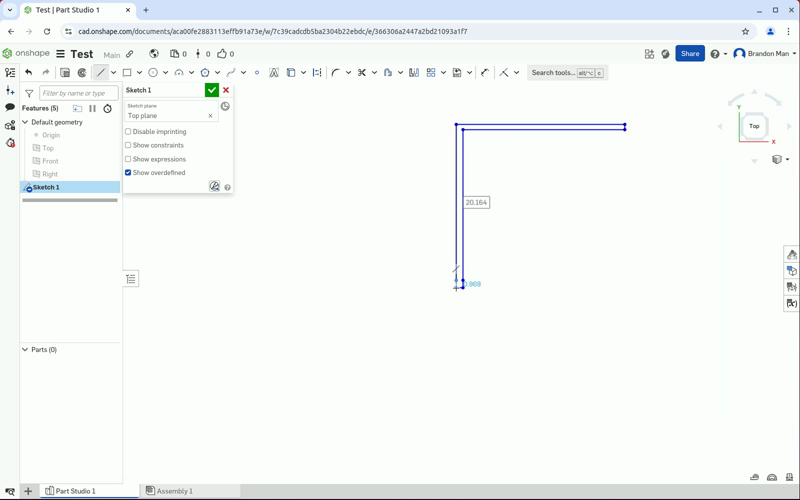
scroll(6)
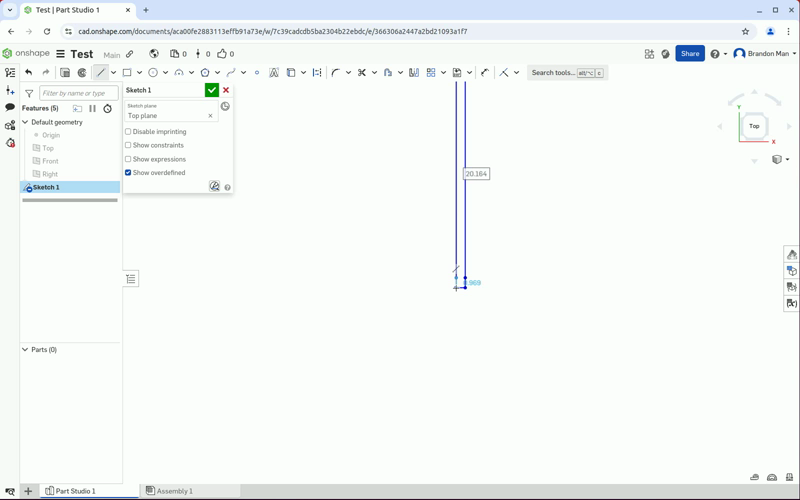
scroll(6)
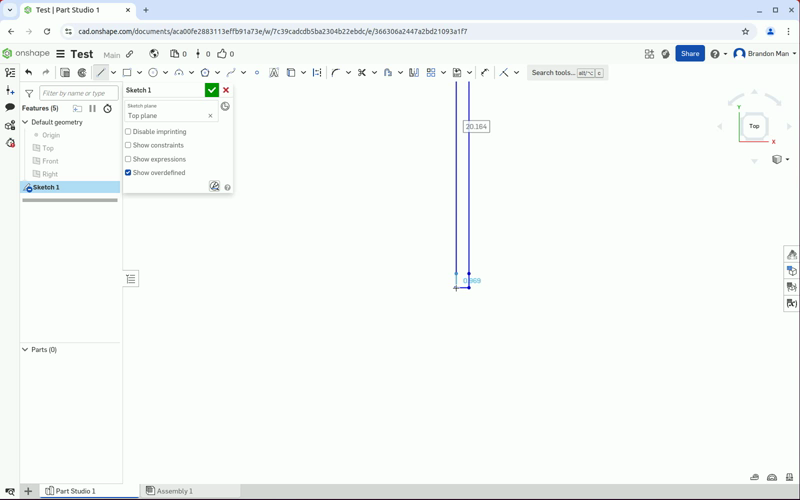
scroll(6)
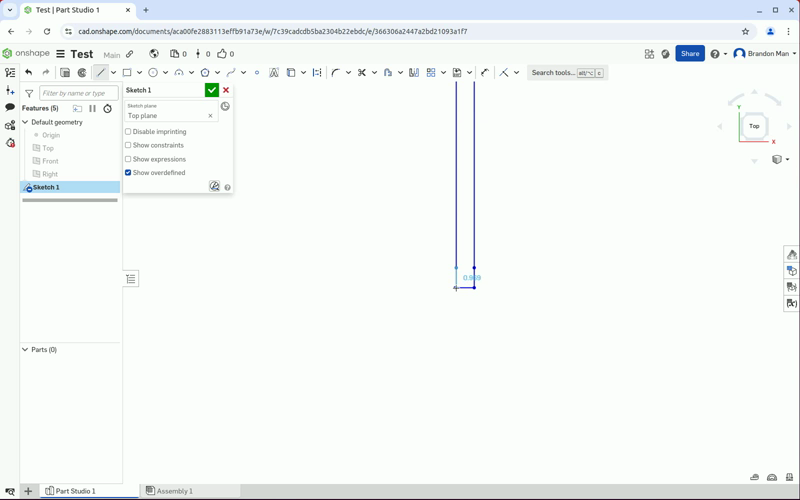
scroll(6)
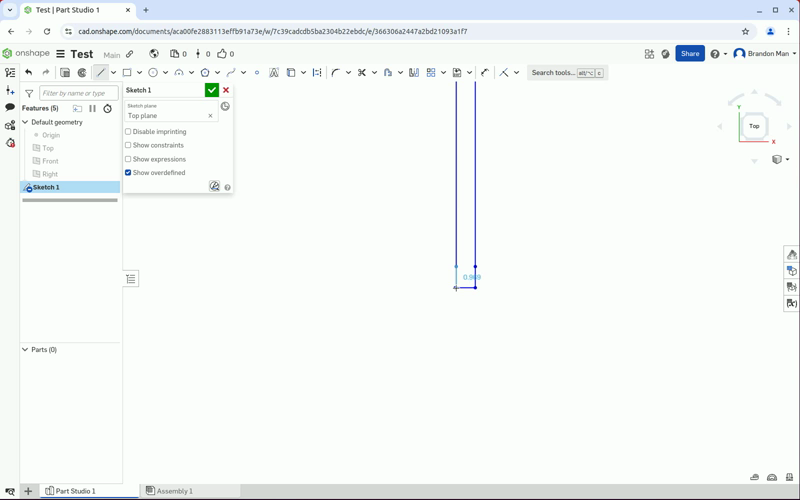
scroll(6)
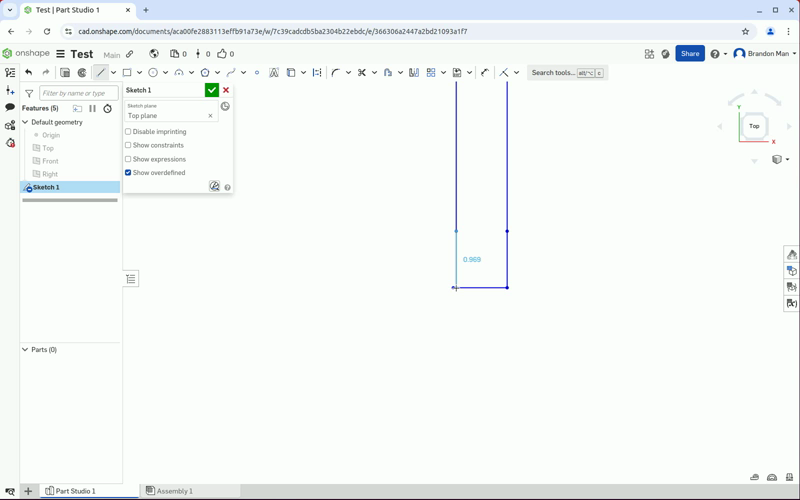
key_up(shift)
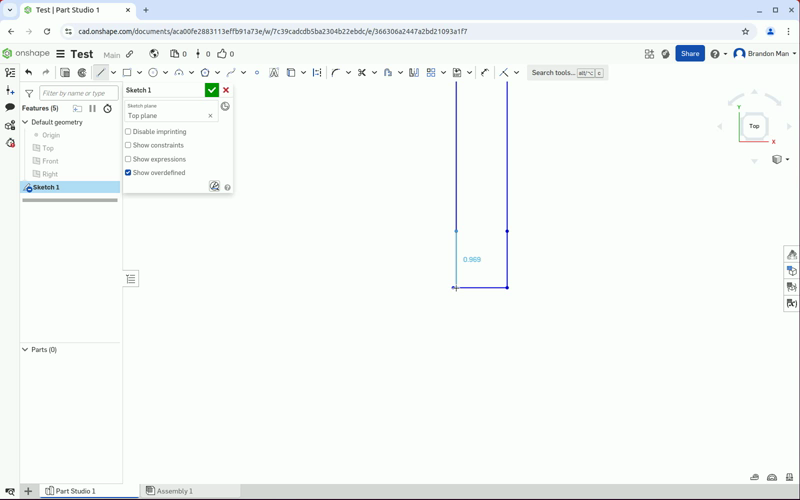
click(456, 287)
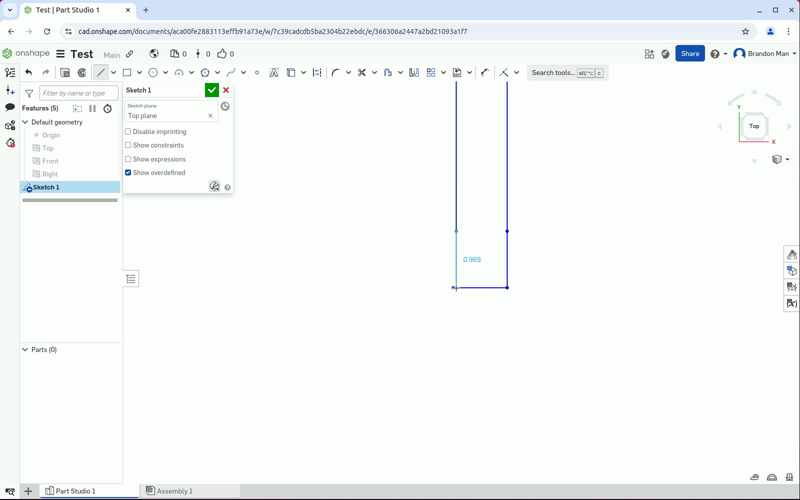
scroll(-6)
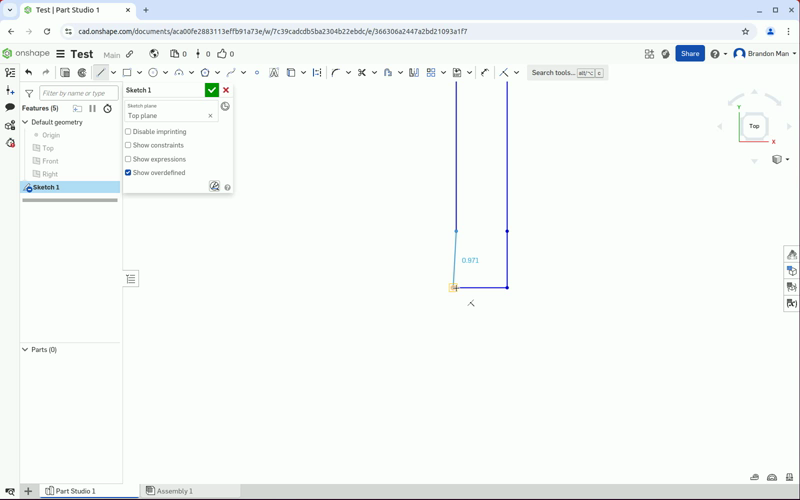
scroll(-6)
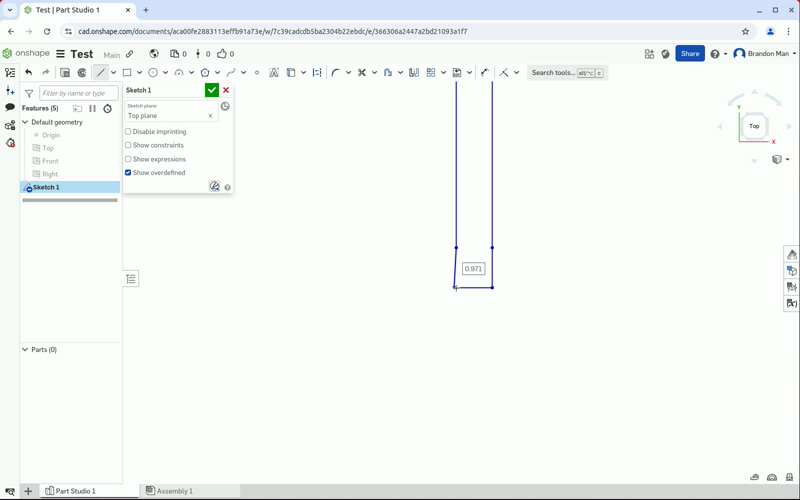
scroll(-6)
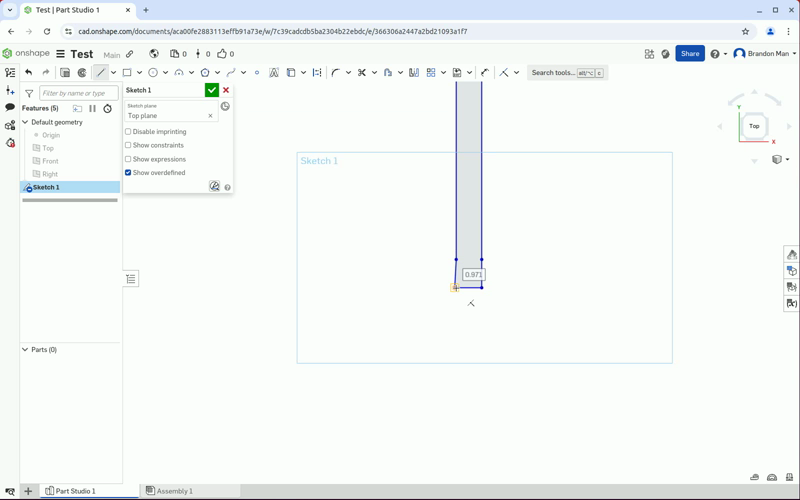
scroll(-6)
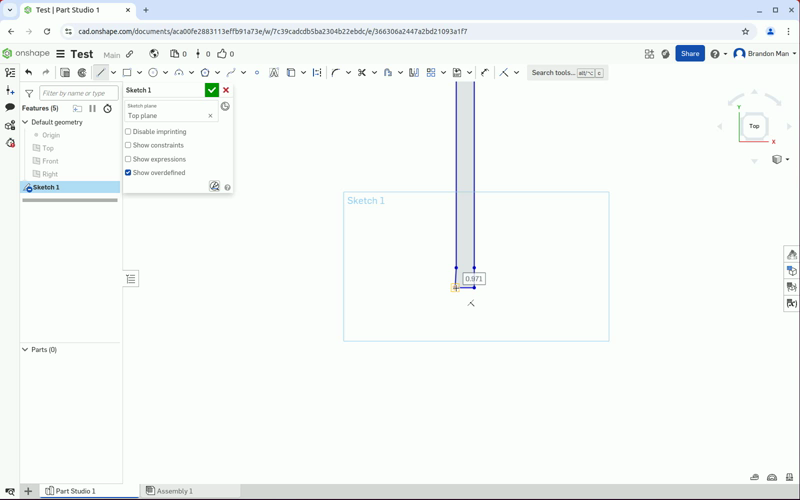
scroll(-6)
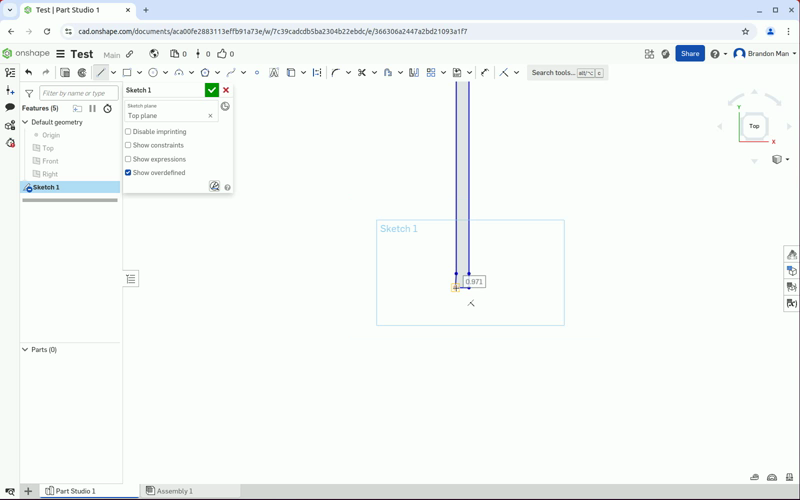
scroll(-6)
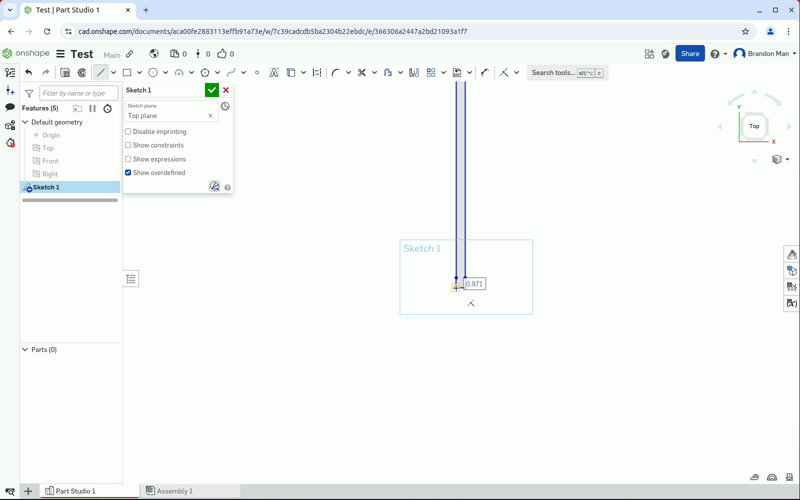
scroll(-6)
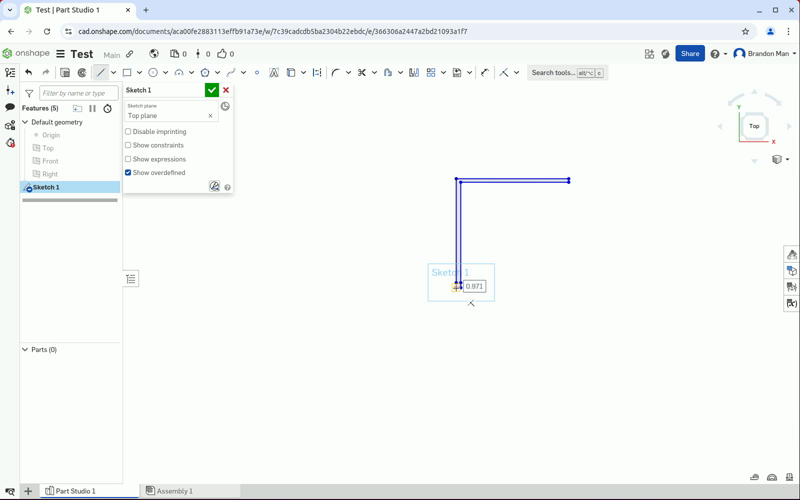
key(esc)
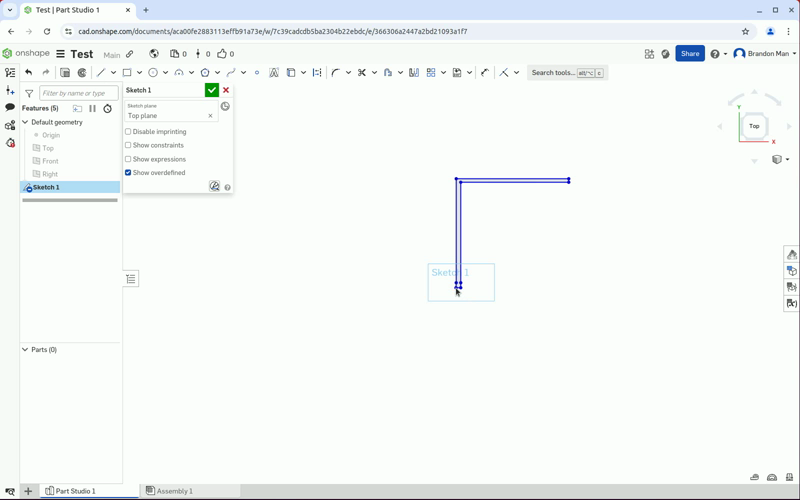
mouse_move(458, 250)
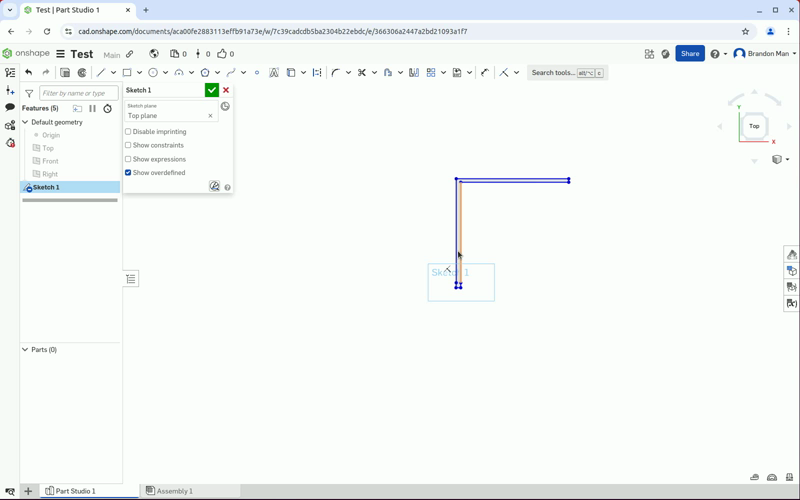
scroll(6)
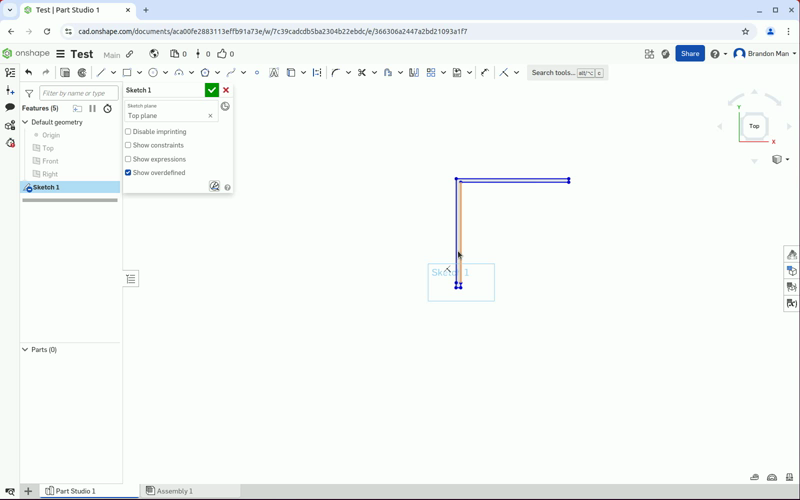
scroll(6)
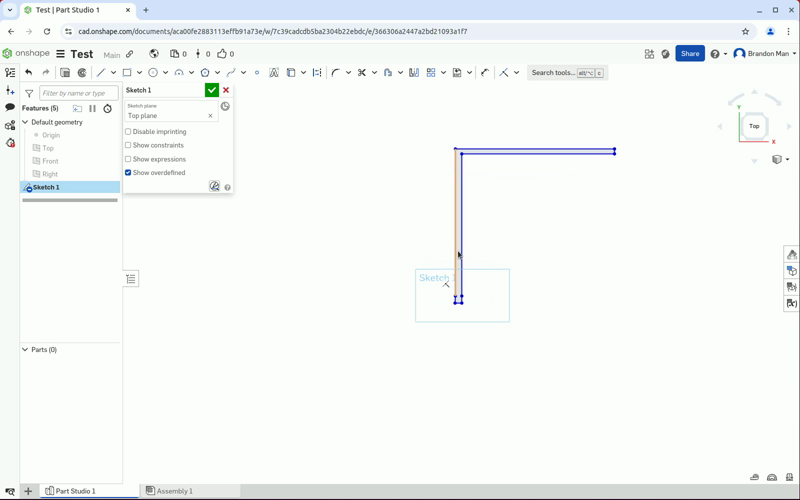
scroll(6)
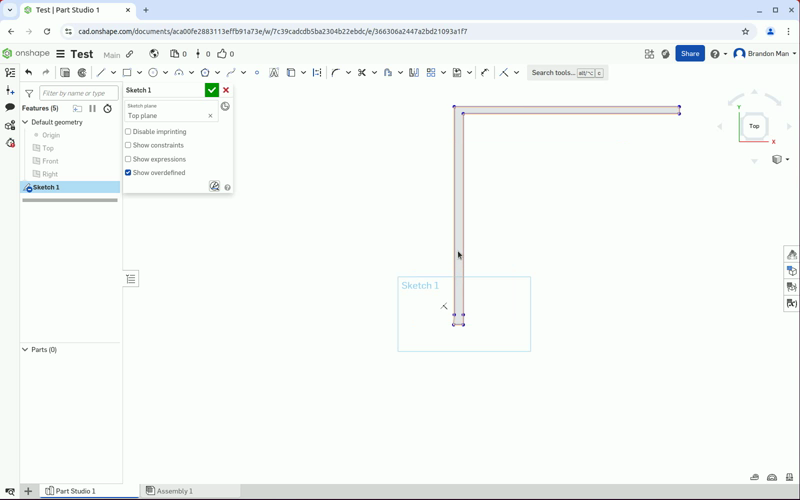
scroll(6)
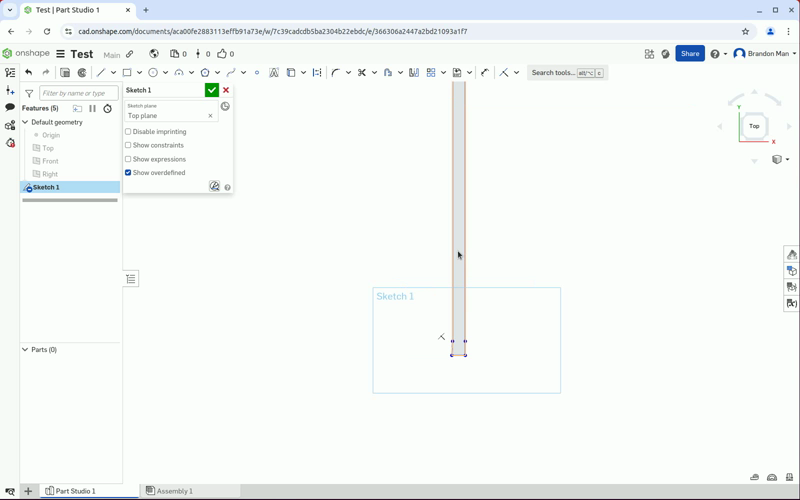
scroll(6)
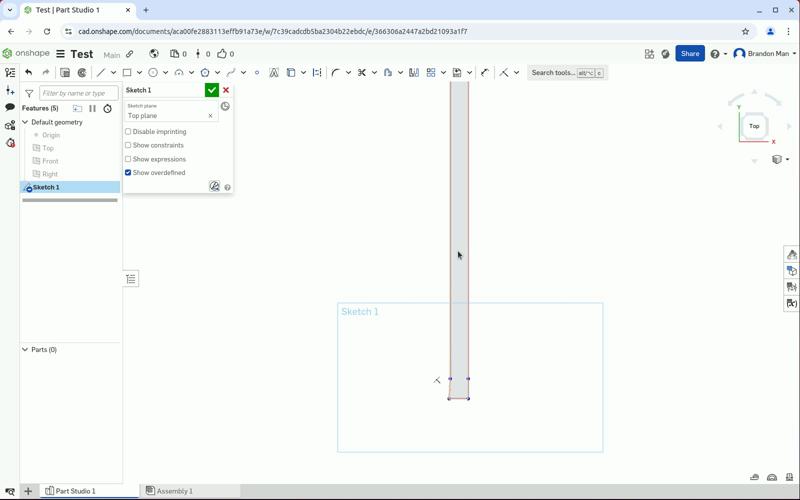
scroll(6)
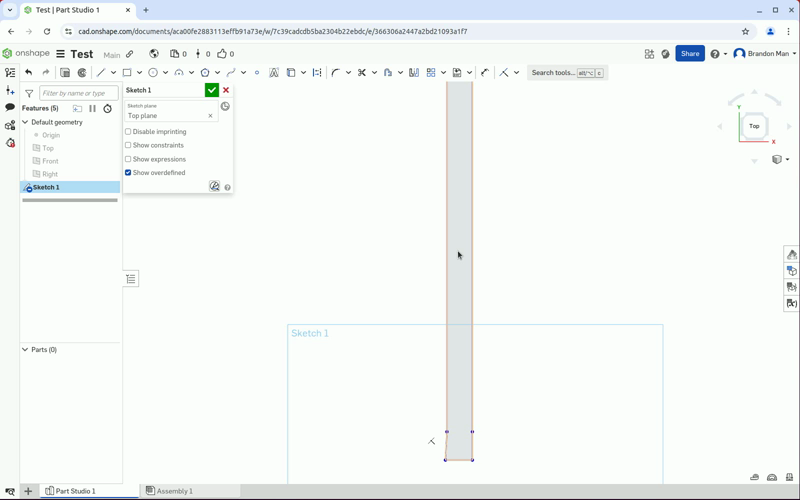
scroll(6)
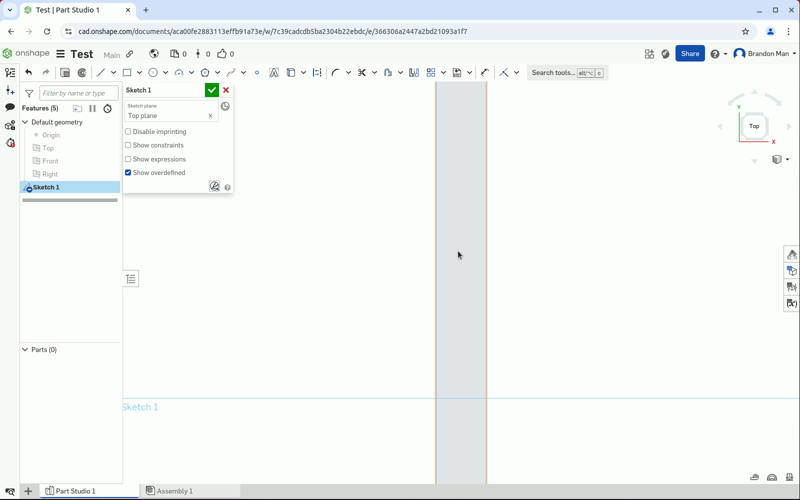
click(458, 250)
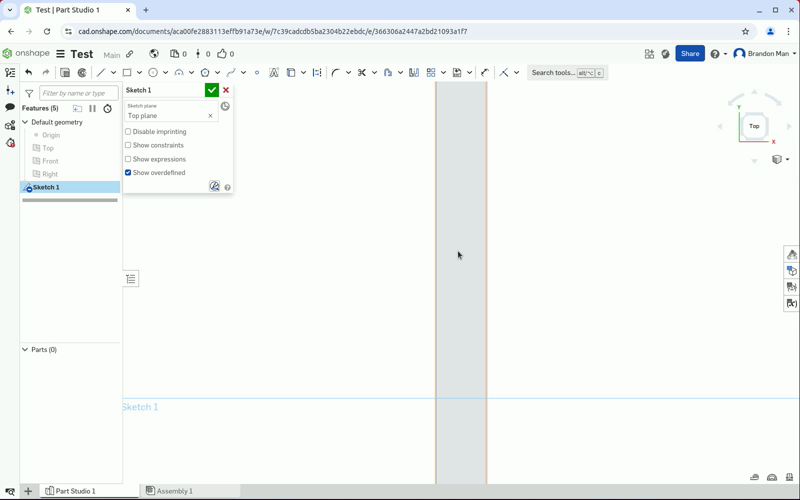
scroll(-6)
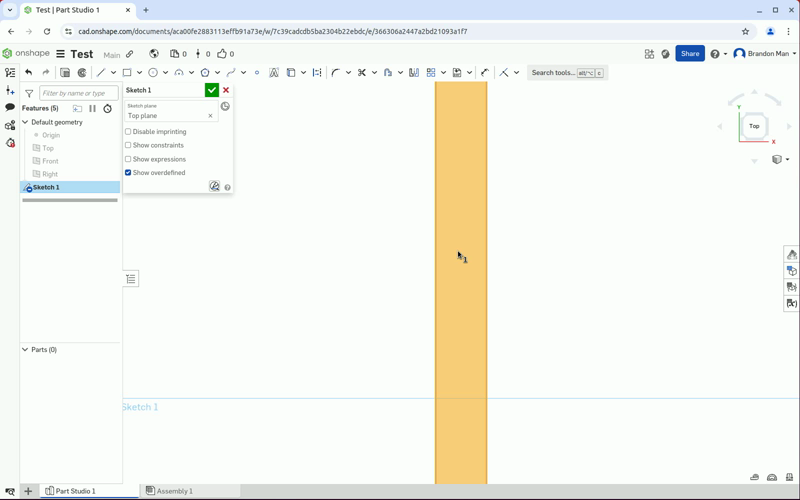
scroll(-6)
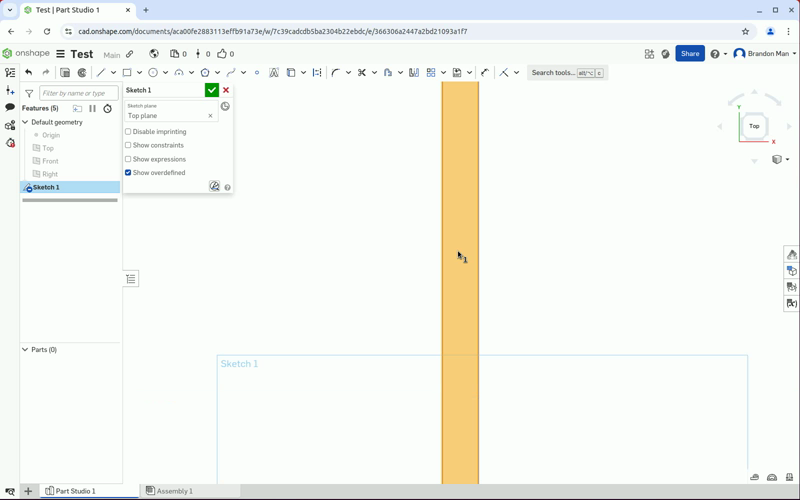
scroll(-6)
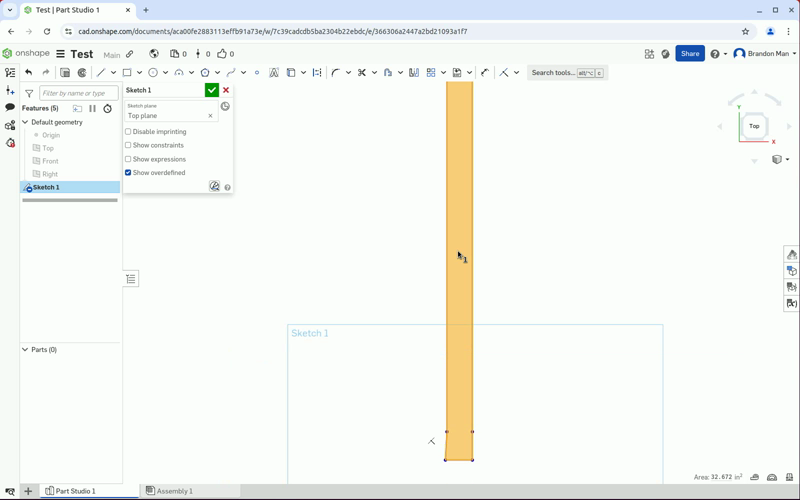
scroll(-6)
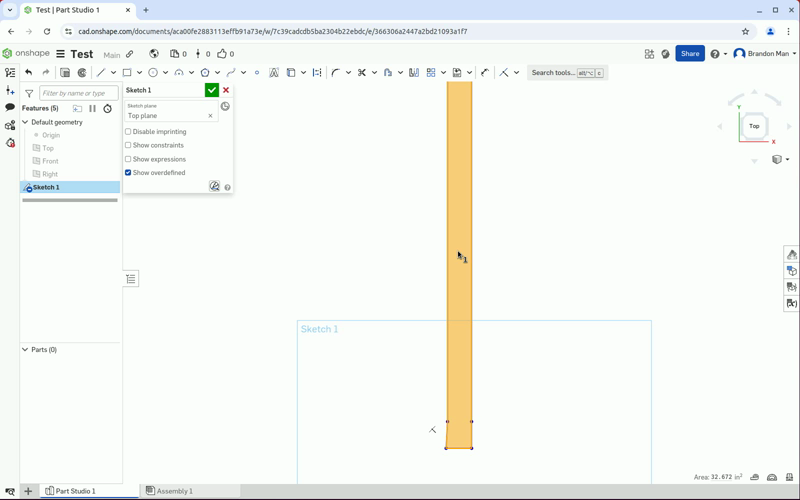
scroll(-6)
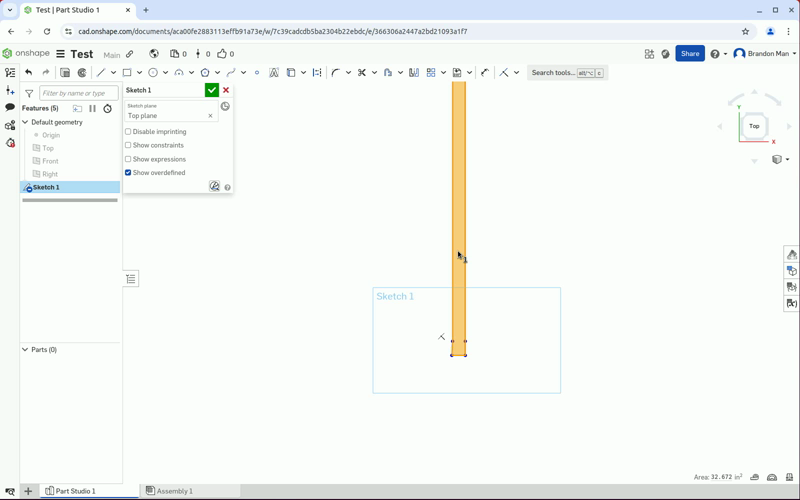
scroll(-6)
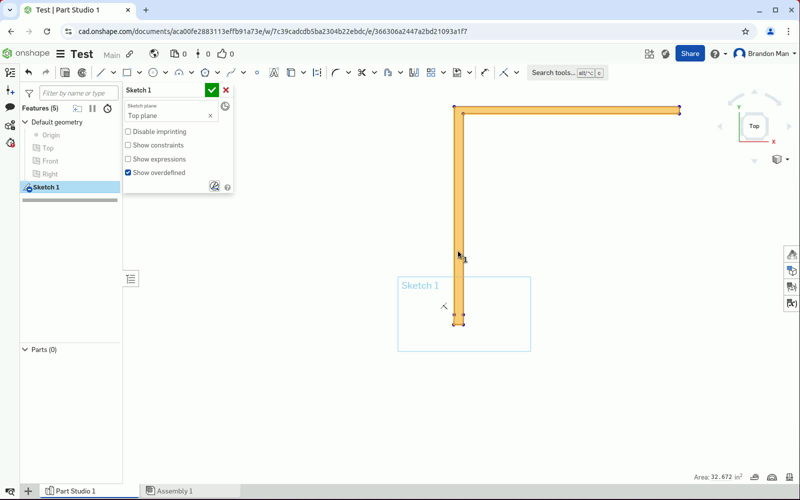
scroll(-6)
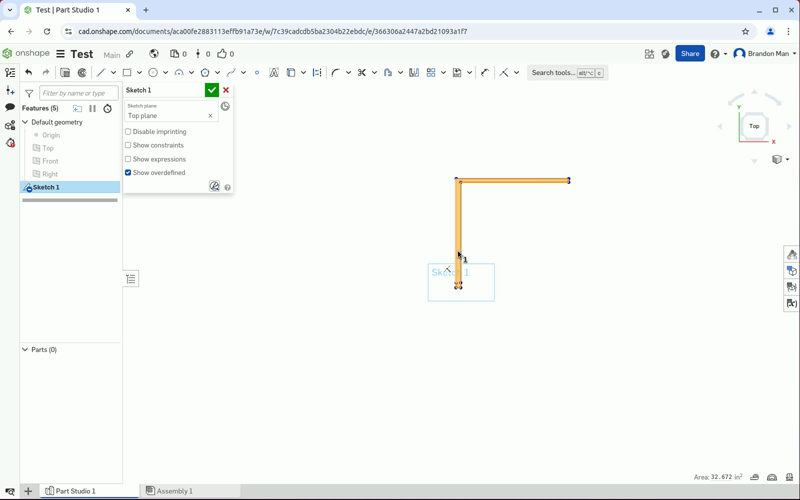
mouse_move(73, 352)
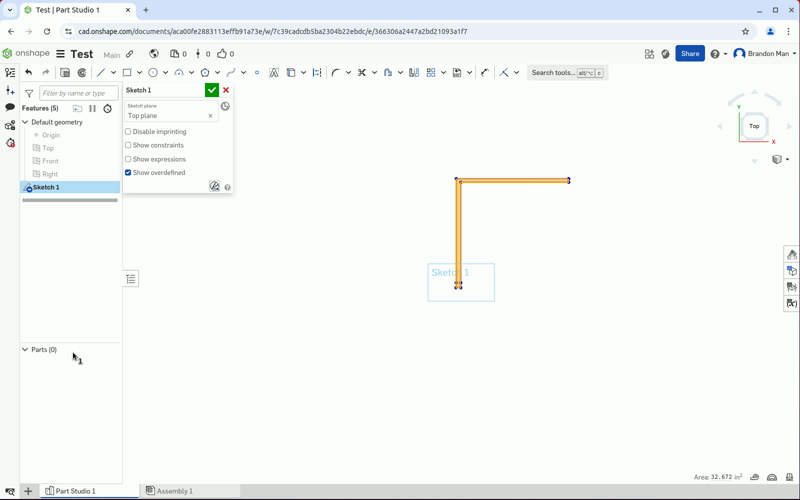
key(shift+y)
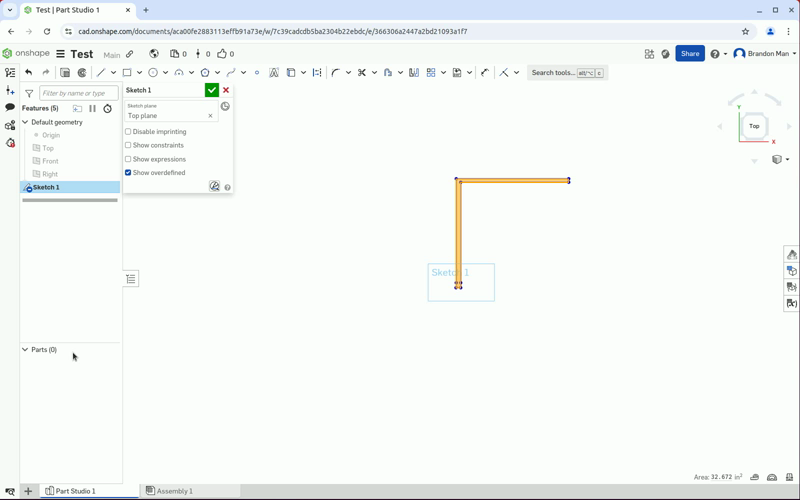
key(shift+e)
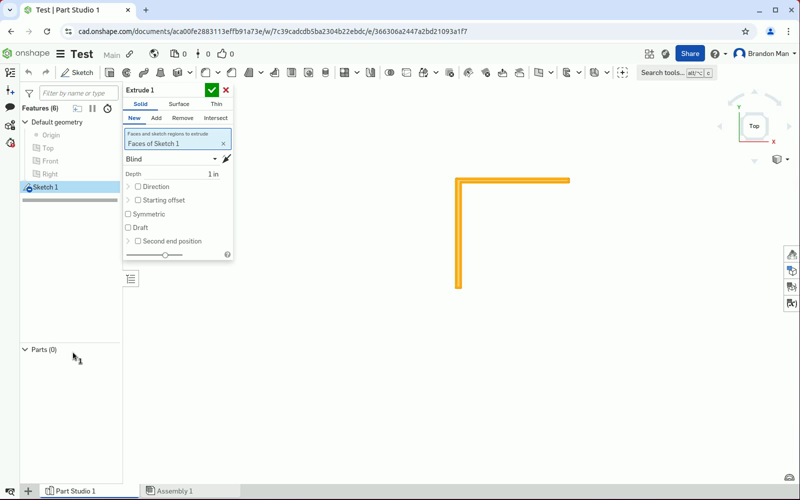
mouse_move(143, 106)
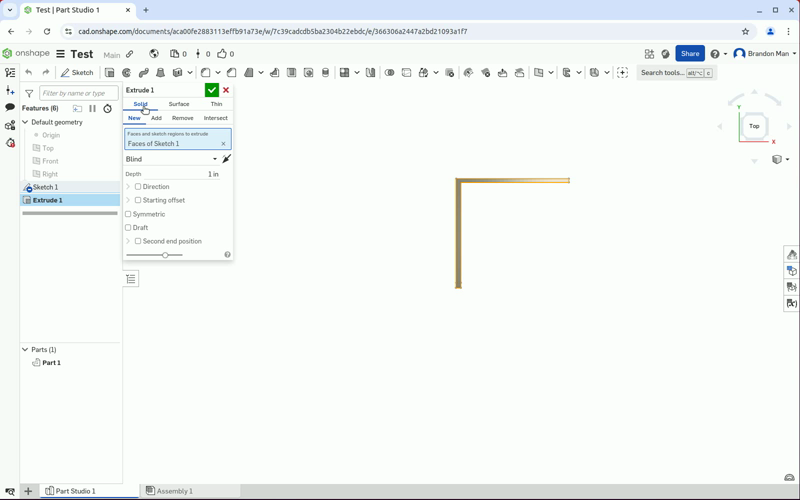
click(143, 106)
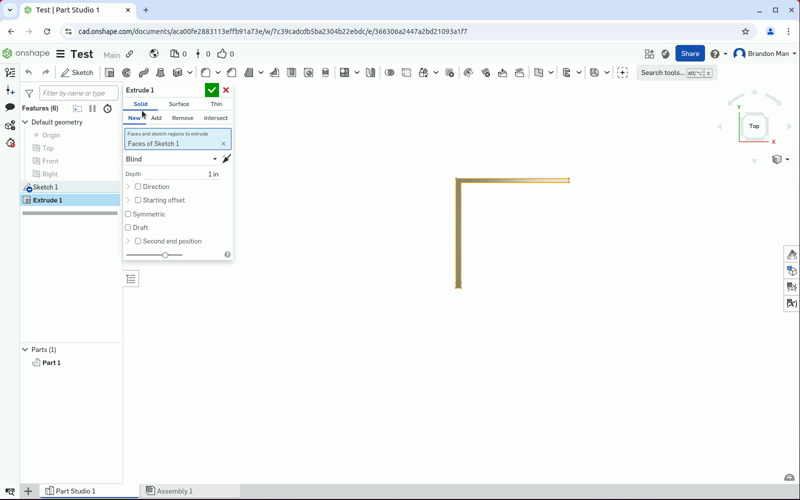
mouse_move(137, 120)
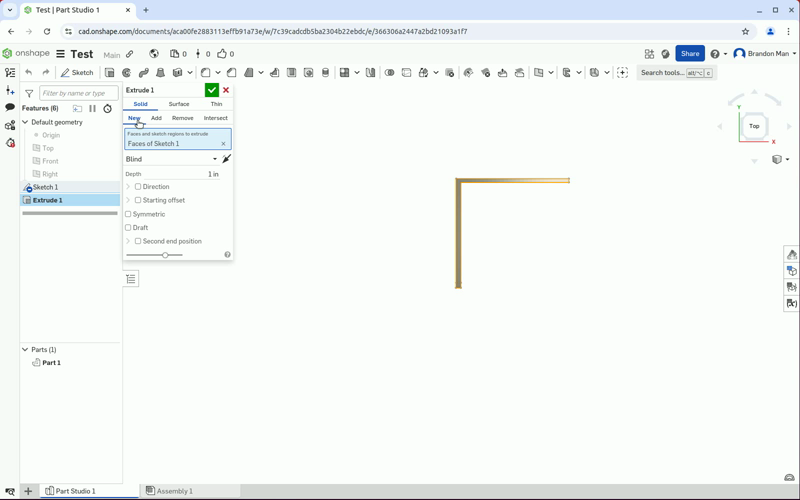
click(137, 120)
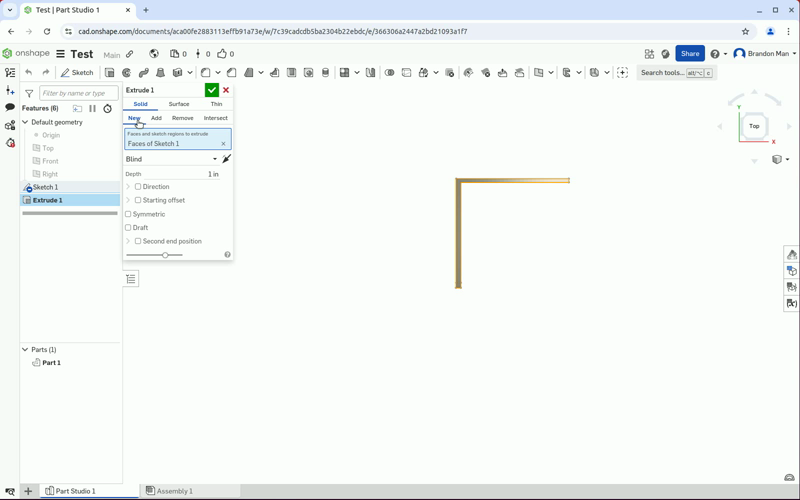
key(tab, 4)
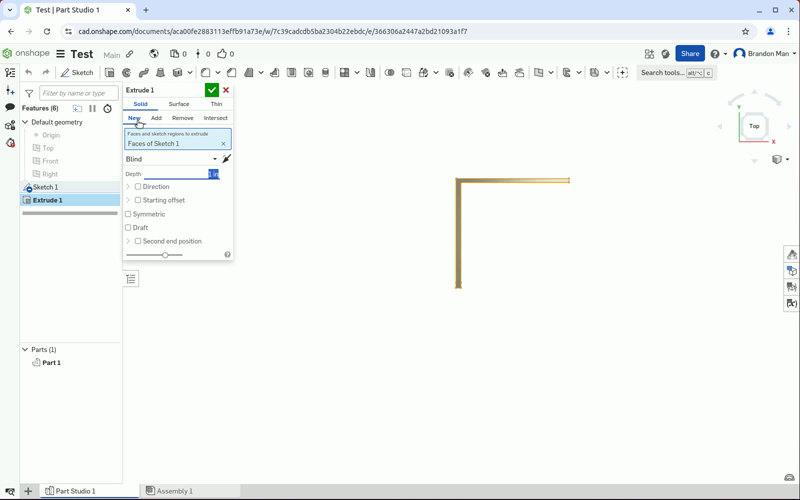
text(0.481)
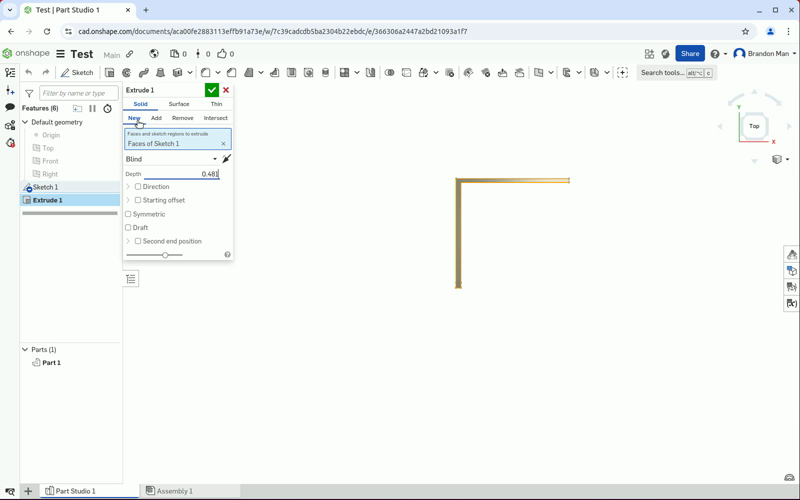
key(enter)
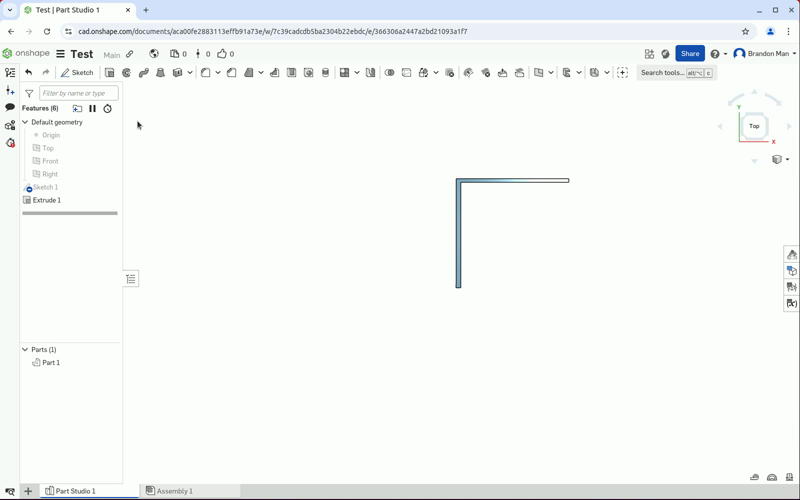
key(shift+h)
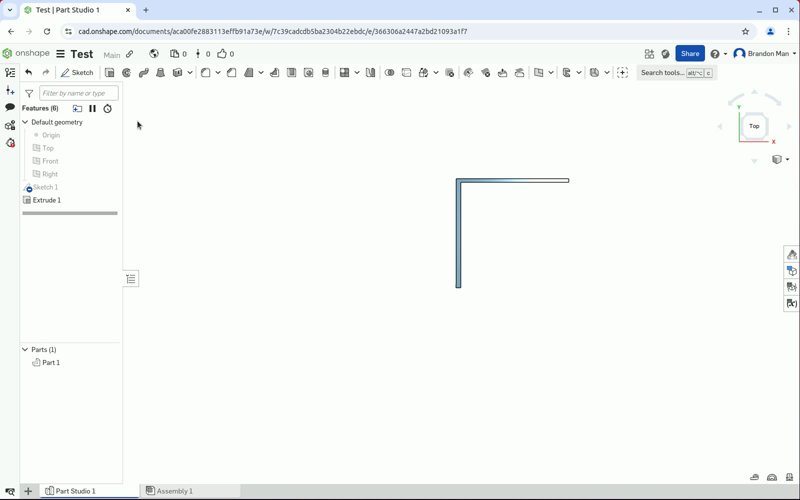
key(shift+h)
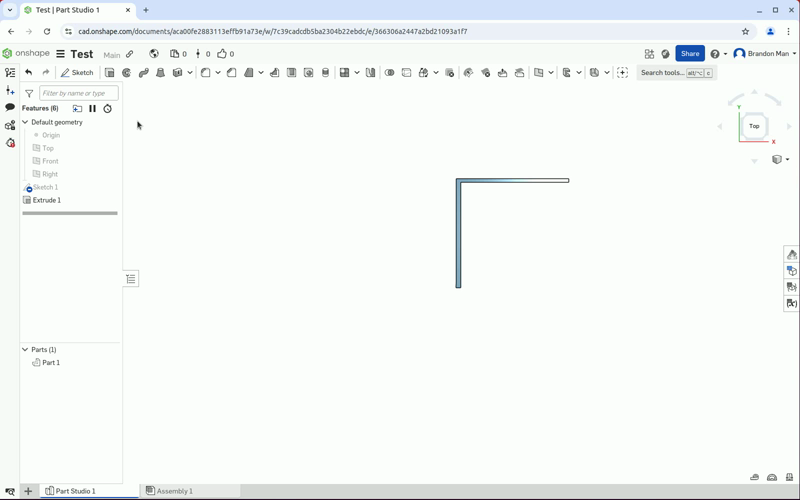
mouse_move(73, 189)
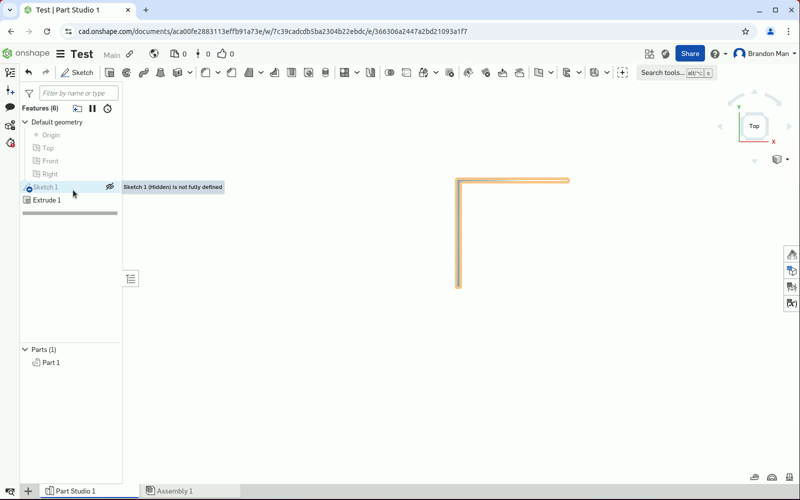
click(73, 189)
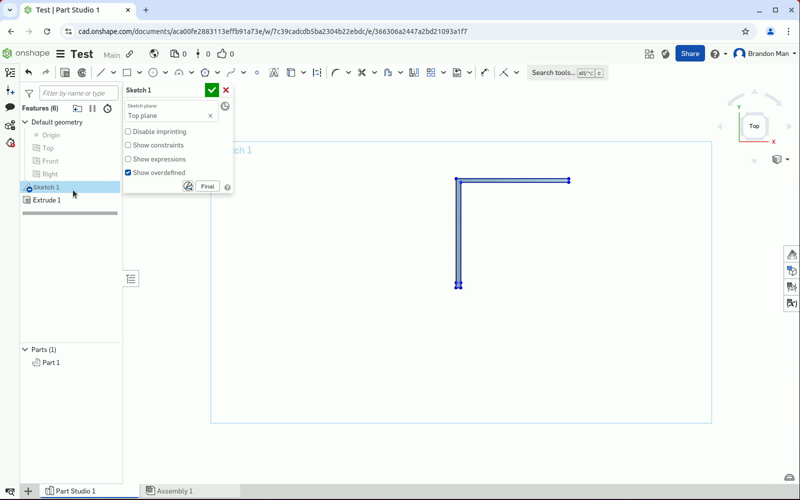
mouse_move(229, 92)
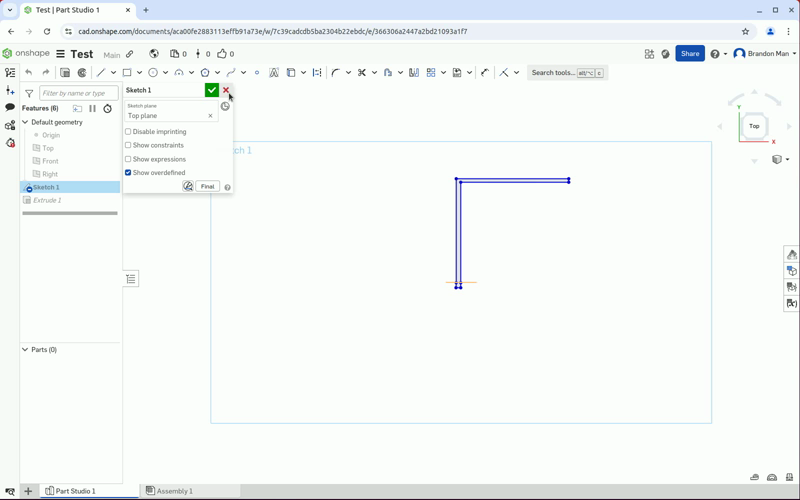
click(229, 92)
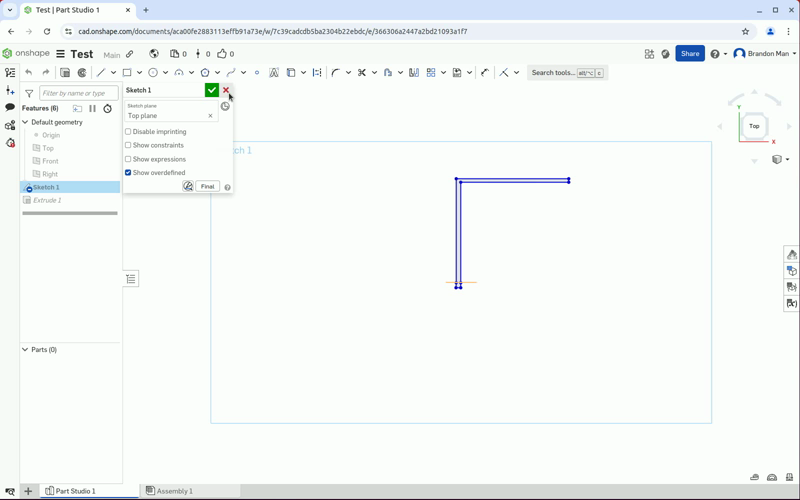
key(shift+s)
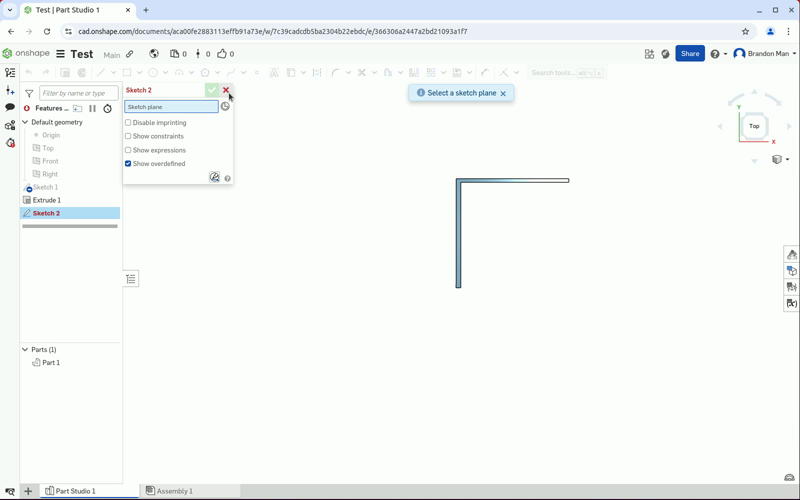
mouse_move(73, 150)
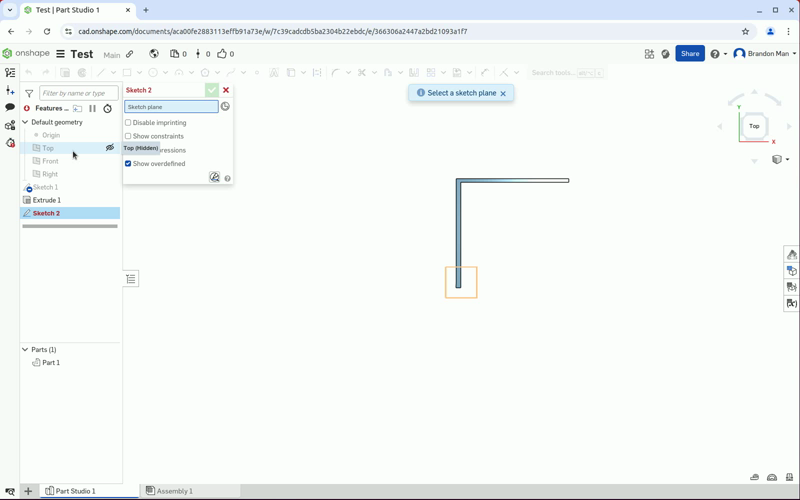
click(73, 150)
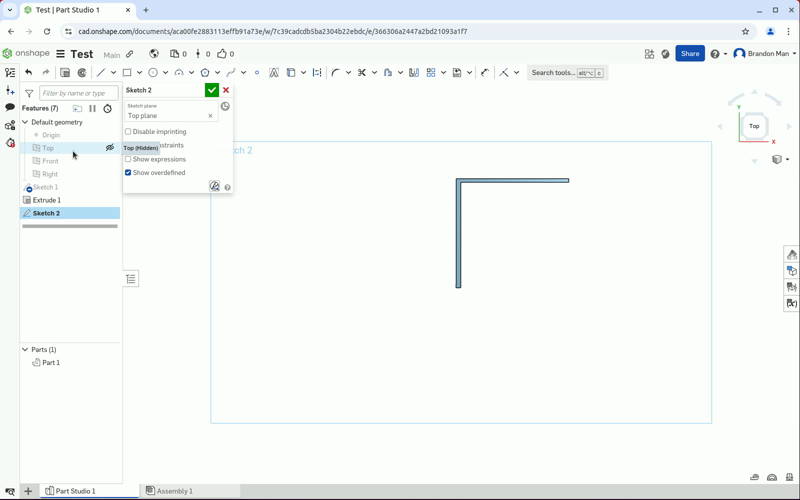
mouse_move(73, 352)
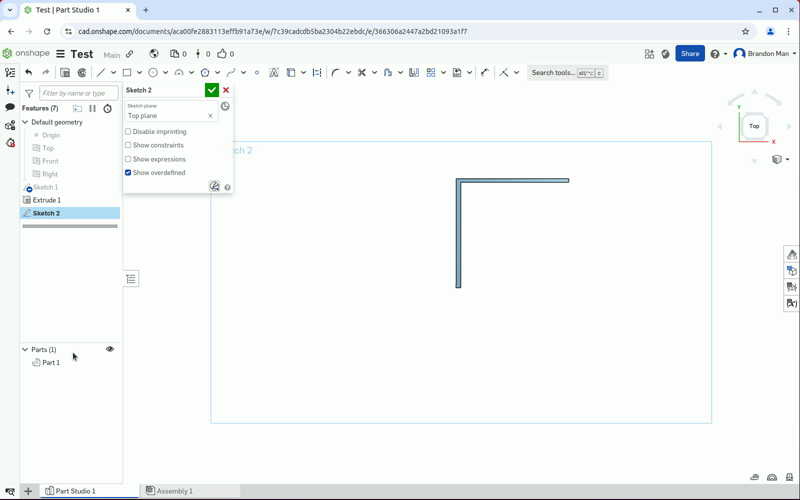
key(y)
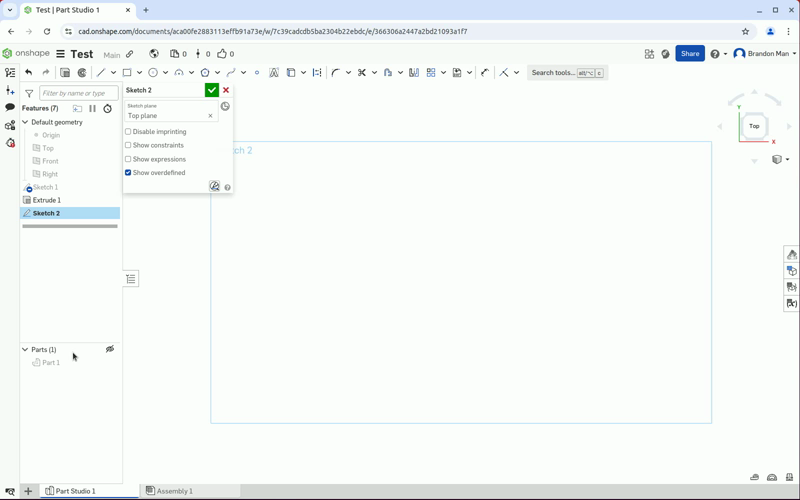
key(l)
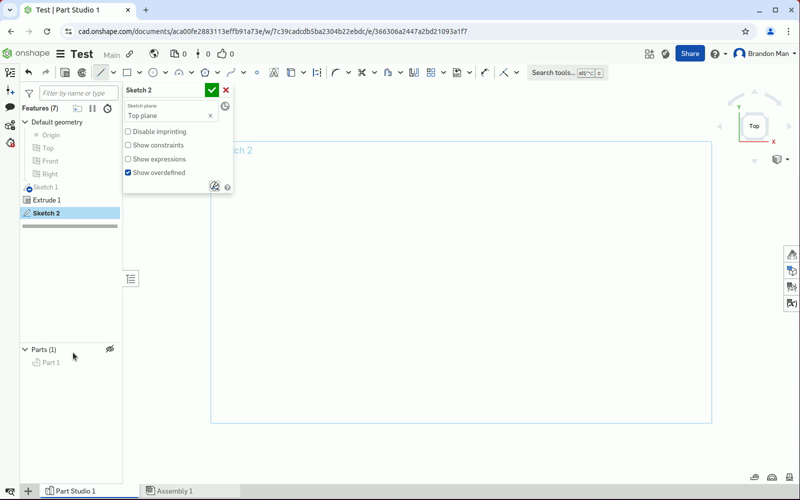
key_down(shift)
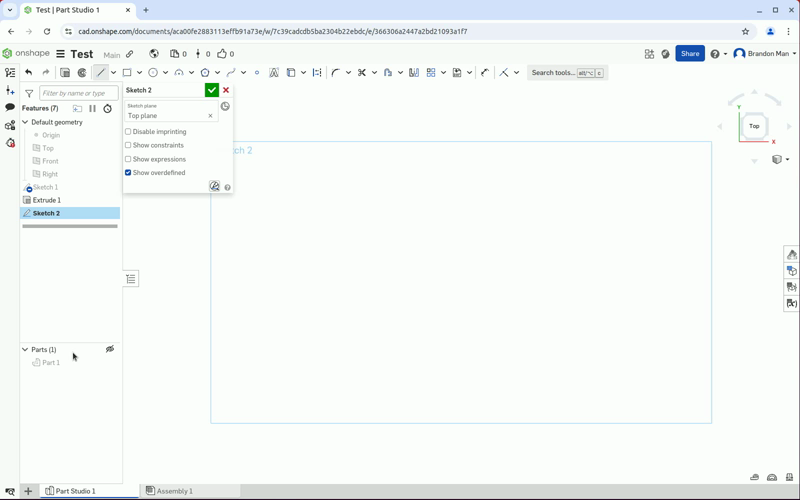
mouse_move(460, 287)
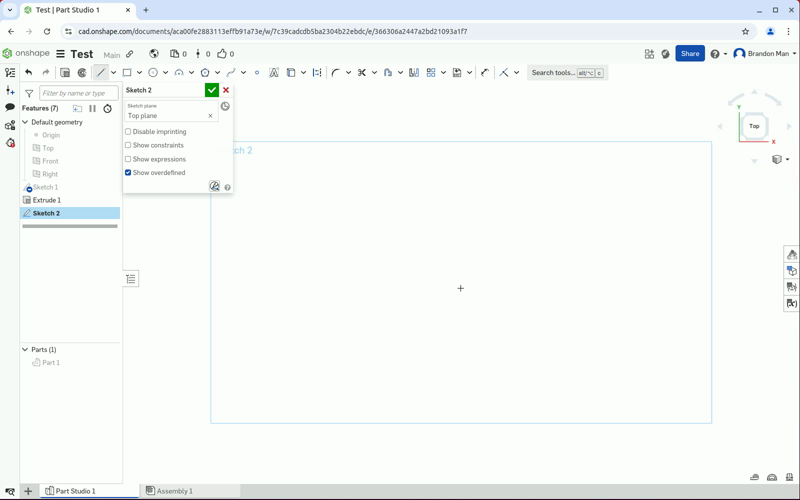
click(460, 287)
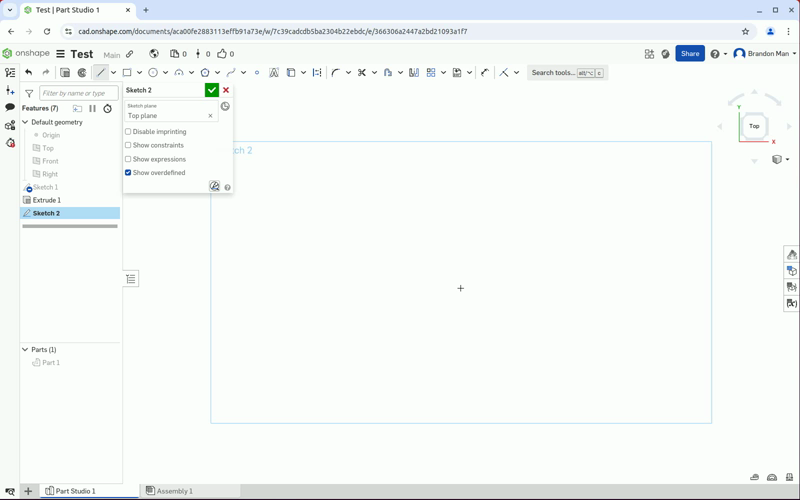
key_up(shift)
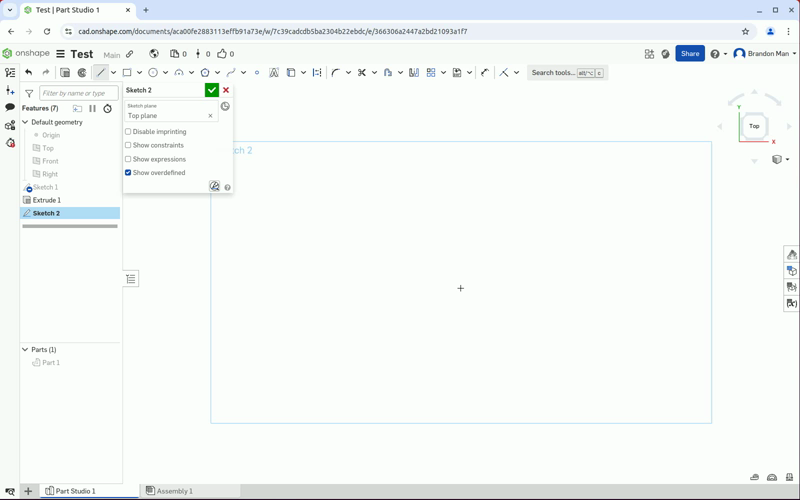
key_down(shift)
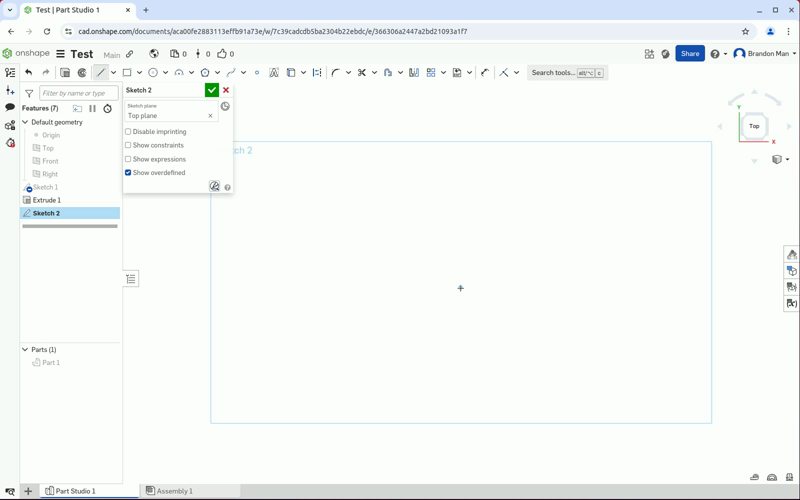
mouse_move(573, 287)
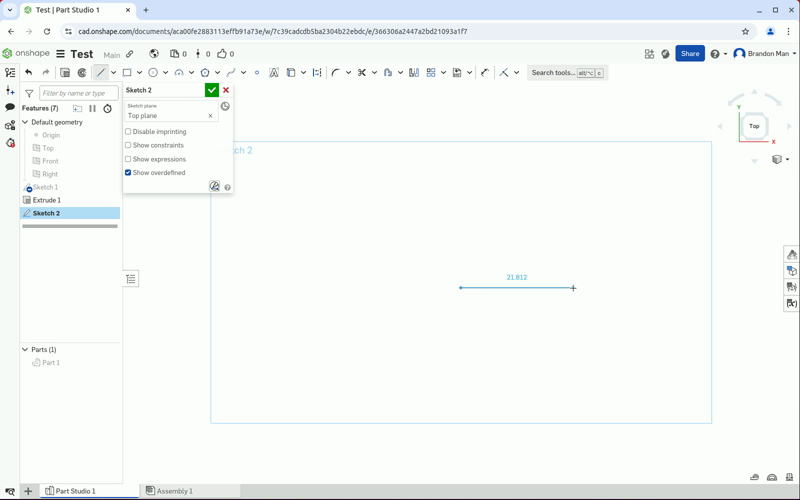
click(573, 287)
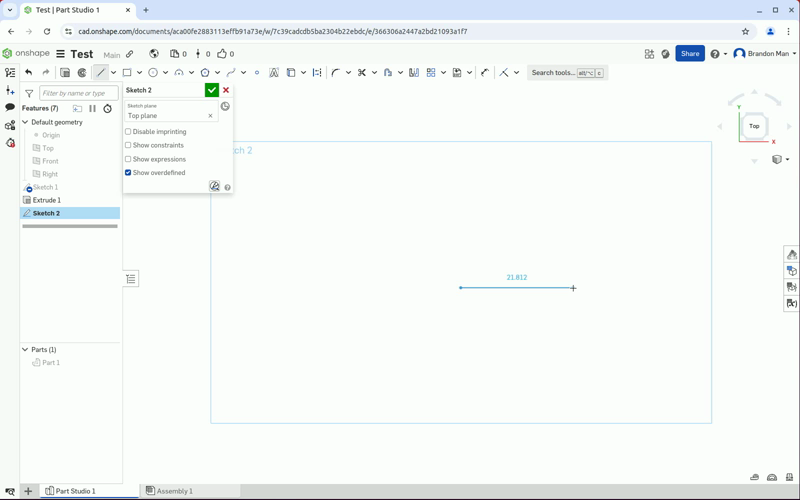
key_up(shift)
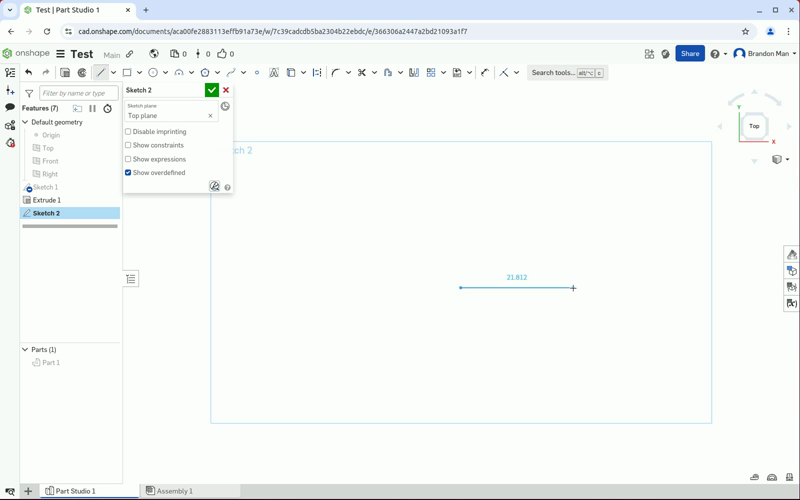
key_down(shift)
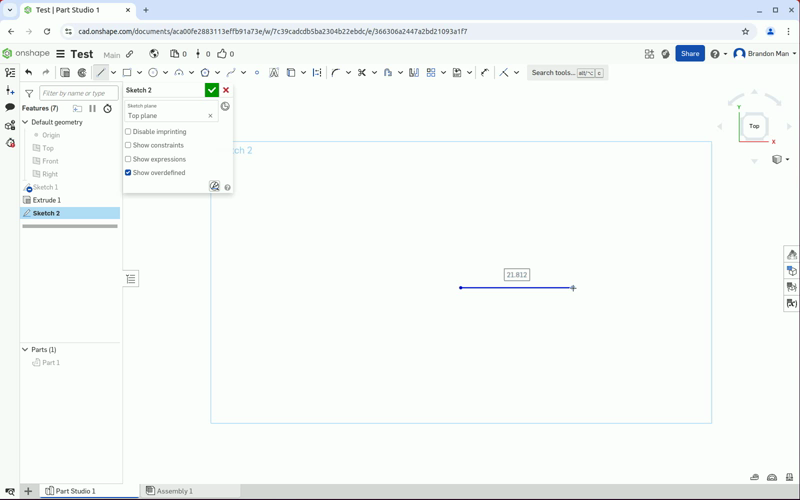
mouse_move(573, 182)
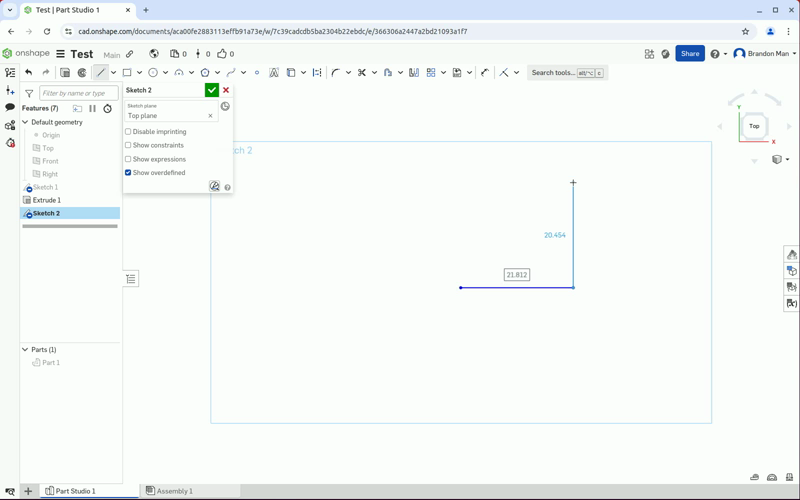
click(573, 182)
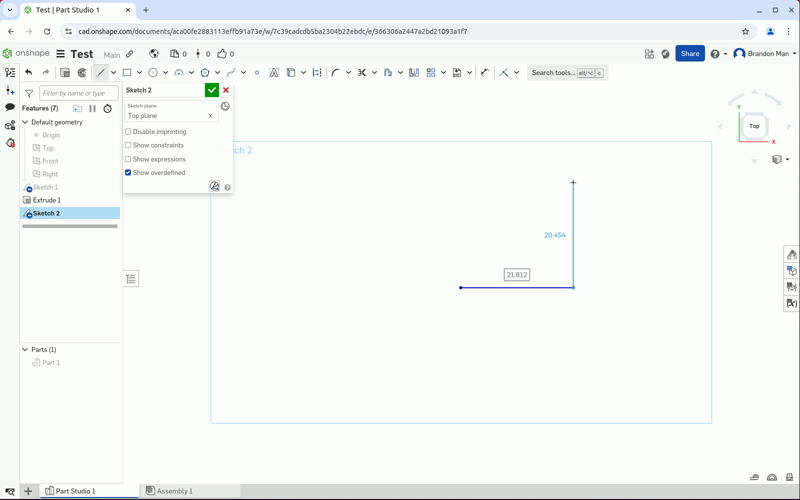
key_up(shift)
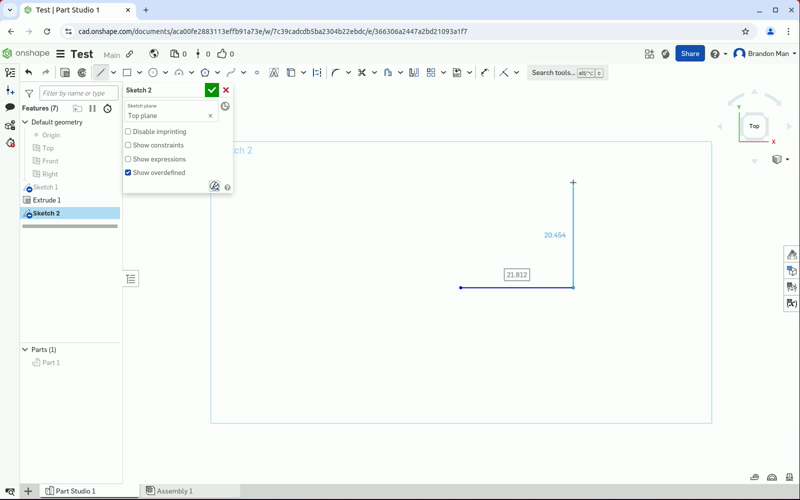
key_down(shift)
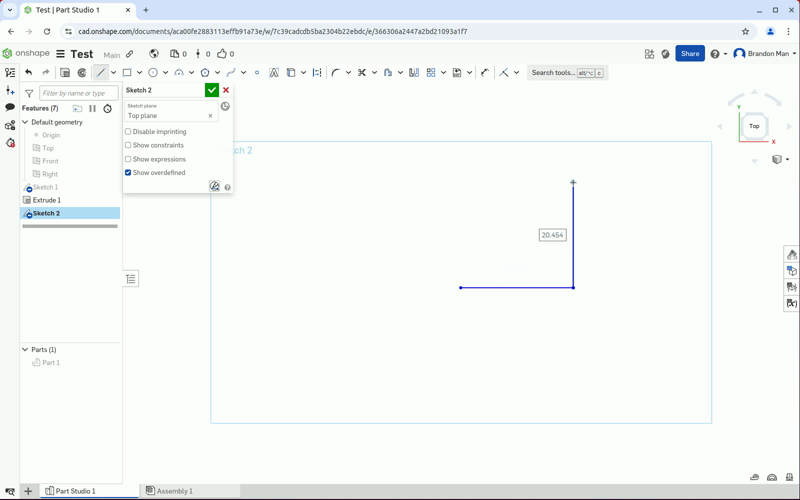
mouse_move(589, 182)
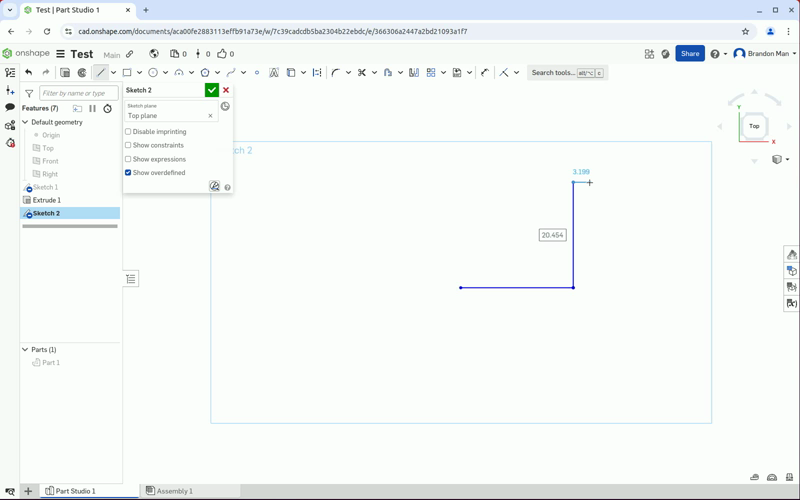
mouse_move(573, 178)
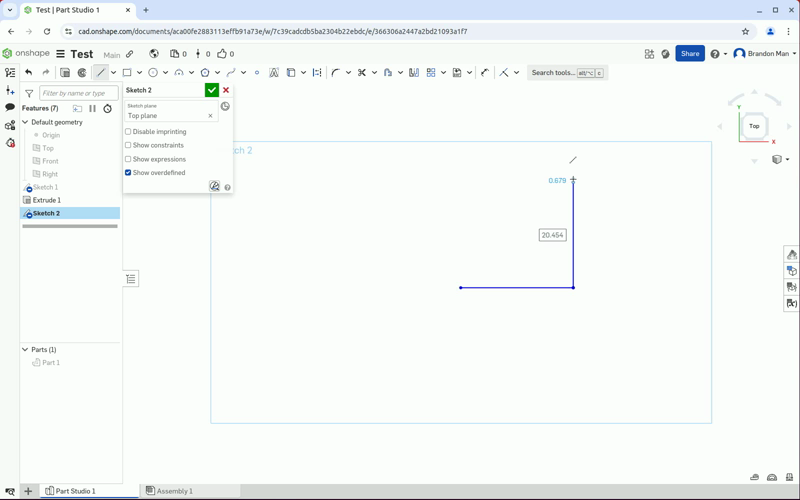
scroll(6)
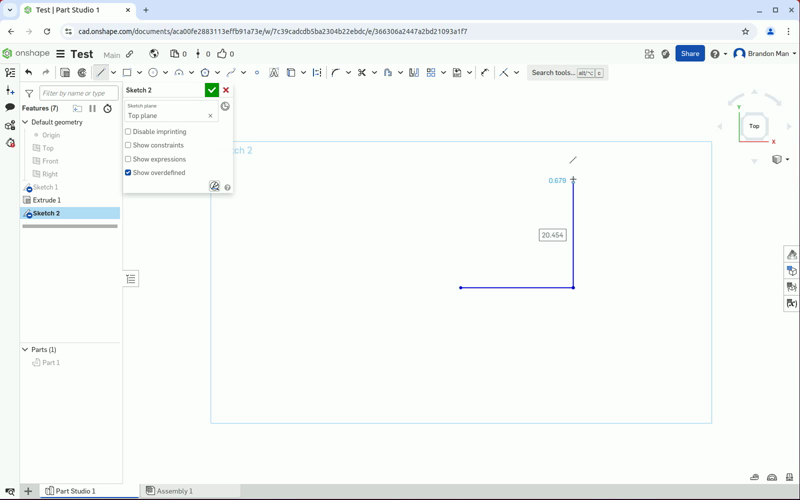
scroll(6)
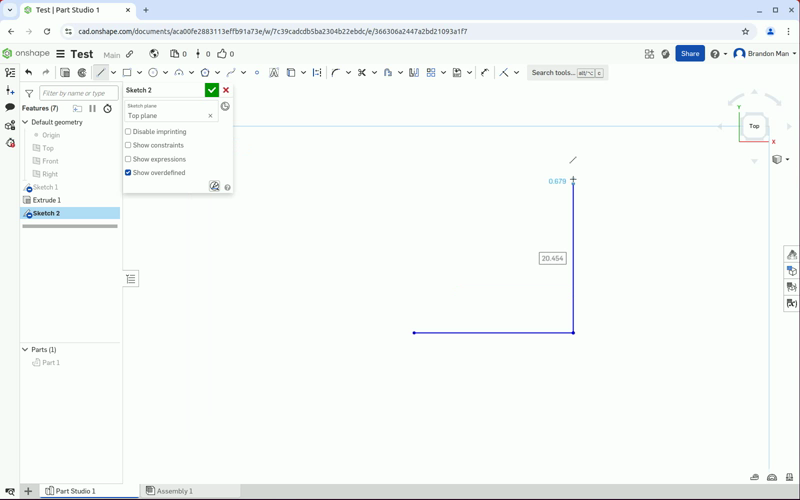
scroll(6)
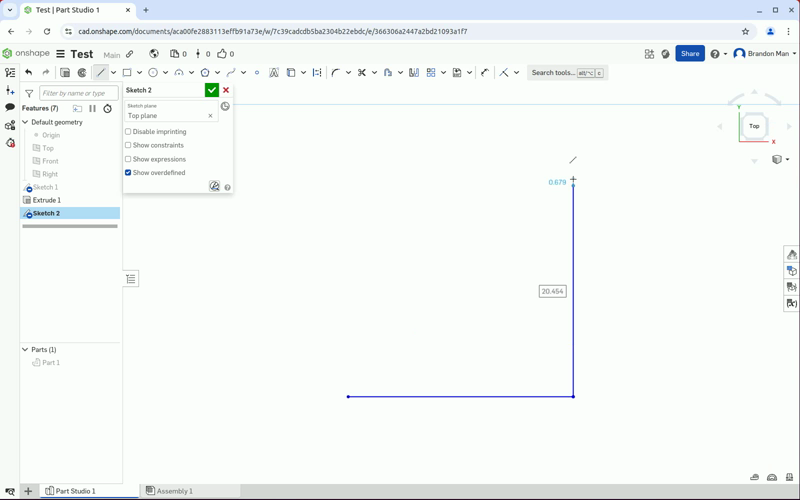
scroll(6)
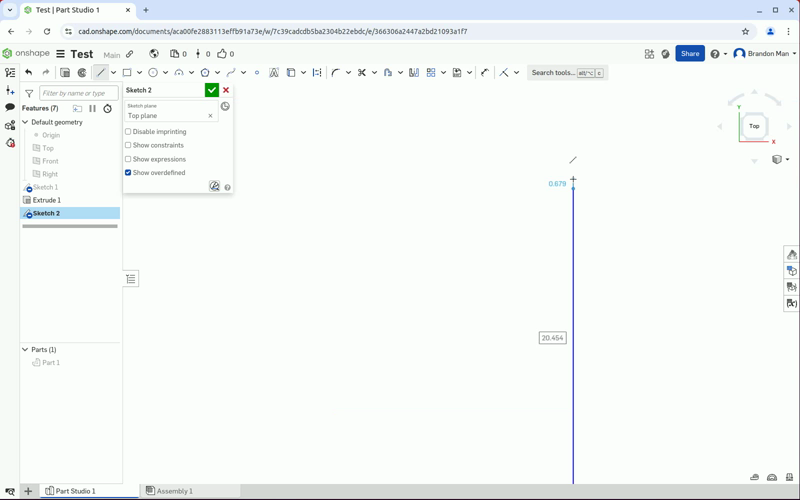
scroll(6)
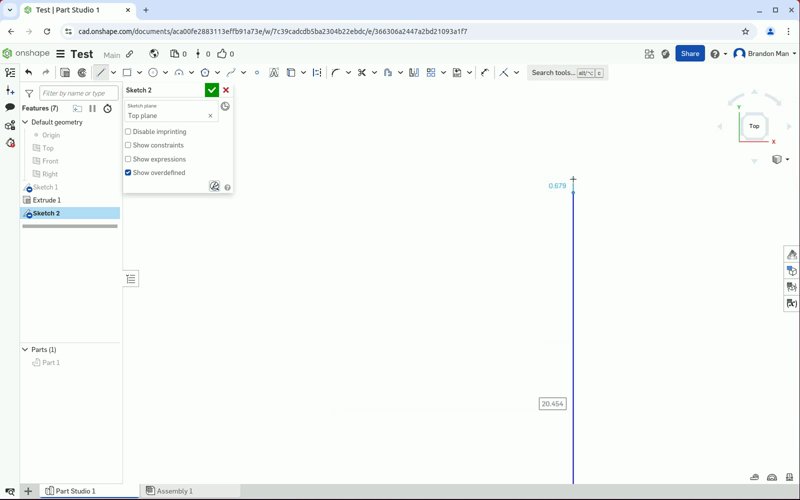
scroll(6)
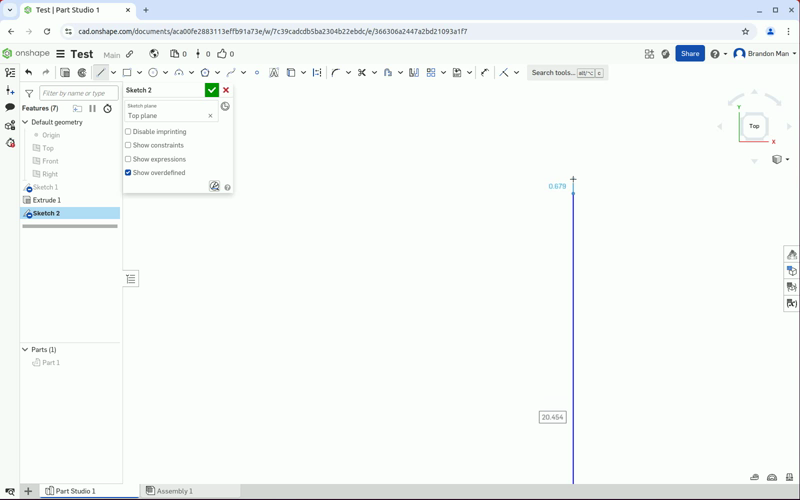
scroll(6)
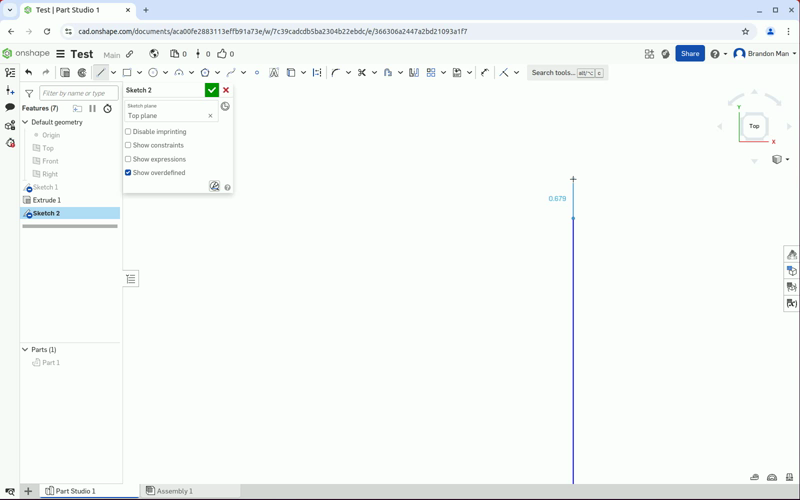
click(573, 178)
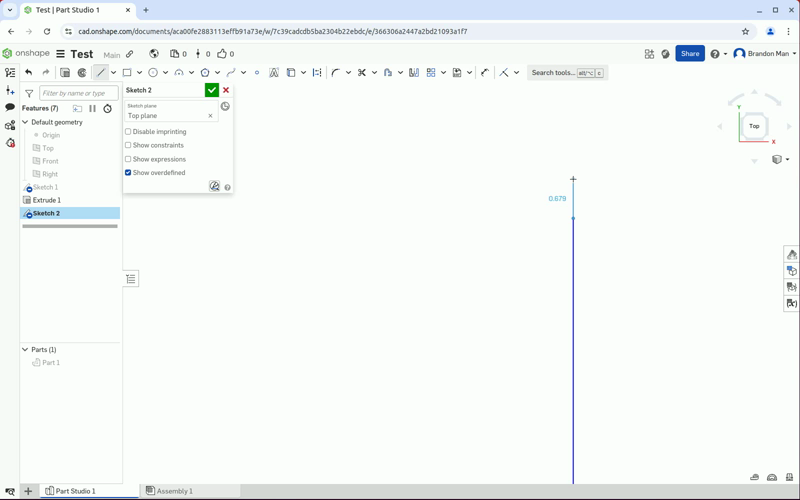
scroll(-6)
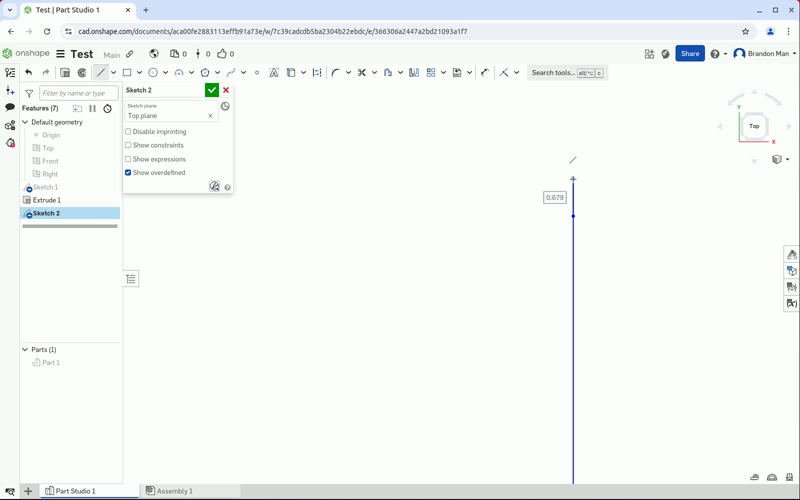
scroll(-6)
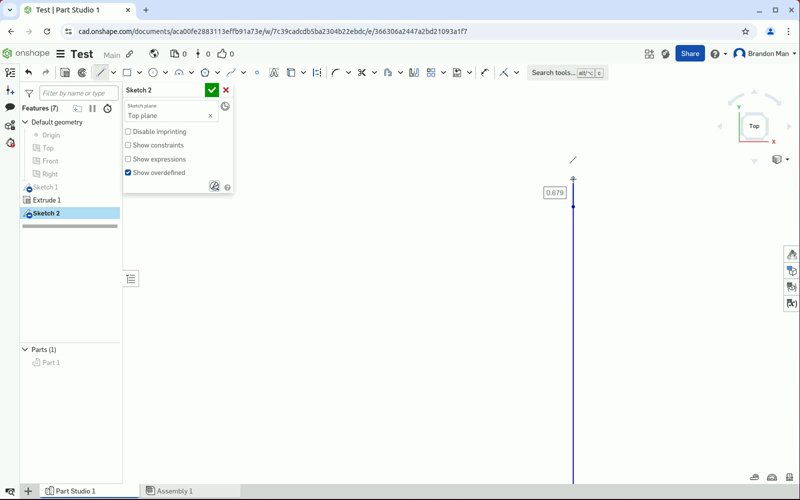
scroll(-6)
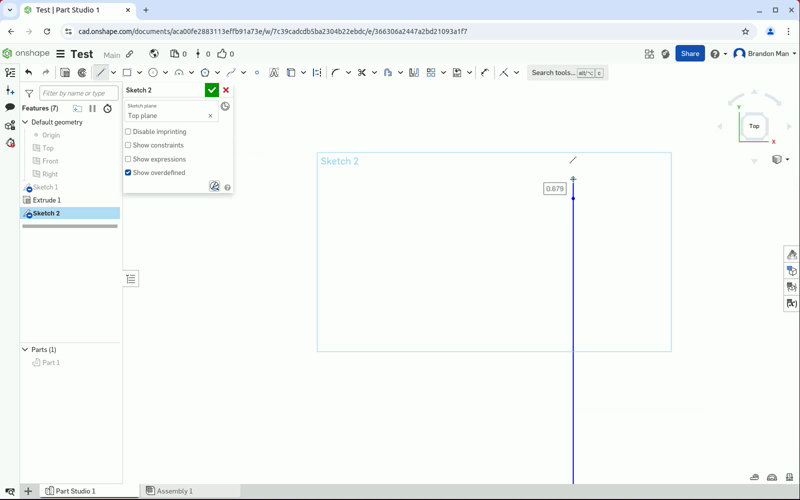
scroll(-6)
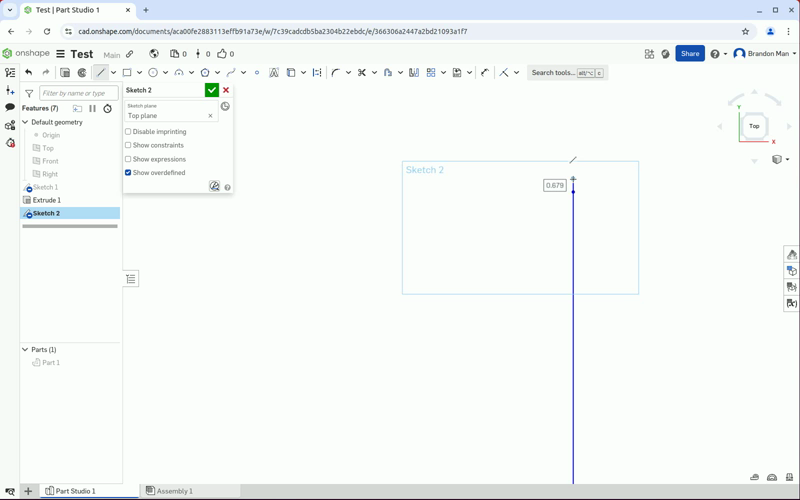
scroll(-6)
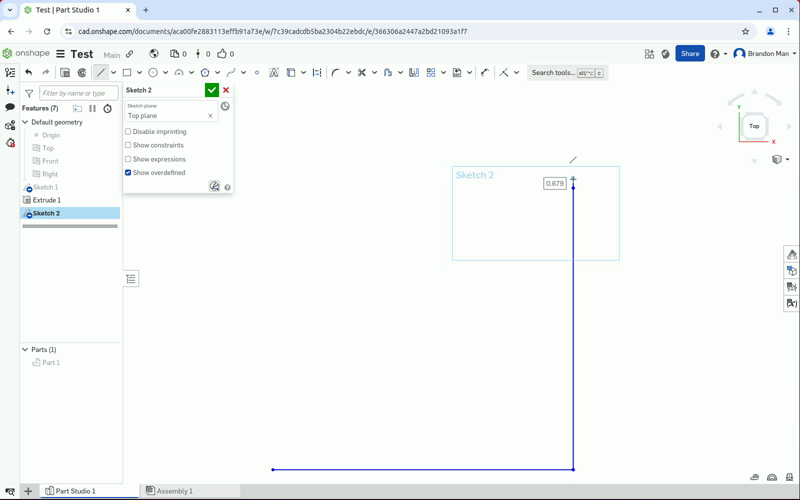
scroll(-6)
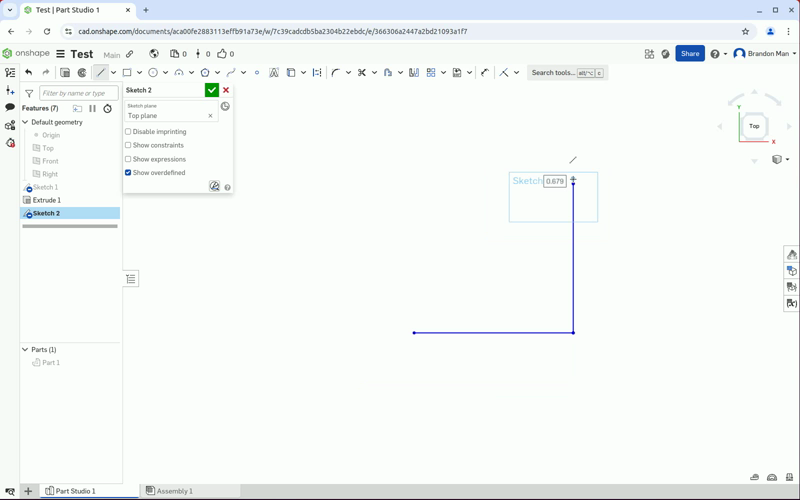
scroll(-6)
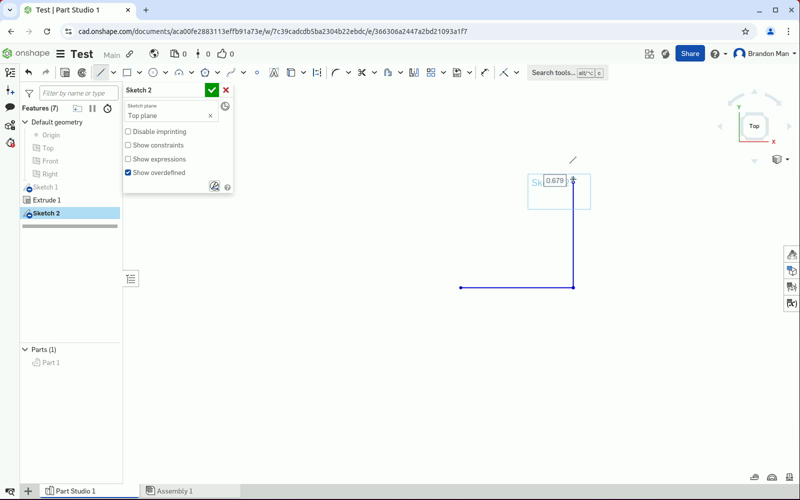
key_up(shift)
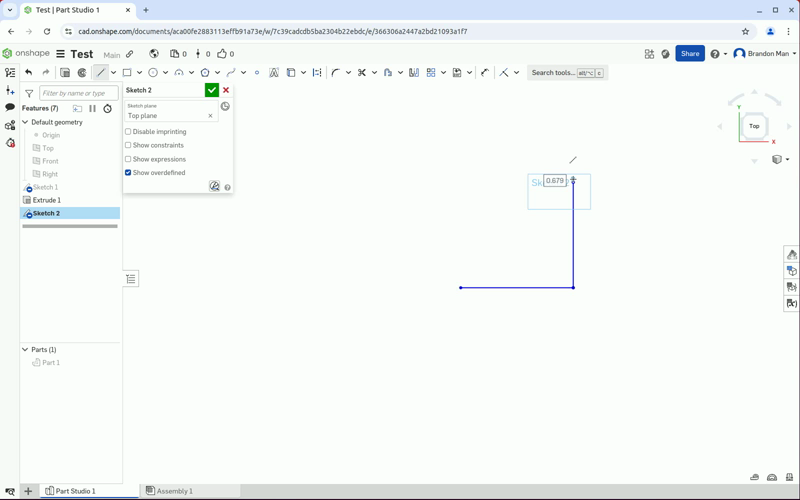
key_down(shift)
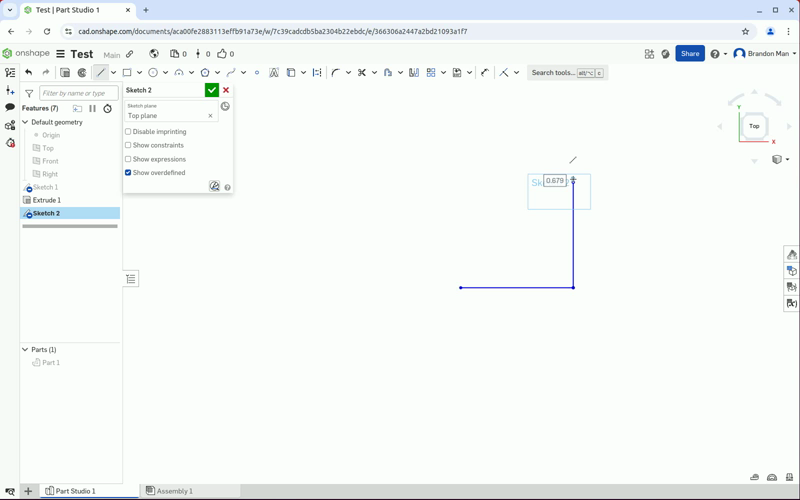
mouse_move(589, 178)
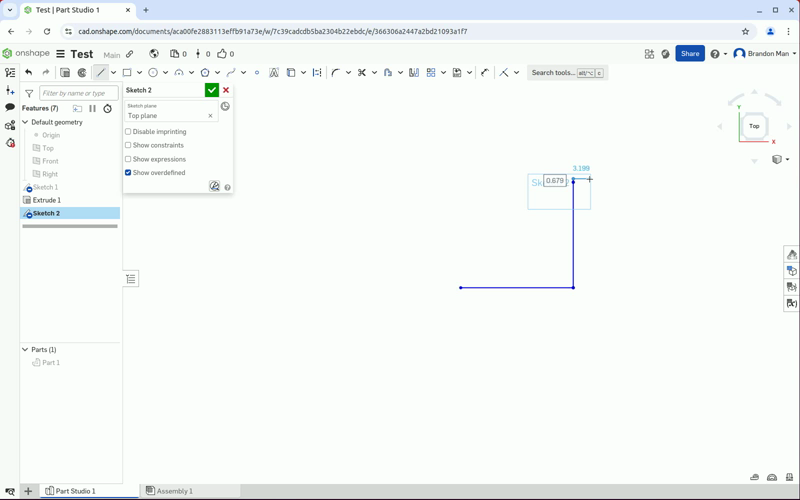
mouse_move(568, 178)
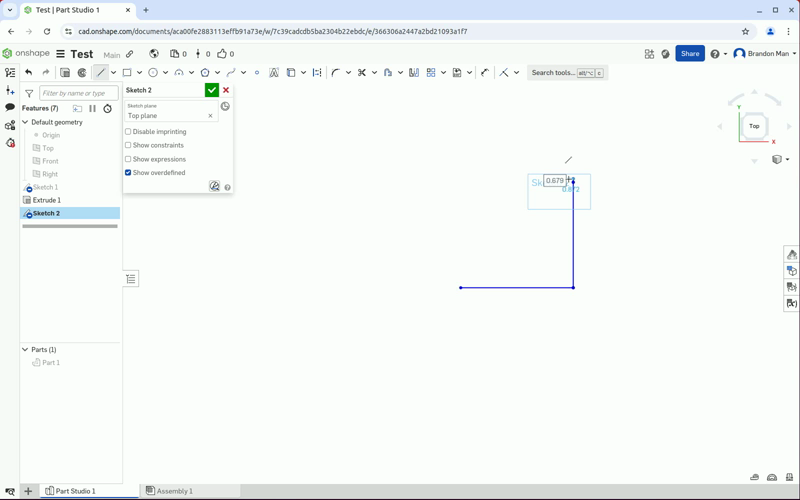
scroll(6)
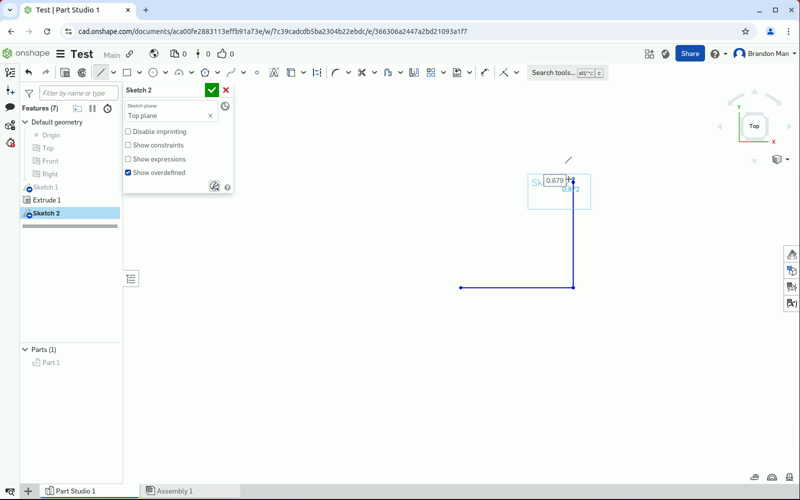
scroll(6)
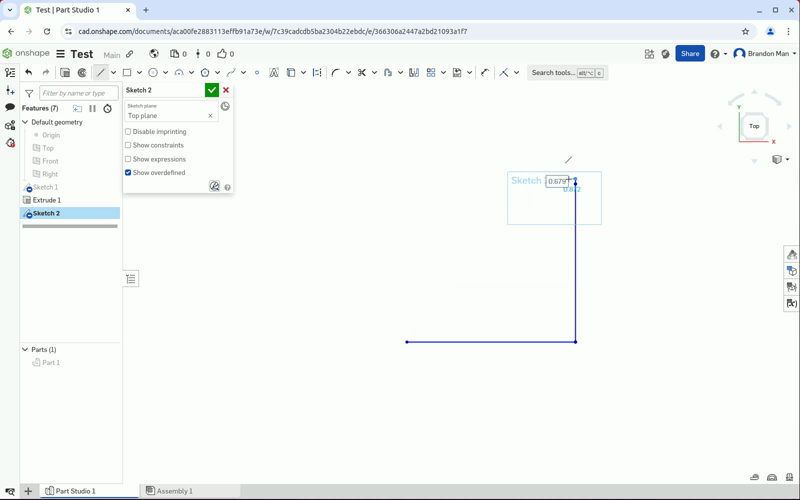
scroll(6)
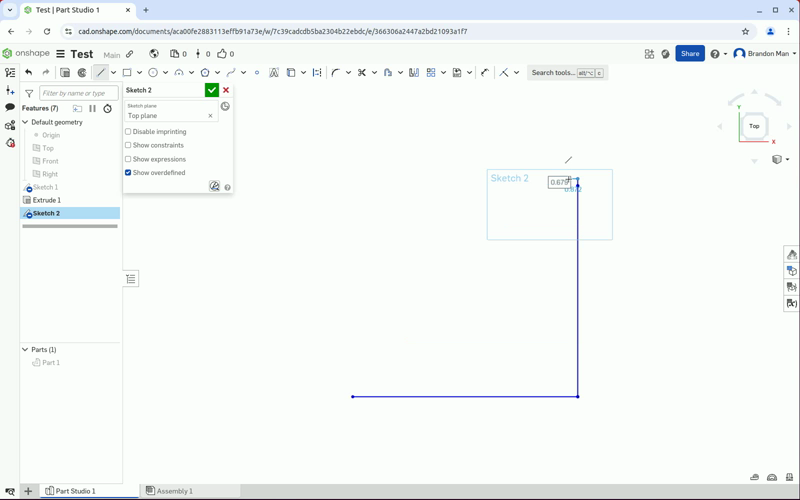
scroll(6)
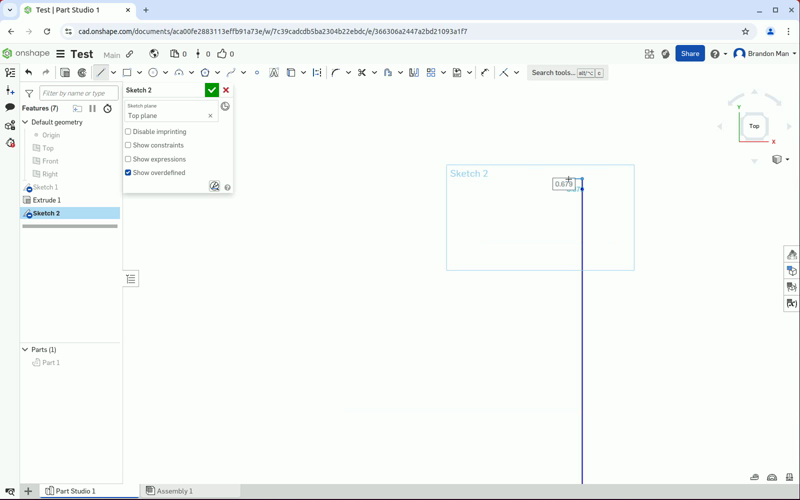
scroll(6)
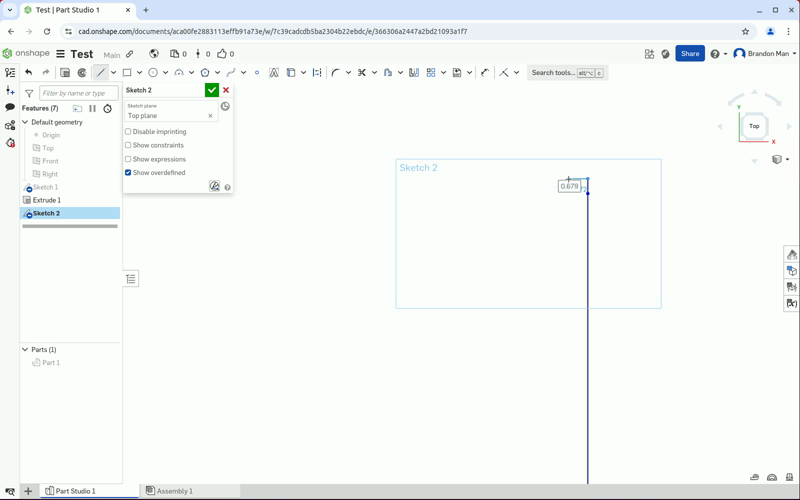
scroll(6)
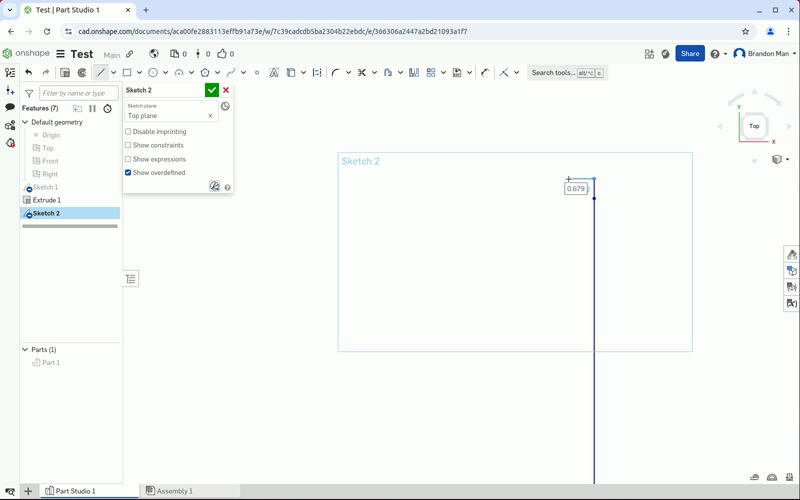
scroll(6)
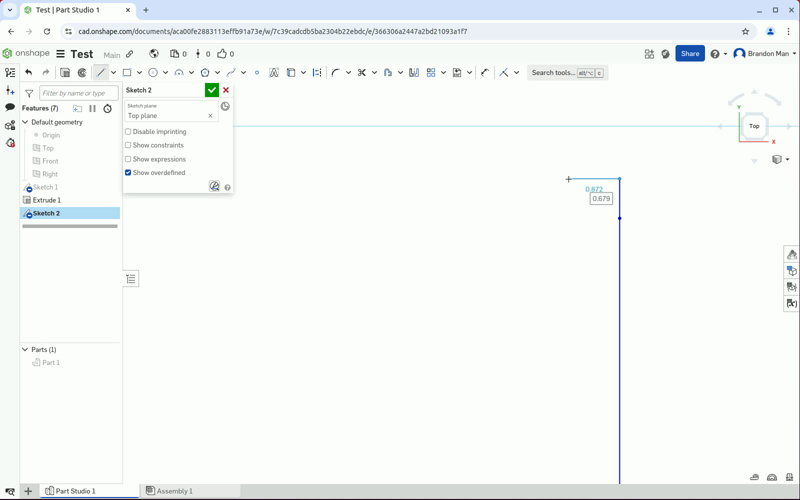
click(568, 178)
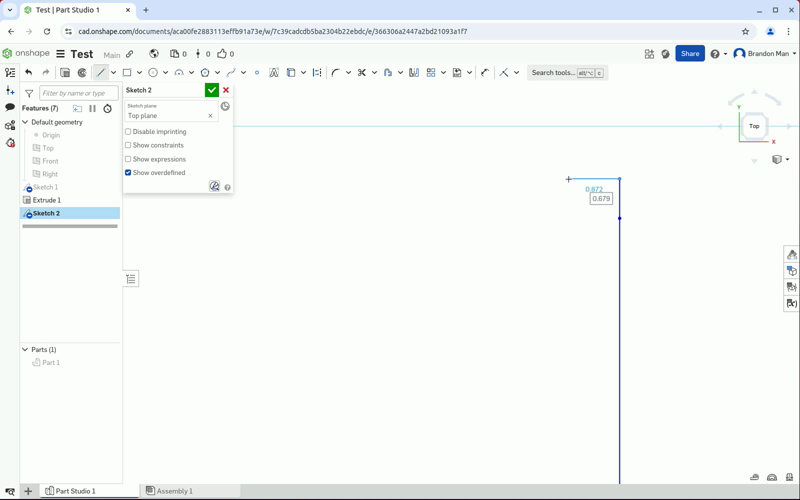
scroll(-6)
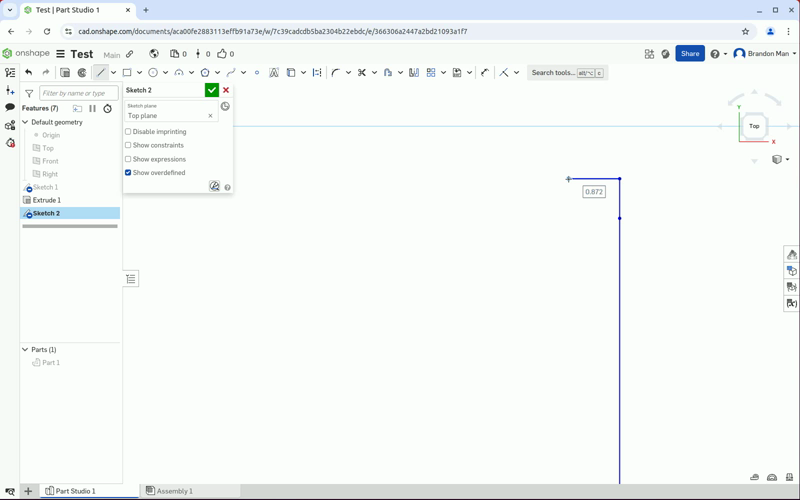
scroll(-6)
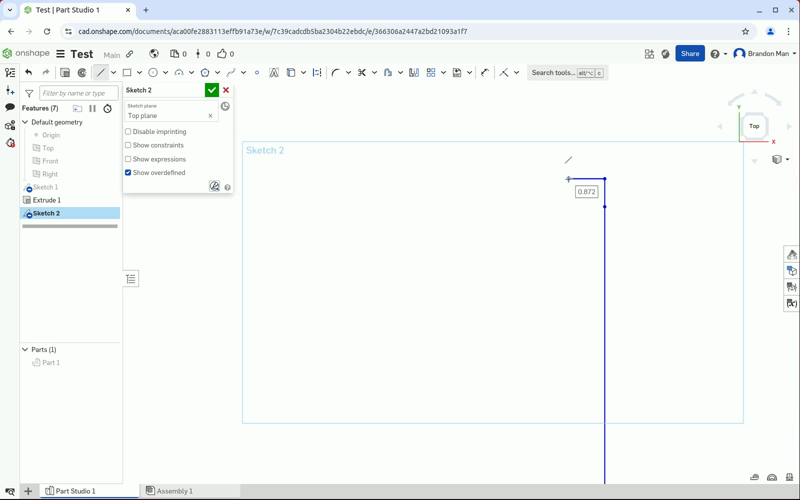
scroll(-6)
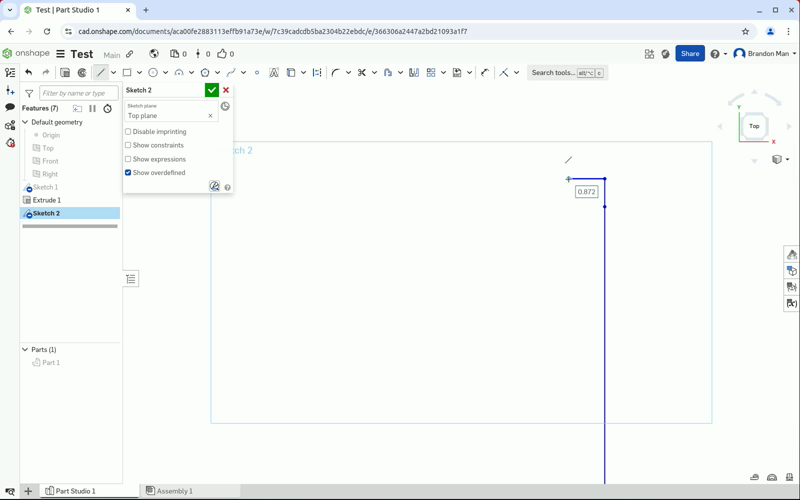
scroll(-6)
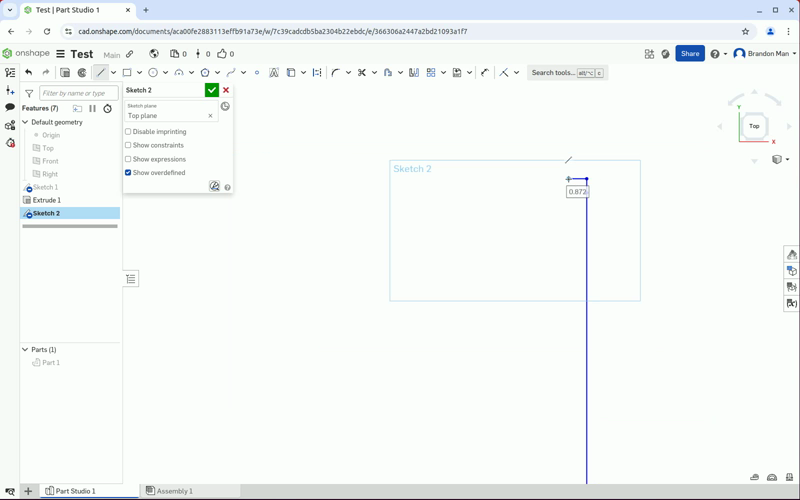
scroll(-6)
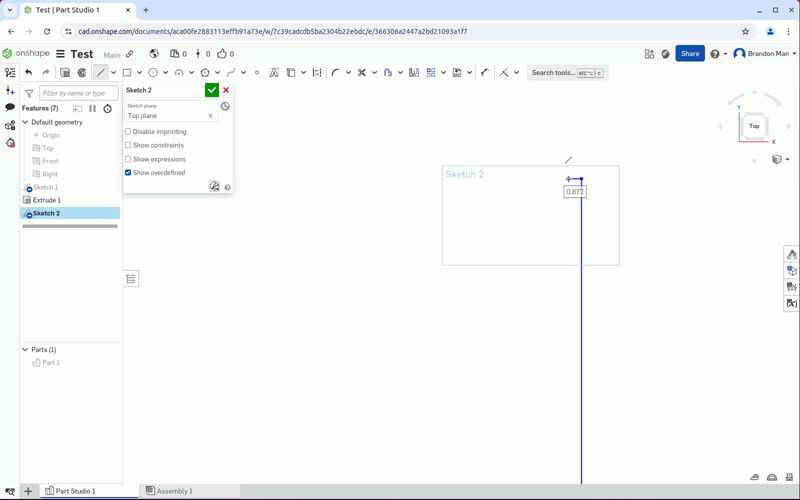
scroll(-6)
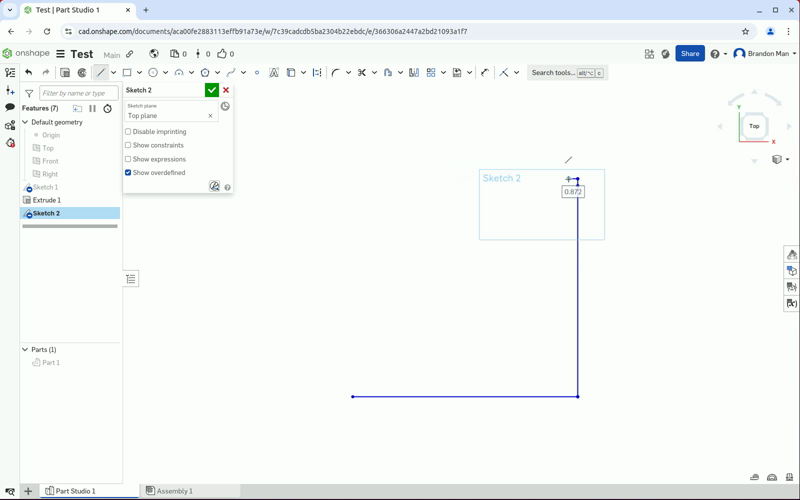
scroll(-6)
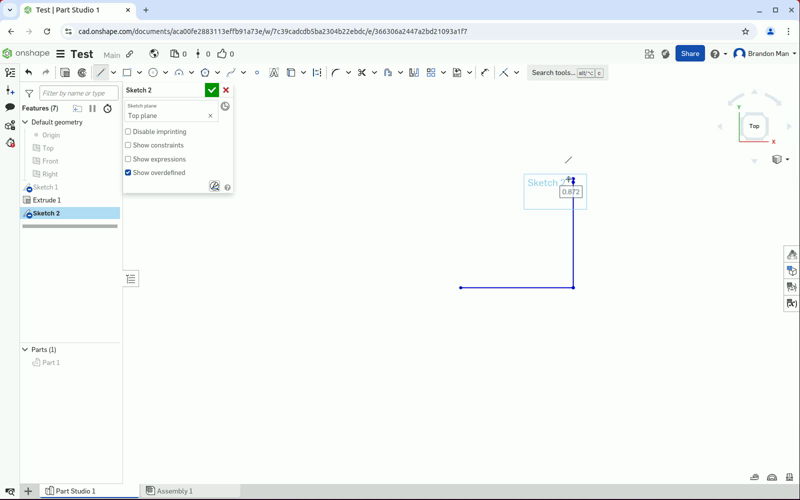
key_up(shift)
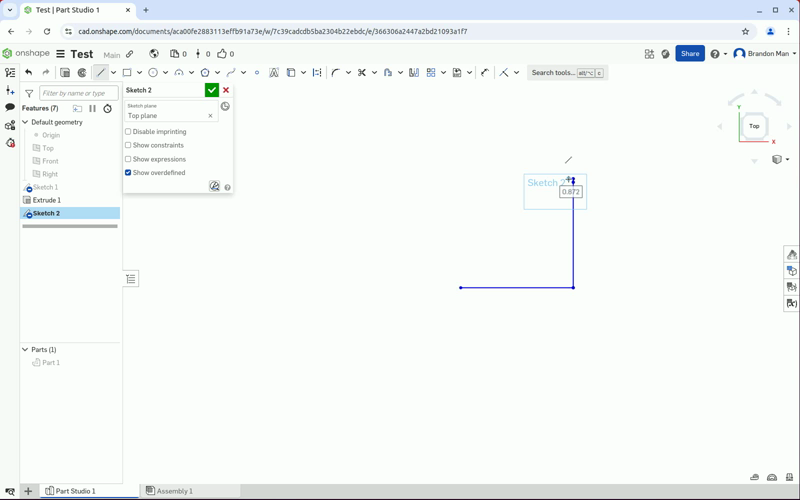
key_down(shift)
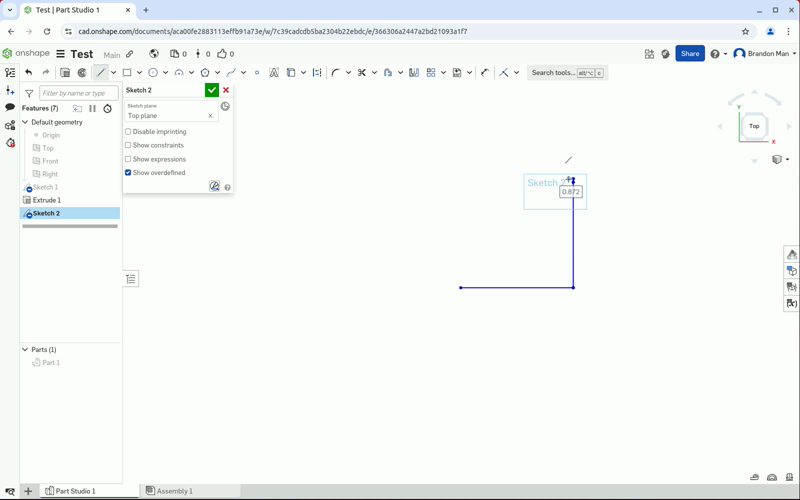
mouse_move(589, 178)
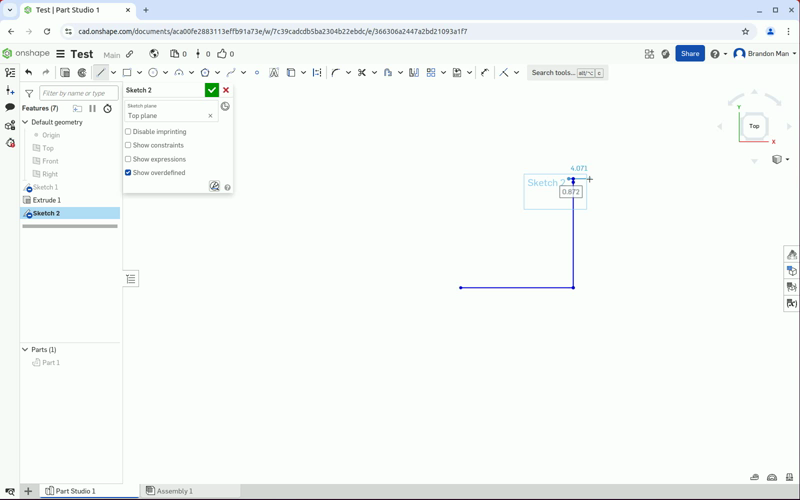
mouse_move(568, 182)
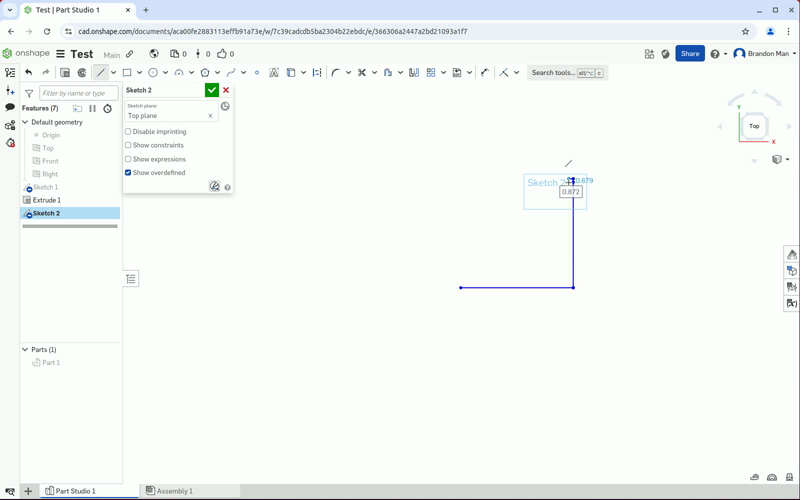
scroll(6)
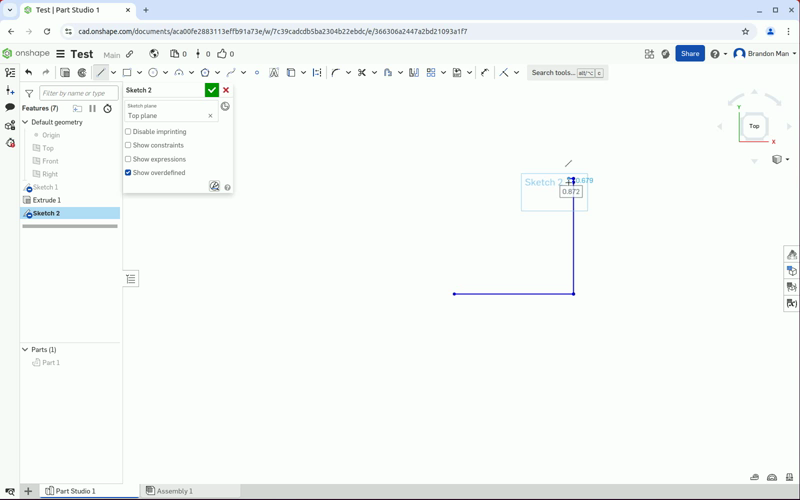
scroll(6)
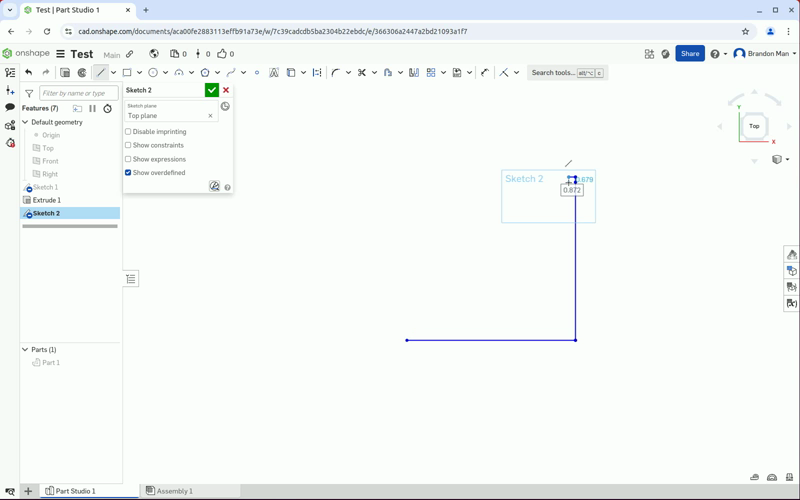
scroll(6)
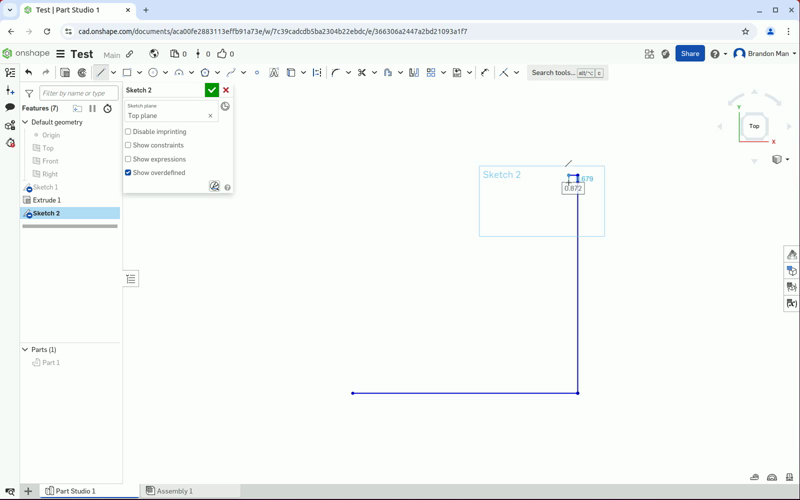
scroll(6)
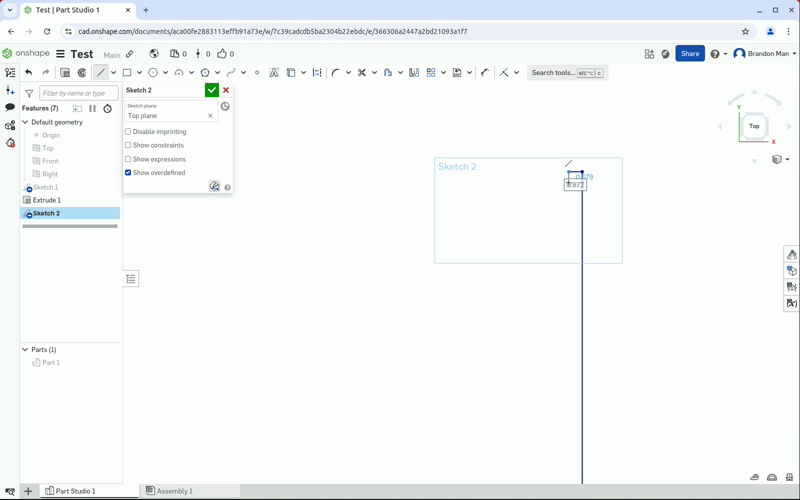
scroll(6)
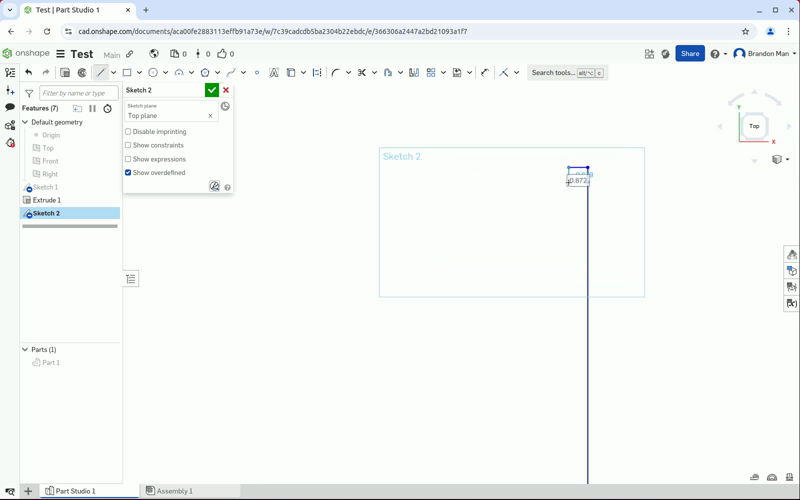
scroll(6)
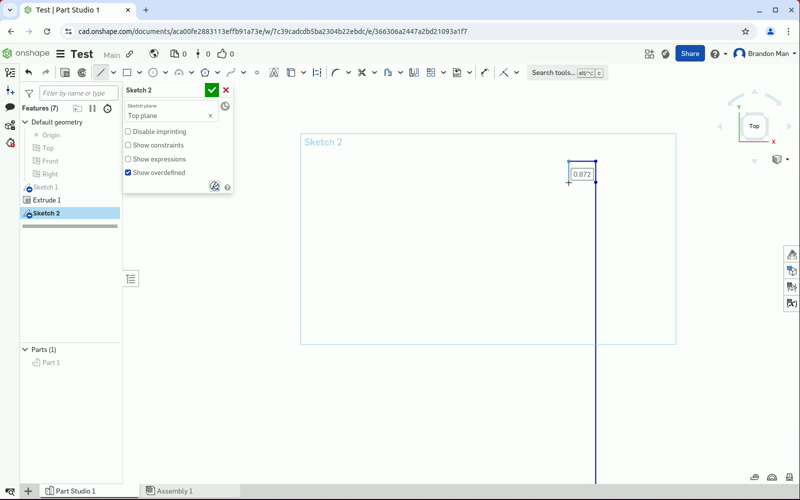
scroll(6)
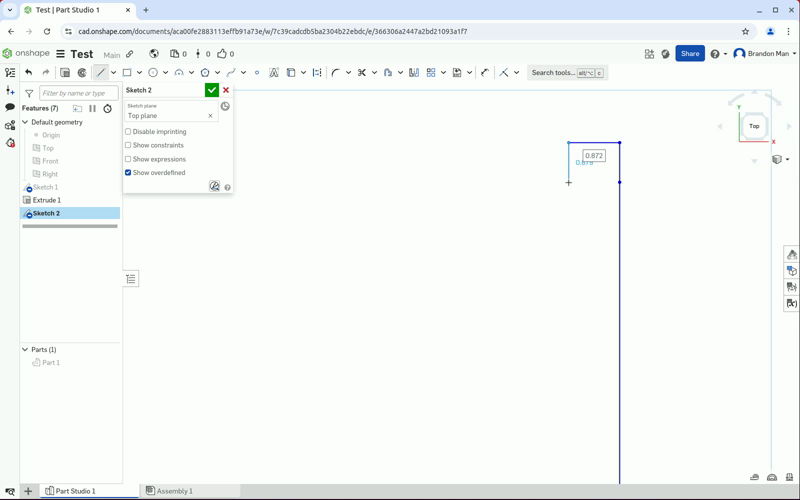
click(568, 182)
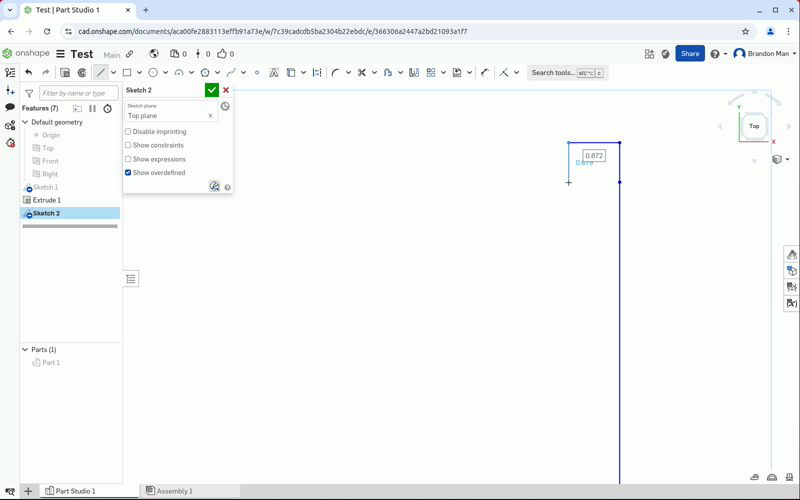
scroll(-6)
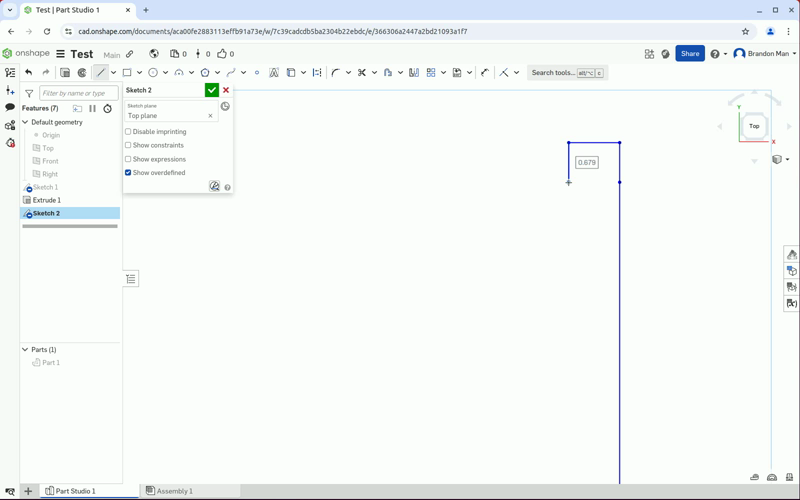
scroll(-6)
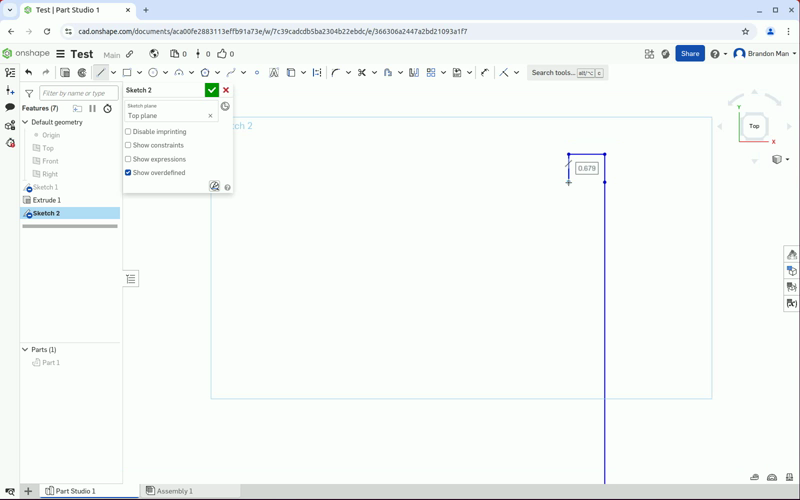
scroll(-6)
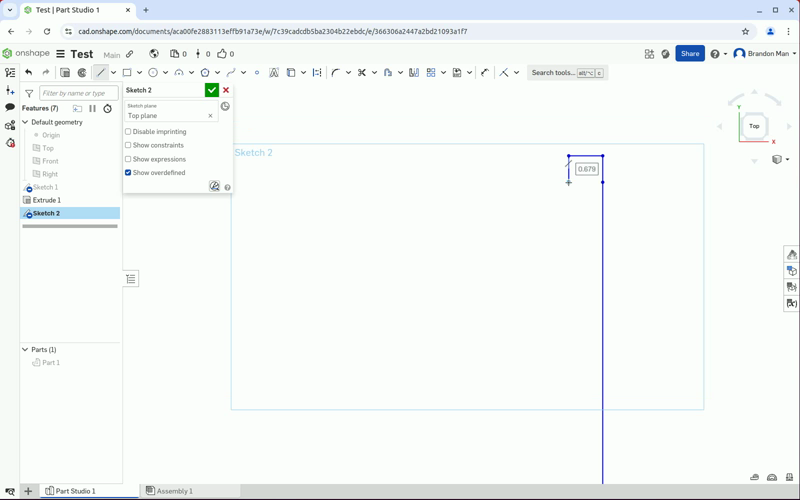
scroll(-6)
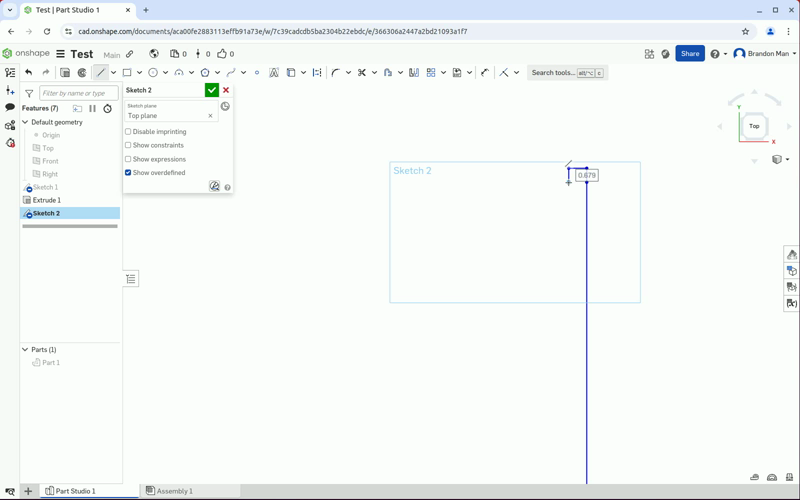
scroll(-6)
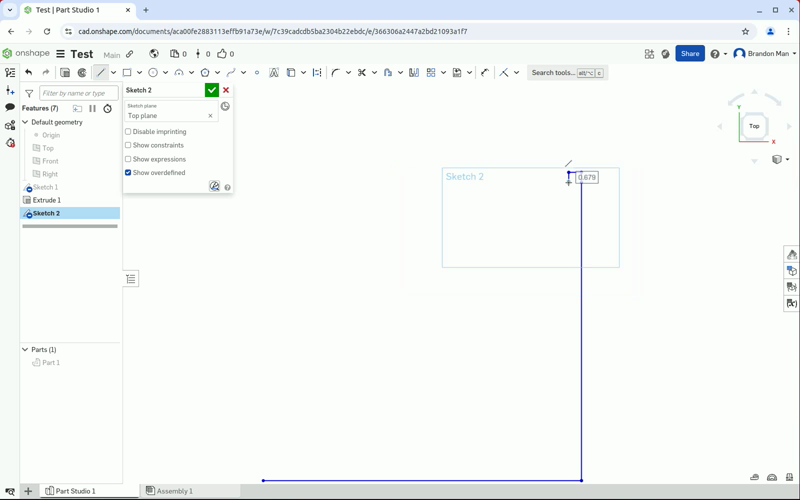
scroll(-6)
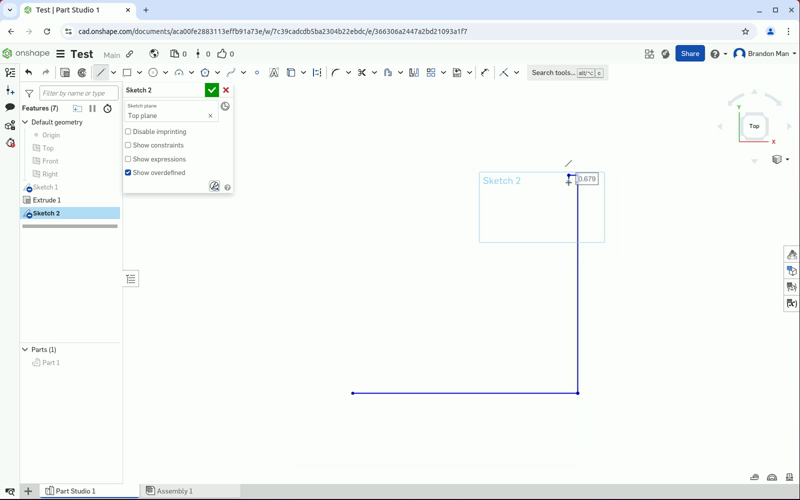
scroll(-6)
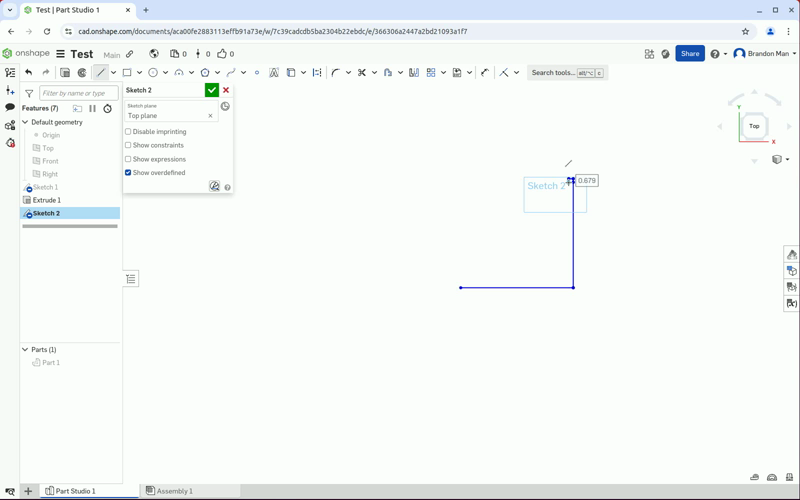
key_up(shift)
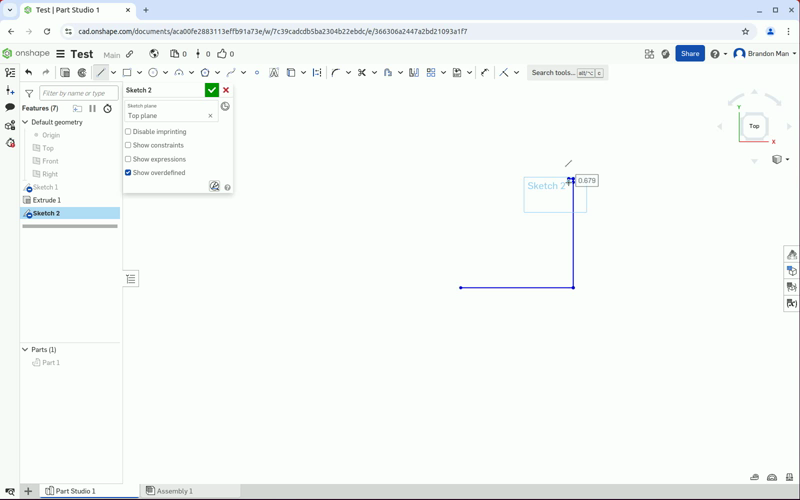
key_down(shift)
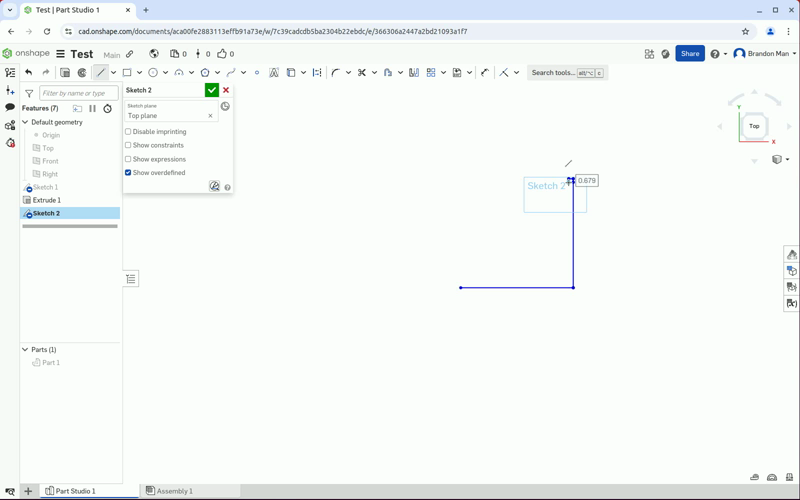
mouse_move(568, 282)
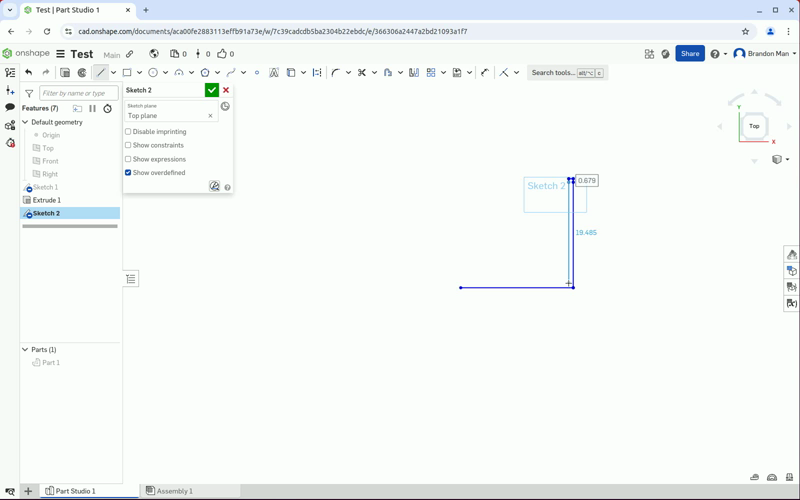
click(568, 282)
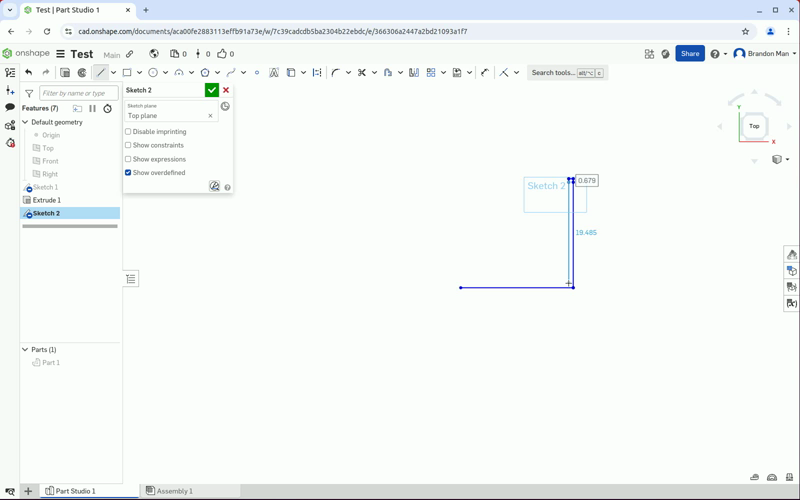
key_up(shift)
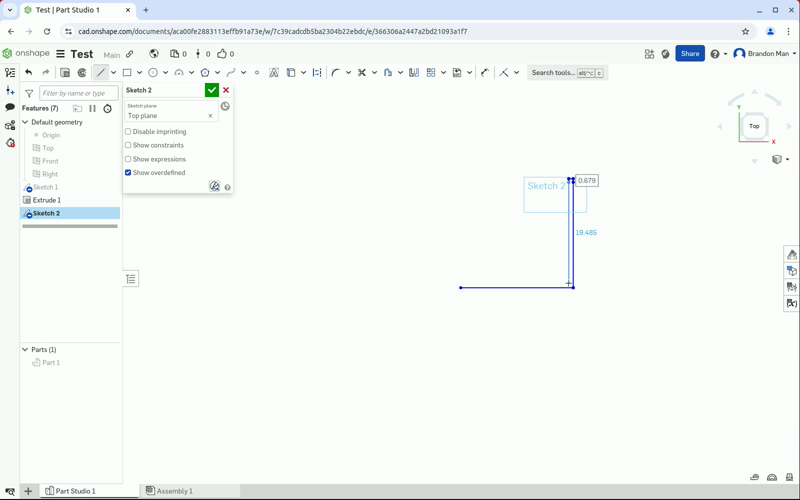
key_down(shift)
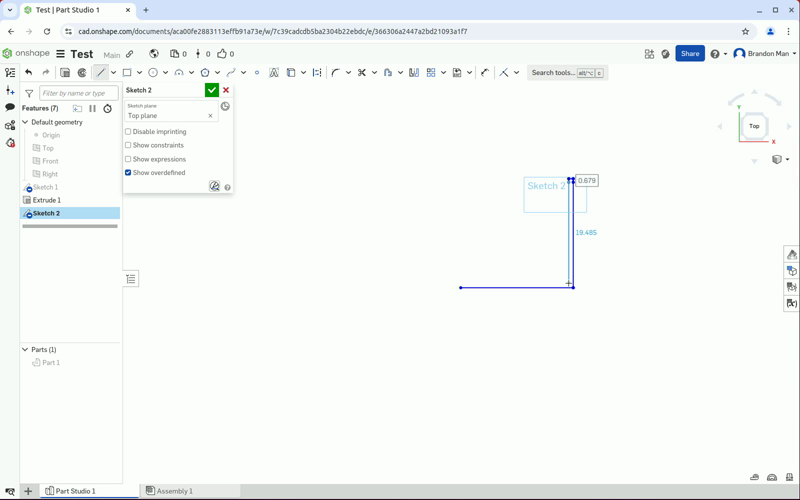
mouse_move(460, 282)
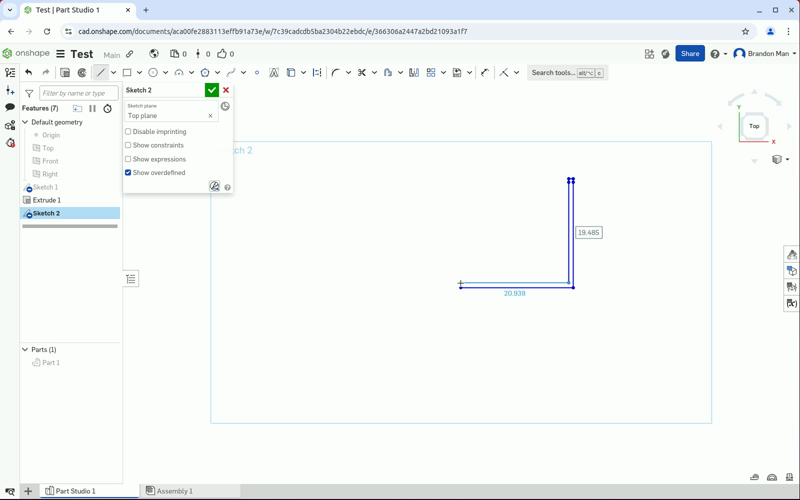
click(460, 282)
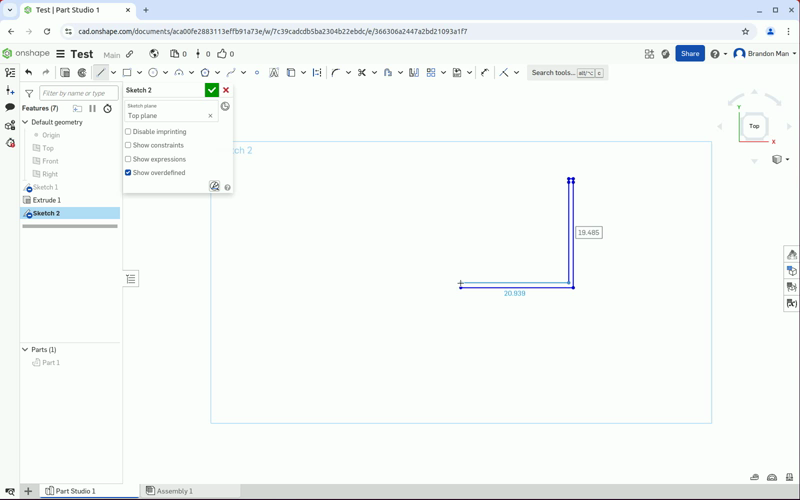
key_up(shift)
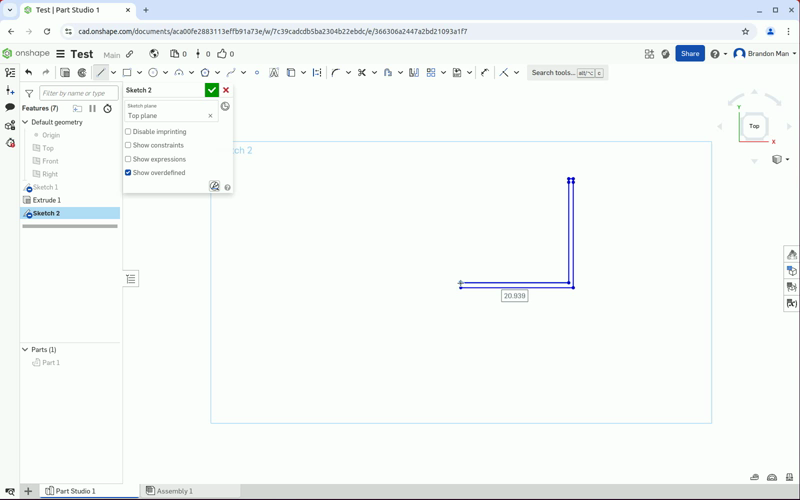
mouse_move(490, 282)
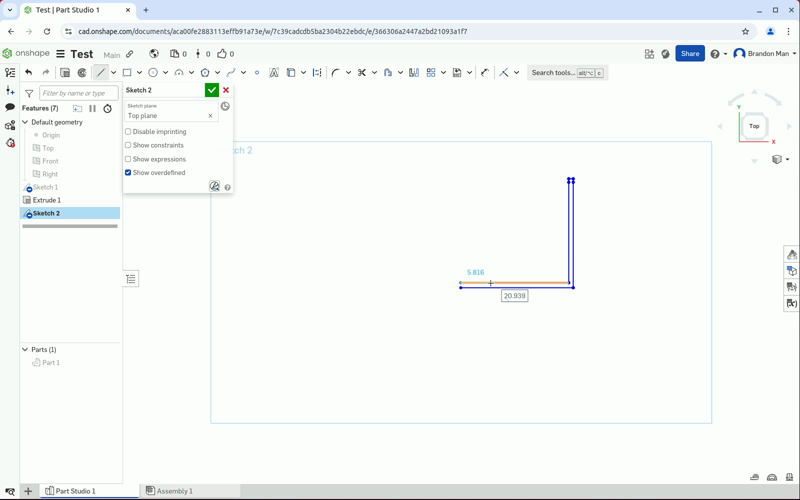
key_down(shift)
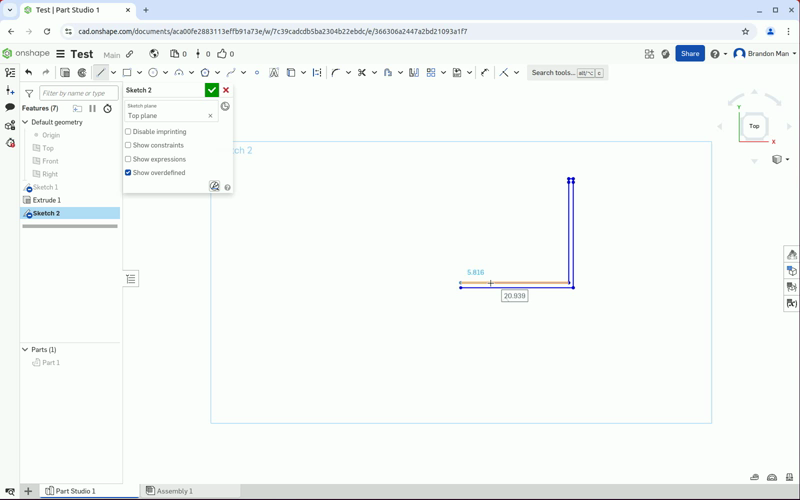
mouse_move(460, 287)
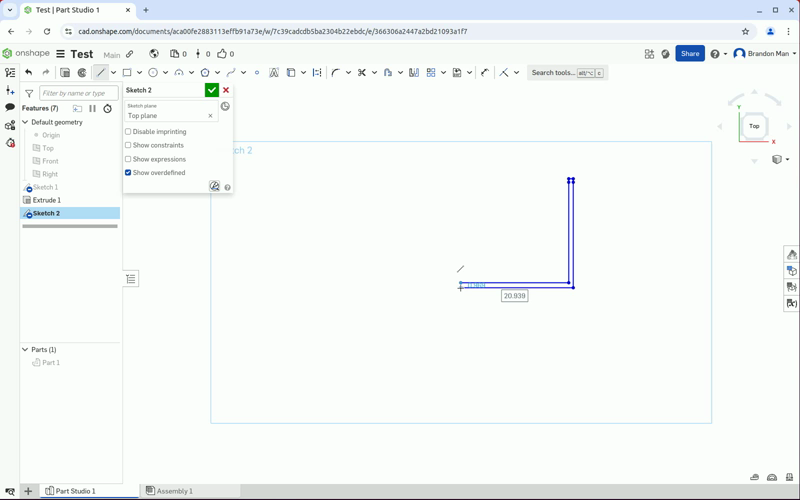
scroll(6)
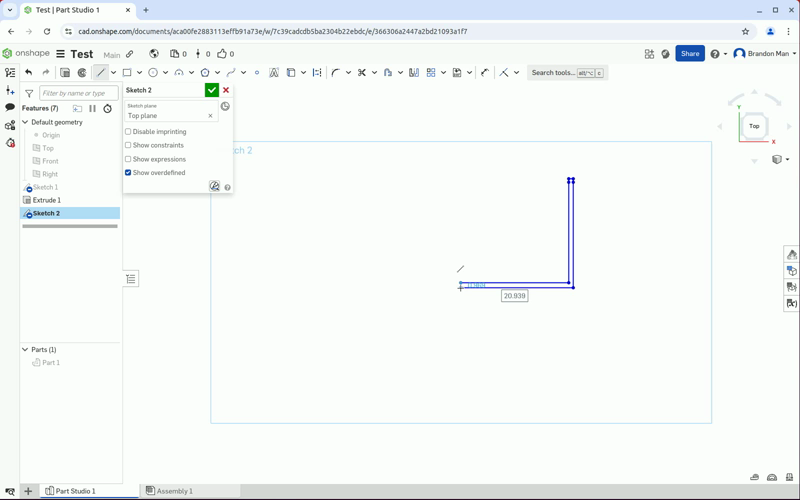
scroll(6)
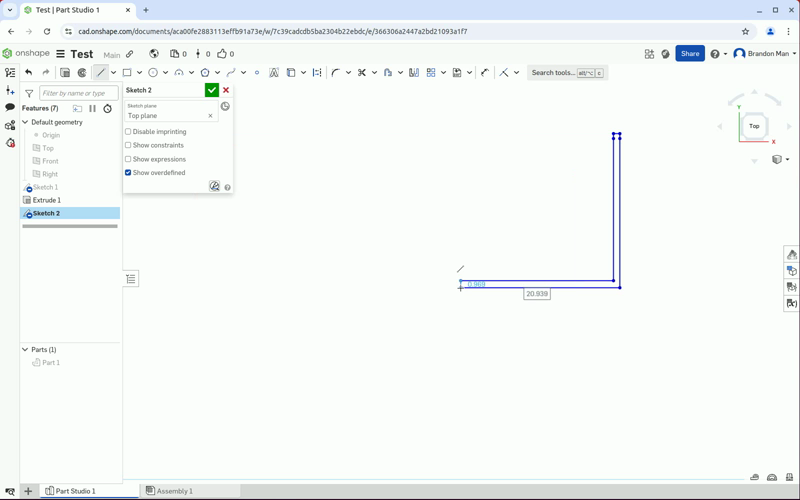
scroll(6)
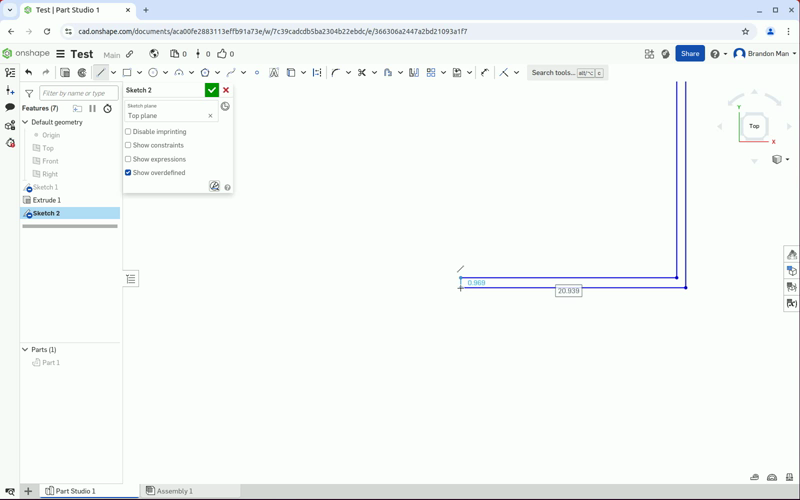
scroll(6)
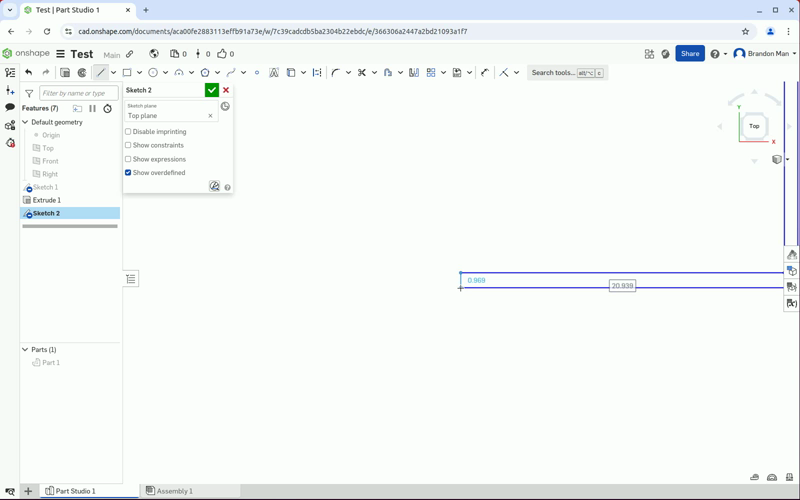
scroll(6)
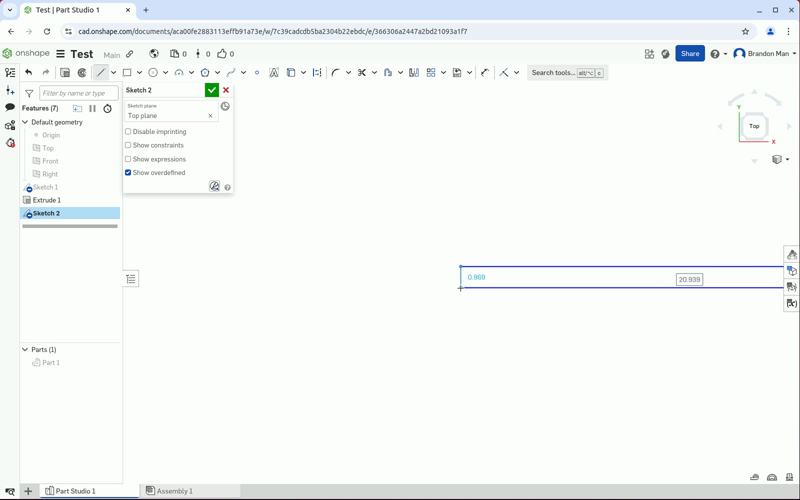
scroll(6)
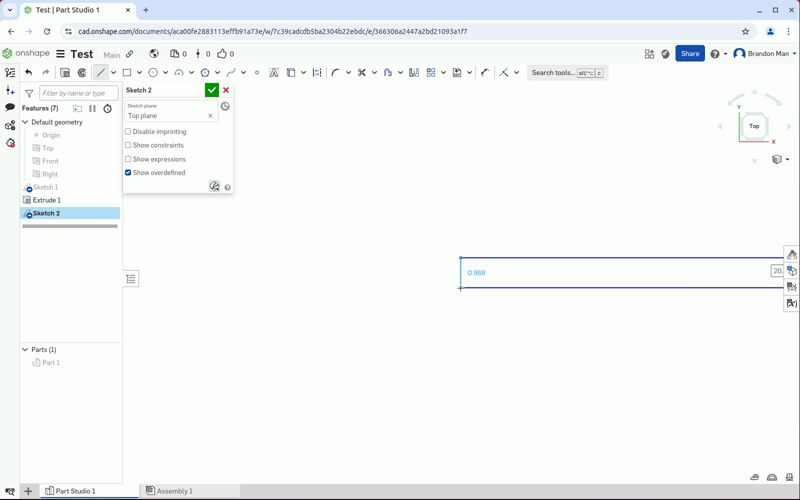
scroll(6)
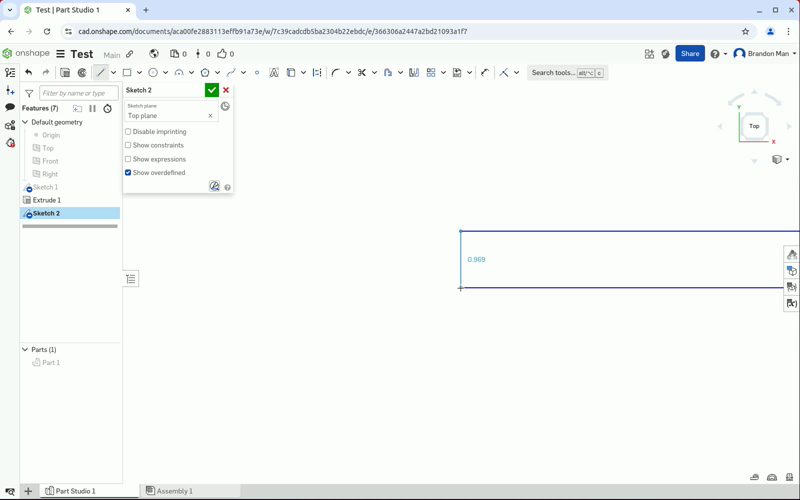
key_up(shift)
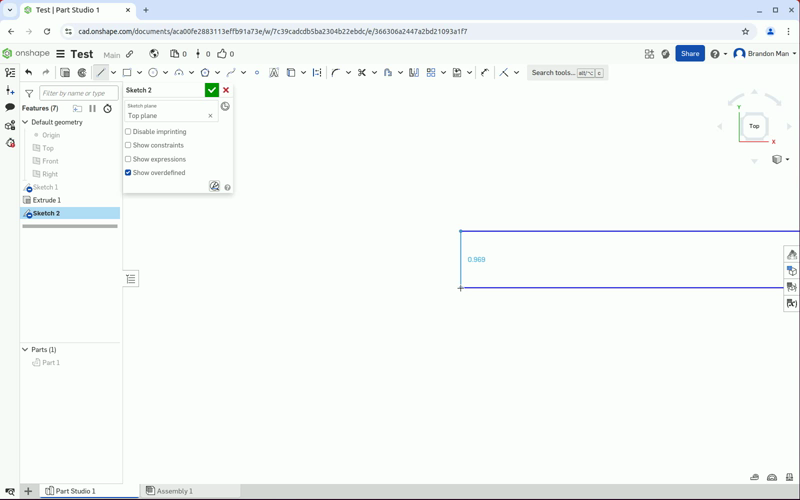
click(460, 287)
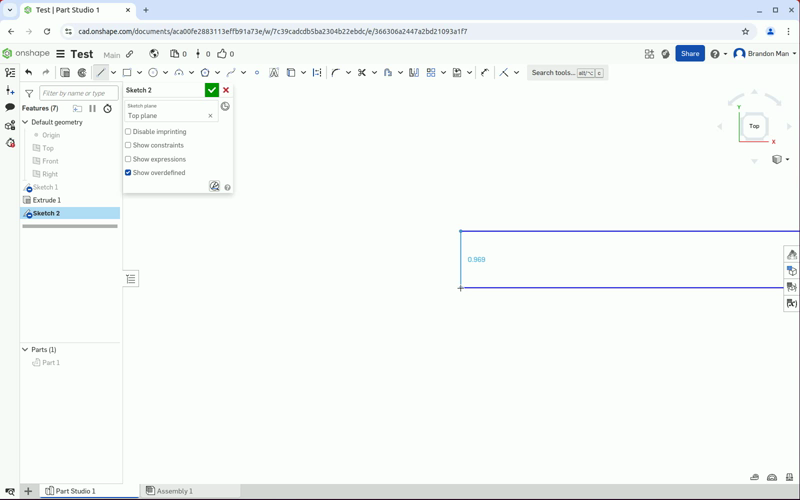
scroll(-6)
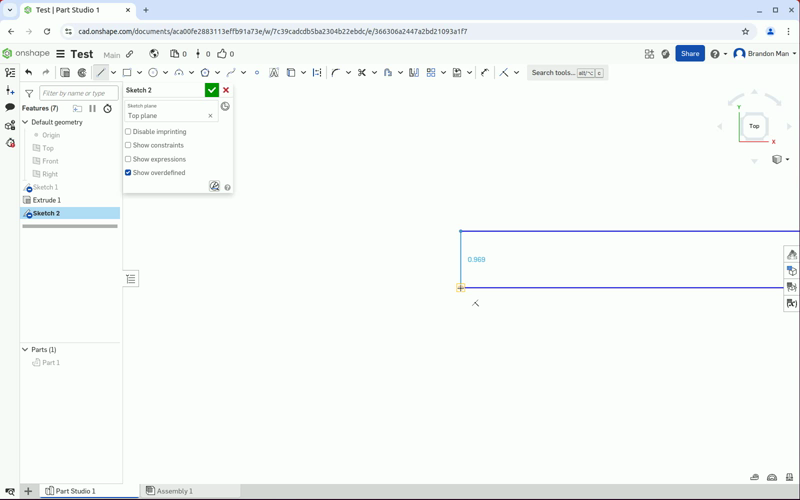
scroll(-6)
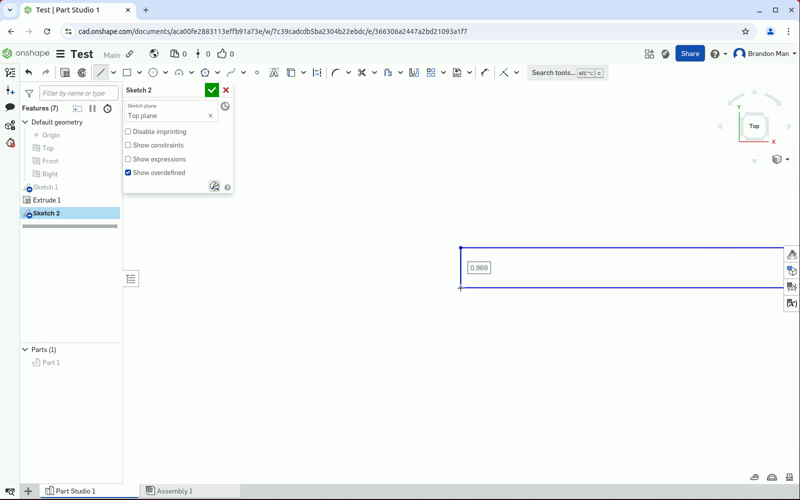
scroll(-6)
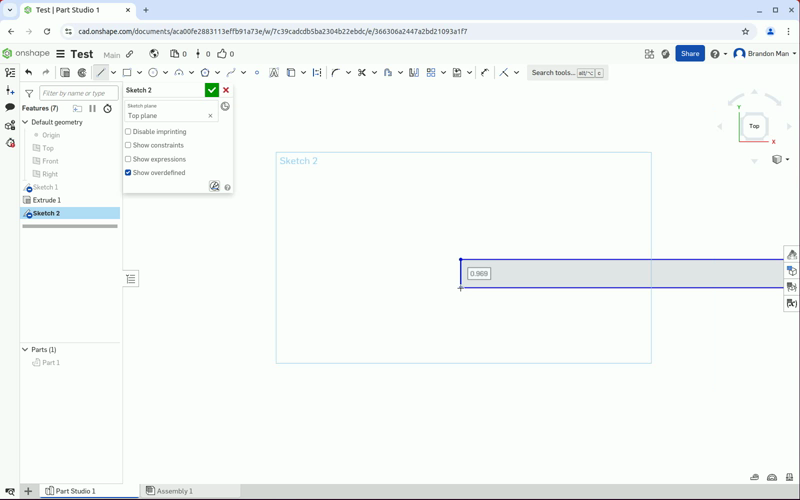
scroll(-6)
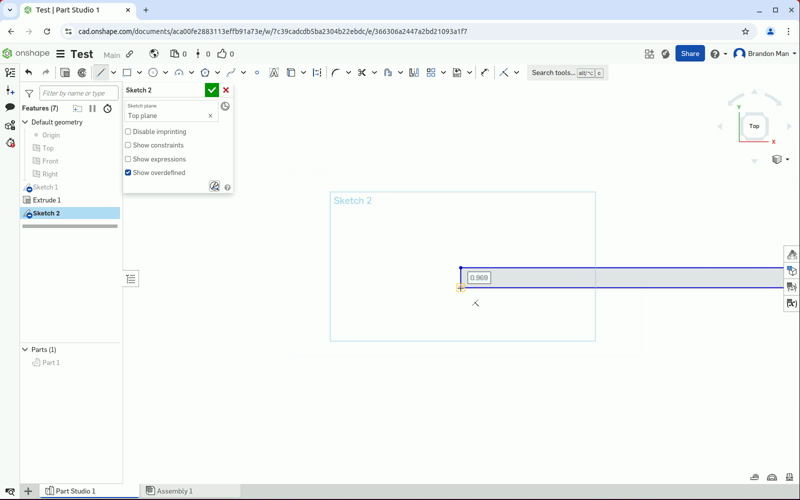
scroll(-6)
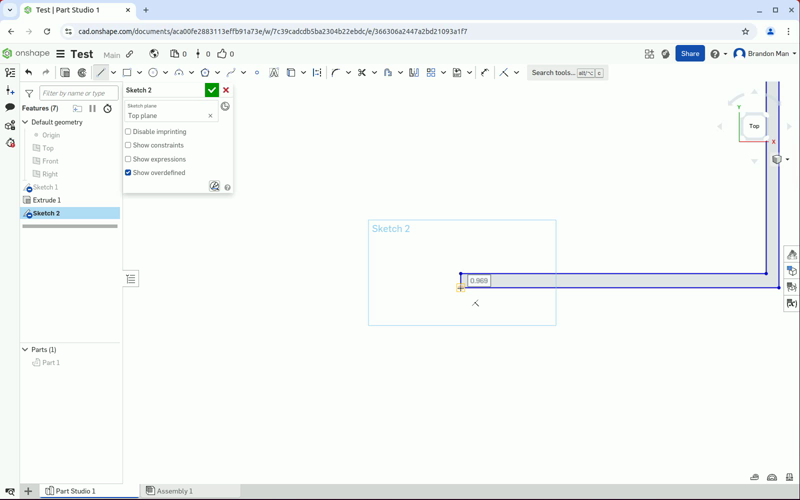
scroll(-6)
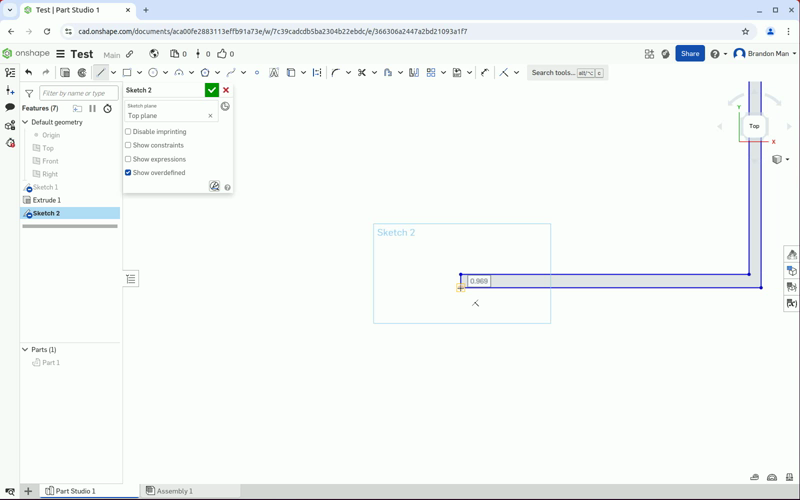
scroll(-6)
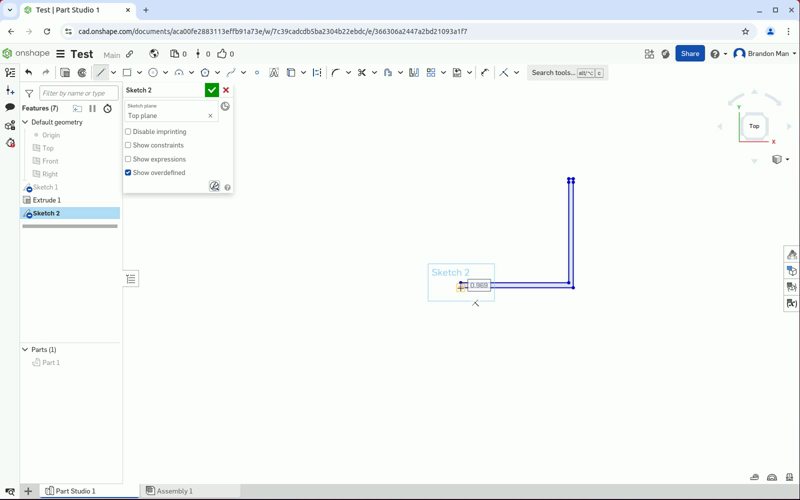
key(esc)
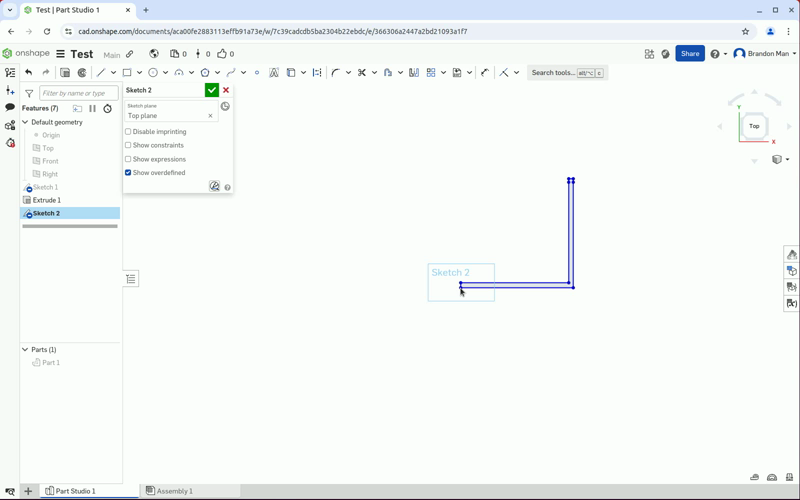
mouse_move(571, 199)
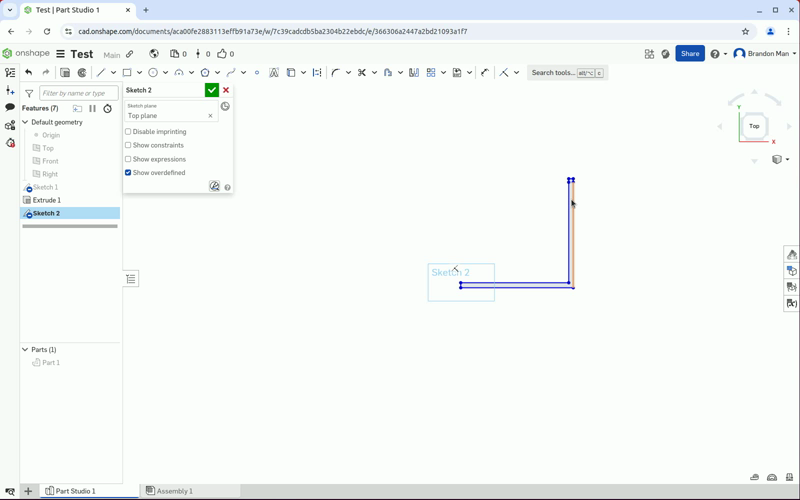
scroll(6)
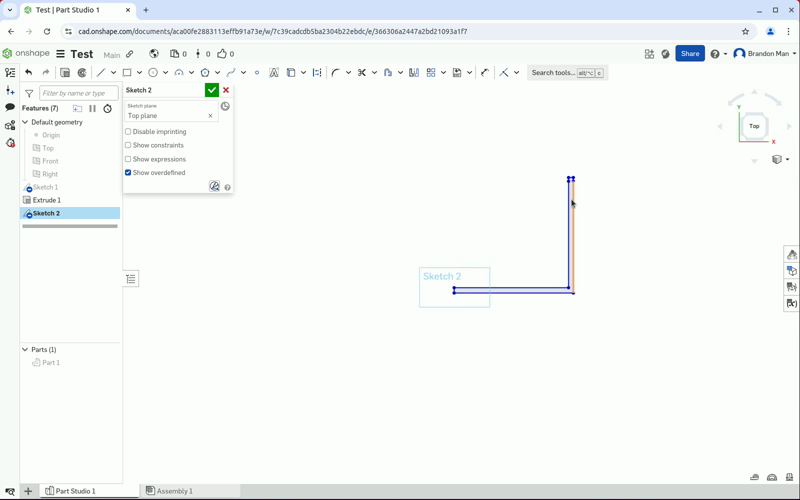
scroll(6)
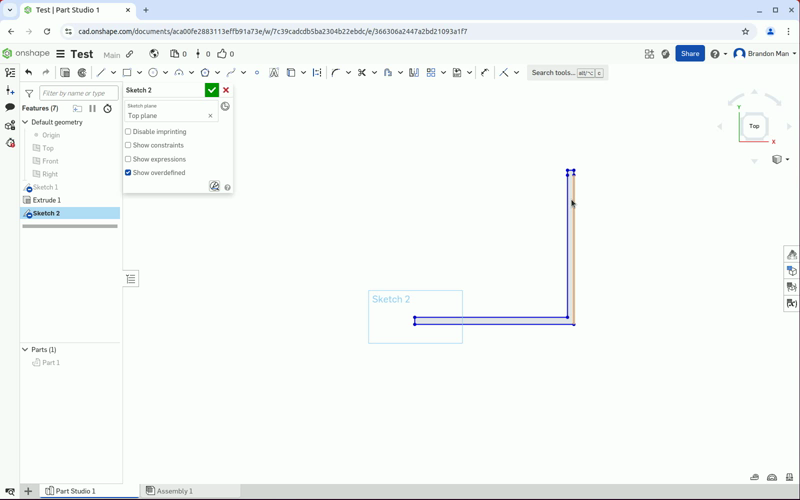
scroll(6)
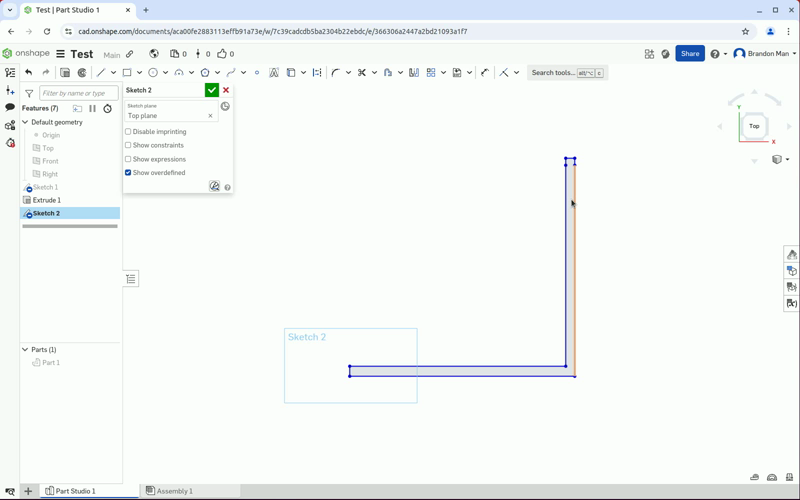
scroll(6)
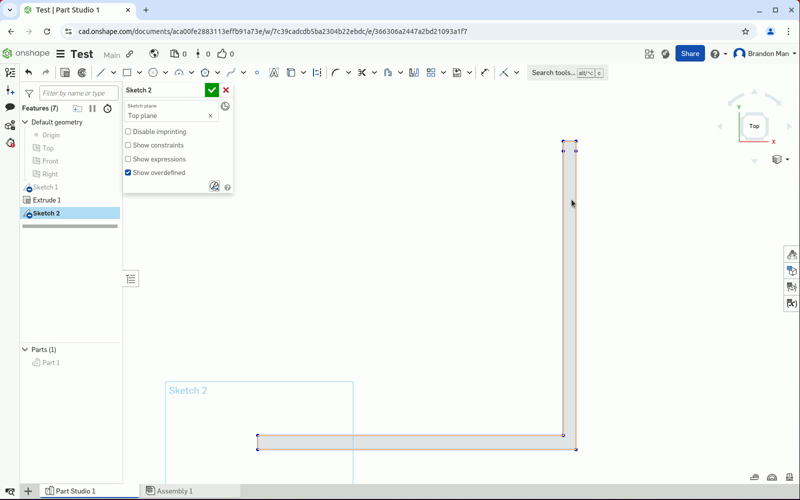
scroll(6)
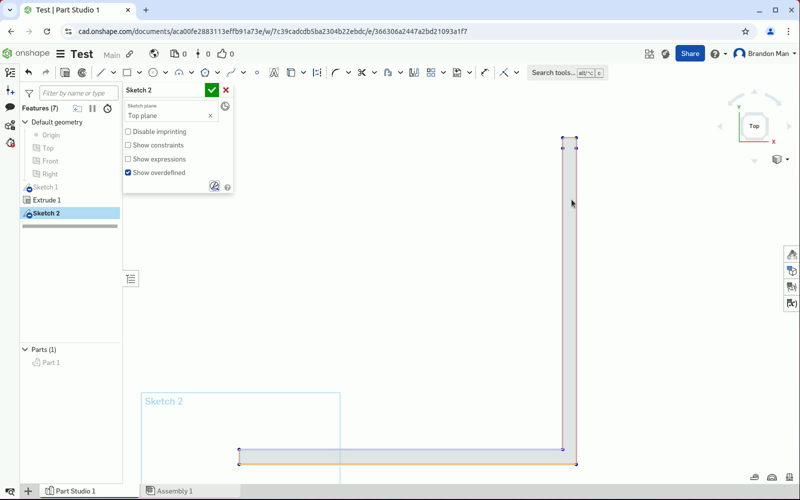
scroll(6)
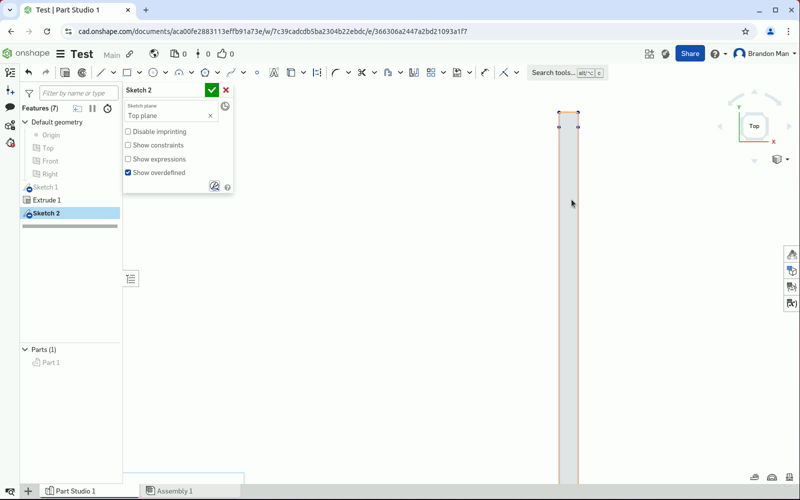
scroll(6)
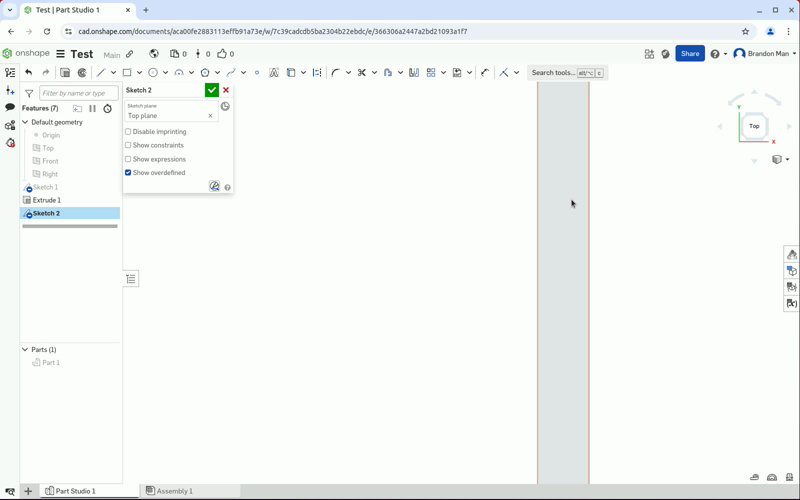
click(571, 199)
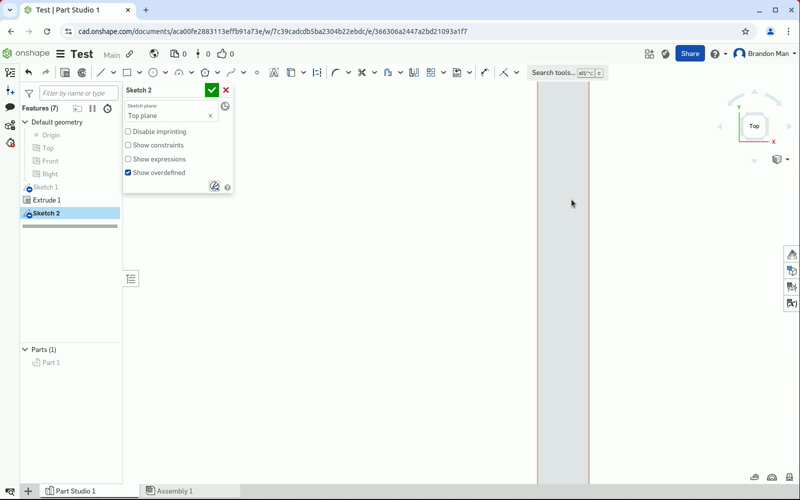
scroll(-6)
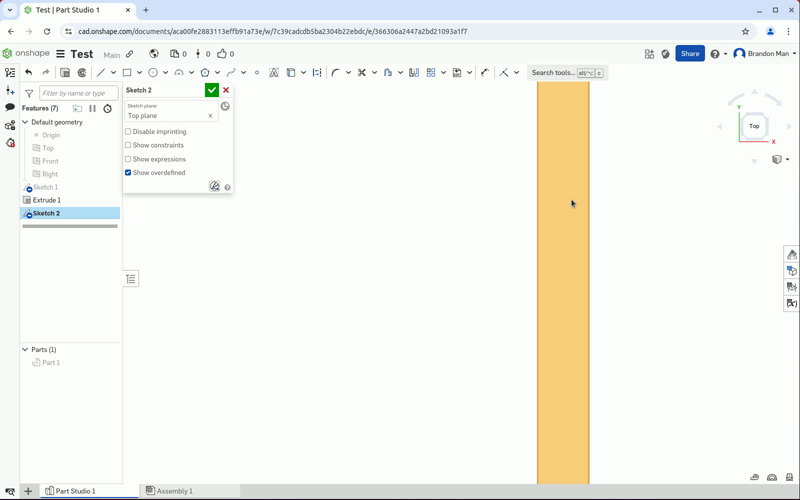
scroll(-6)
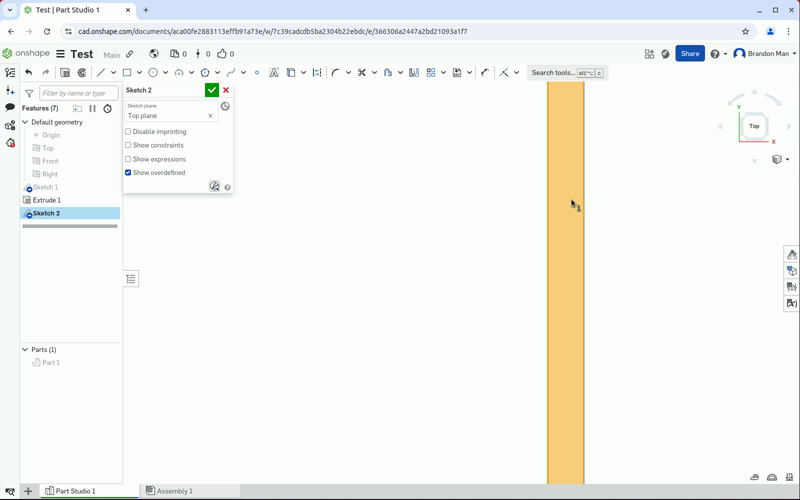
scroll(-6)
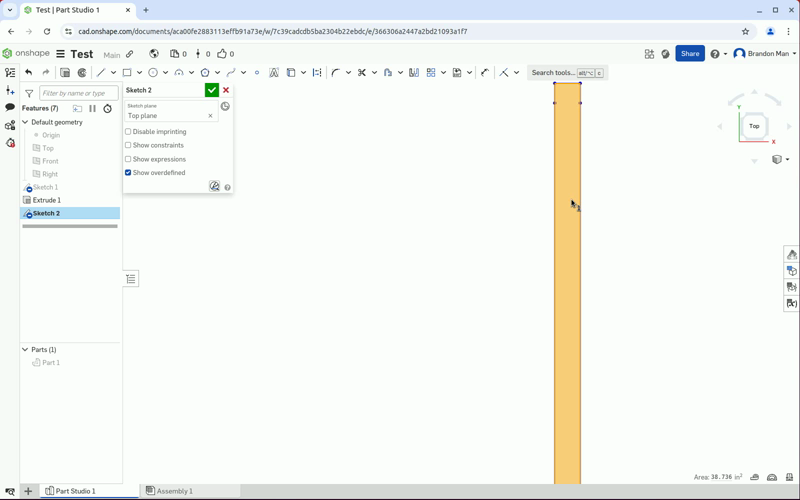
scroll(-6)
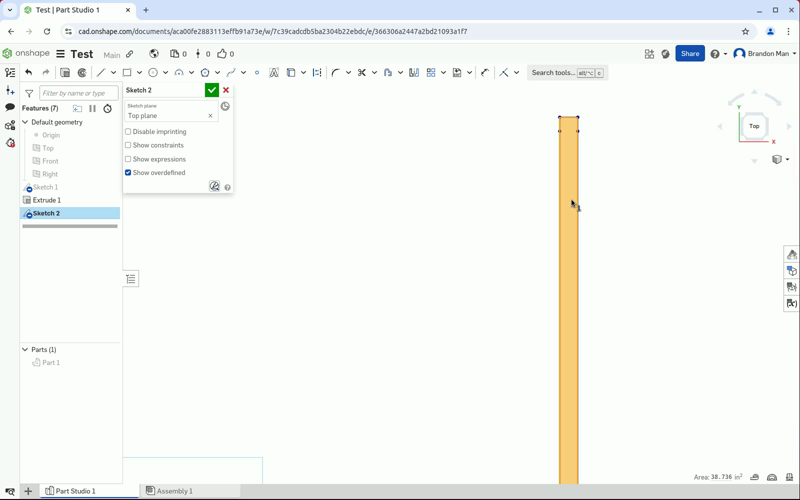
scroll(-6)
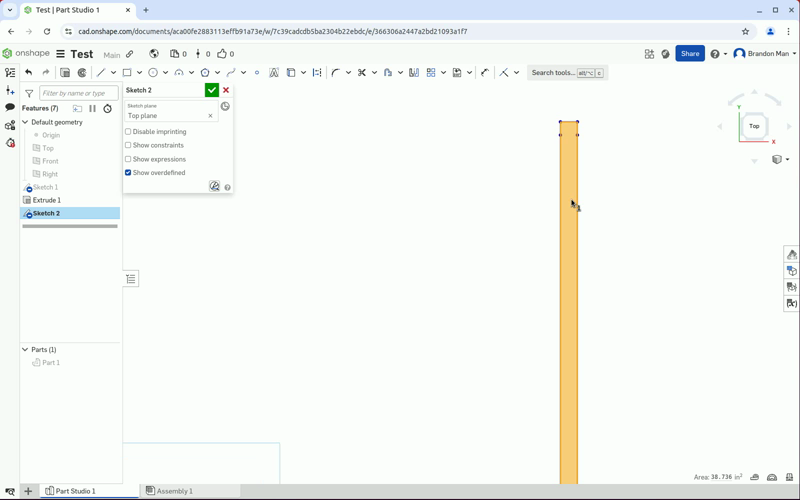
scroll(-6)
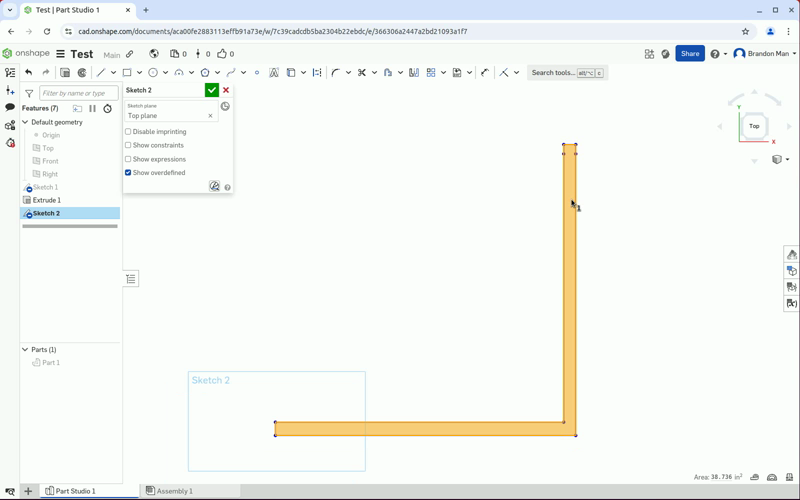
scroll(-6)
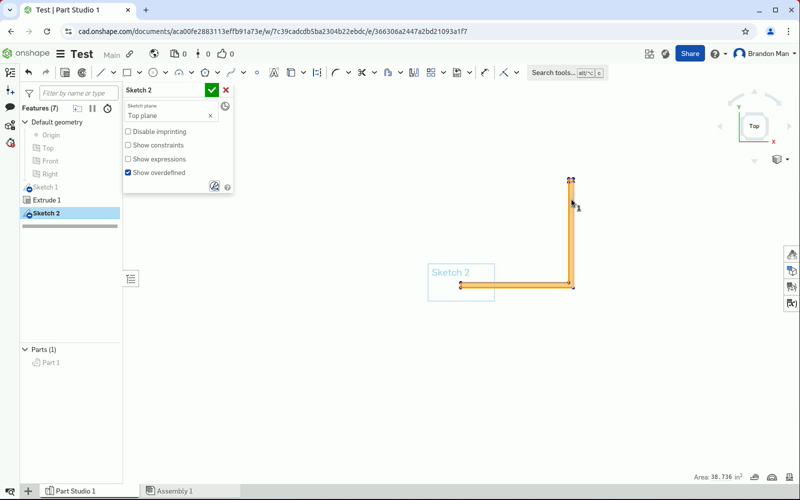
mouse_move(73, 352)
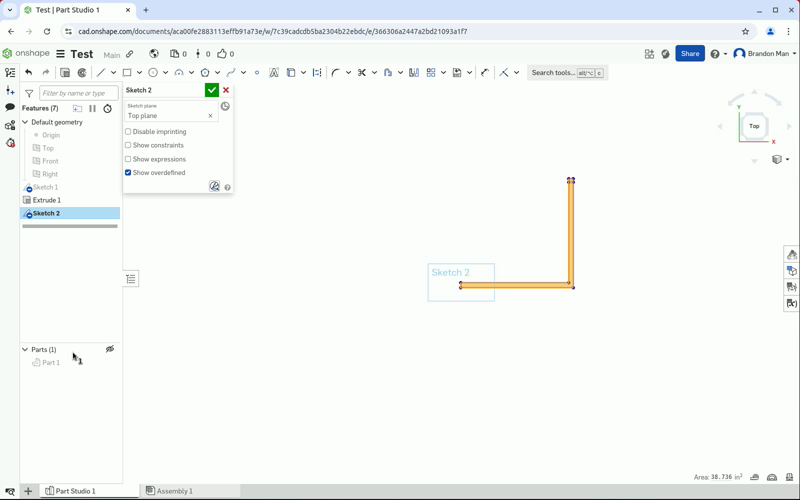
key(shift+y)
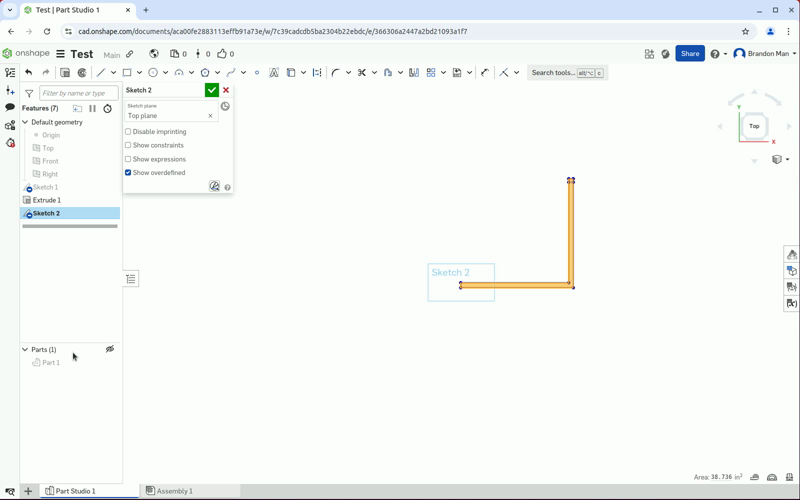
key(shift+e)
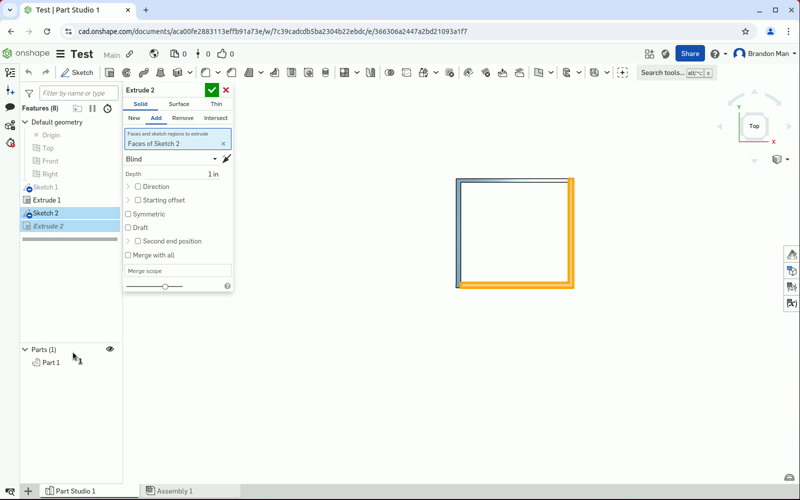
mouse_move(143, 106)
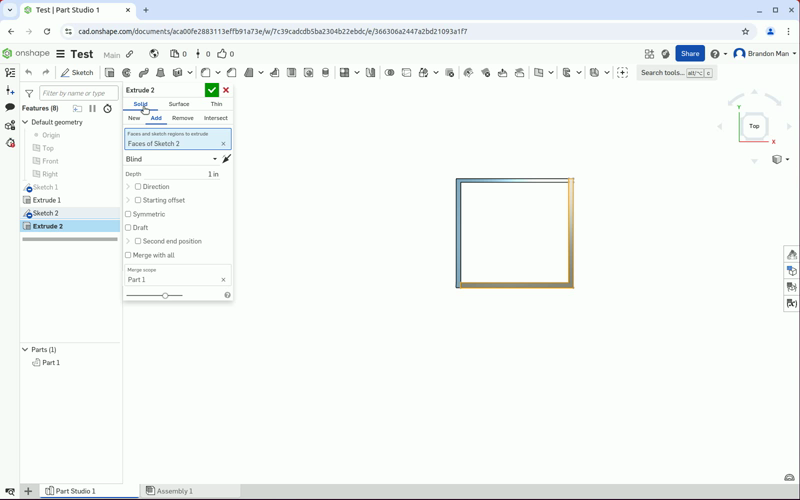
click(143, 106)
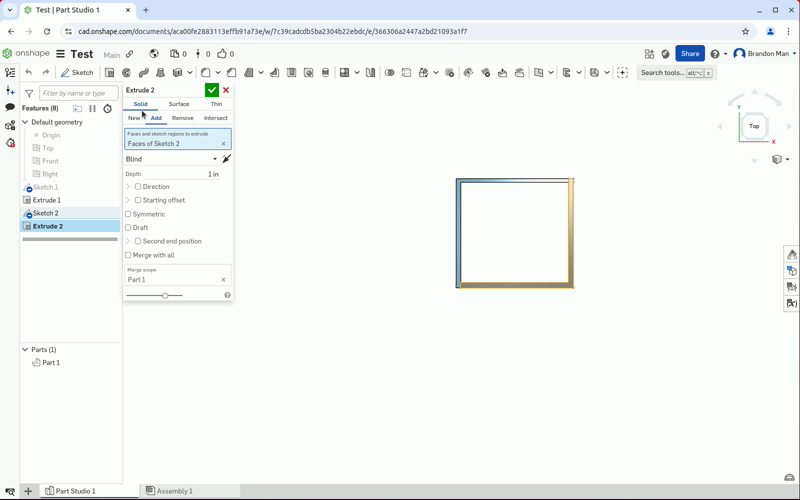
mouse_move(137, 120)
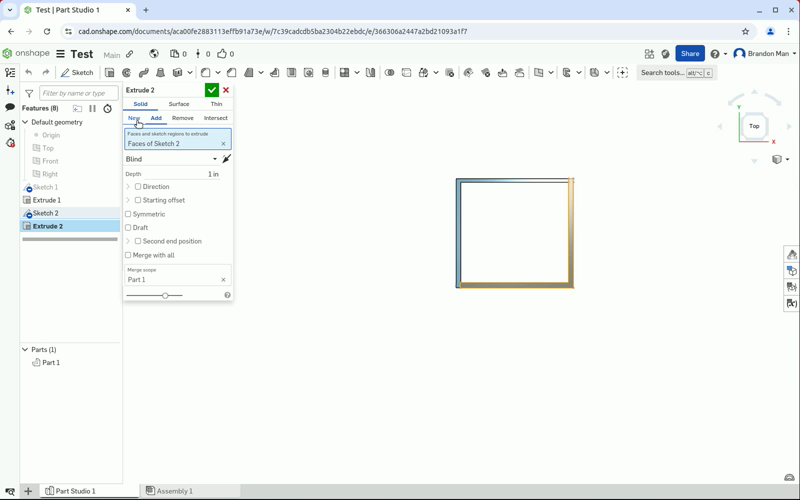
click(137, 120)
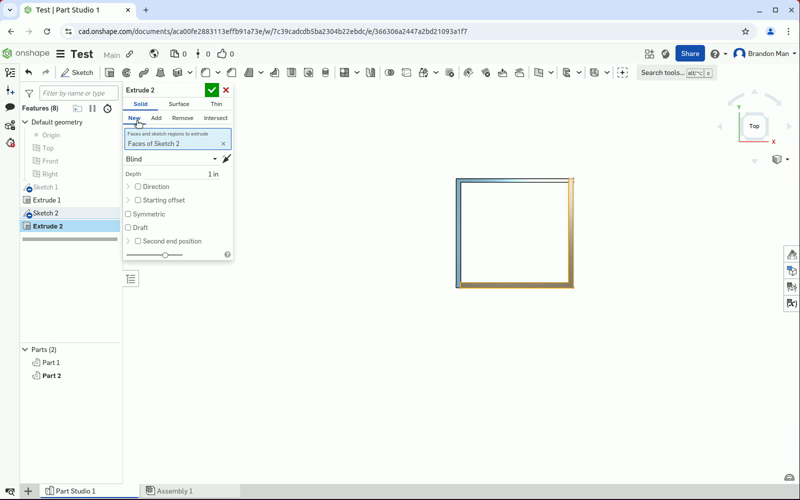
key(tab, 4)
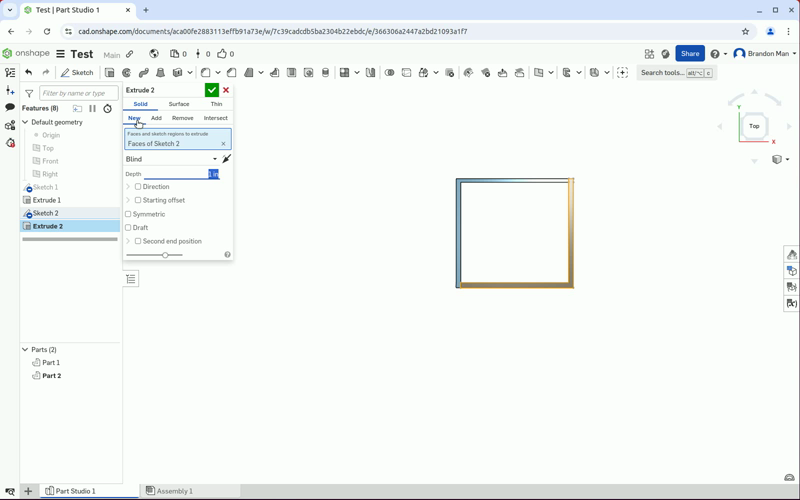
text(0.481)
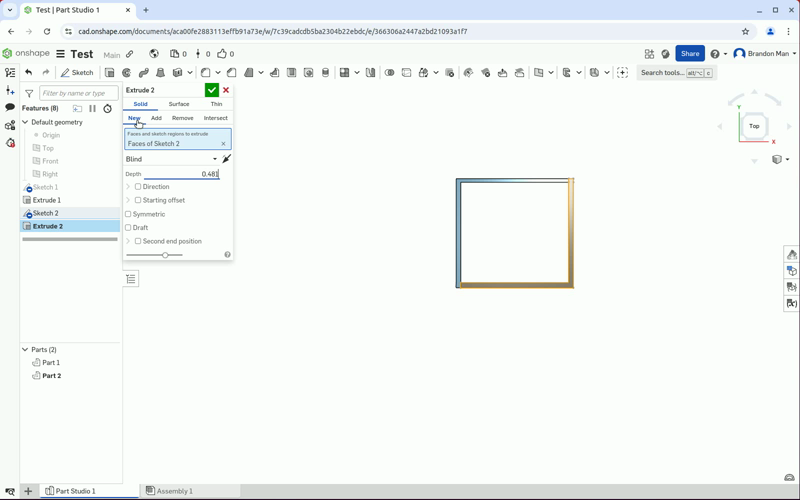
key(enter)
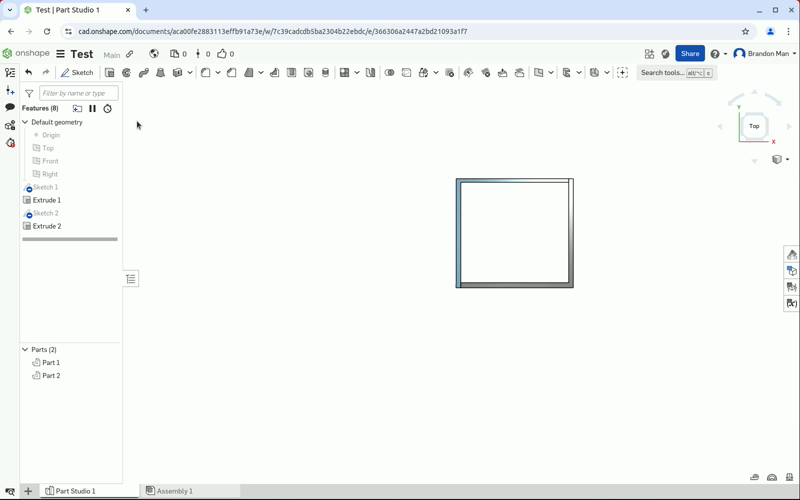
key(shift+h)
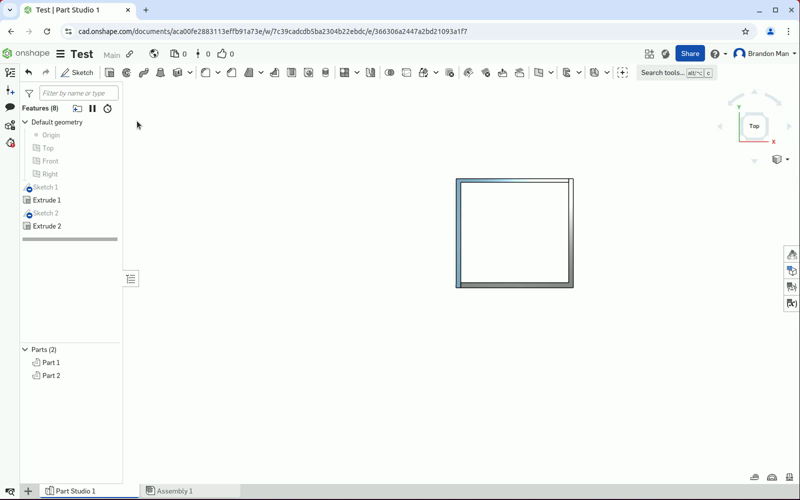
key(shift+h)
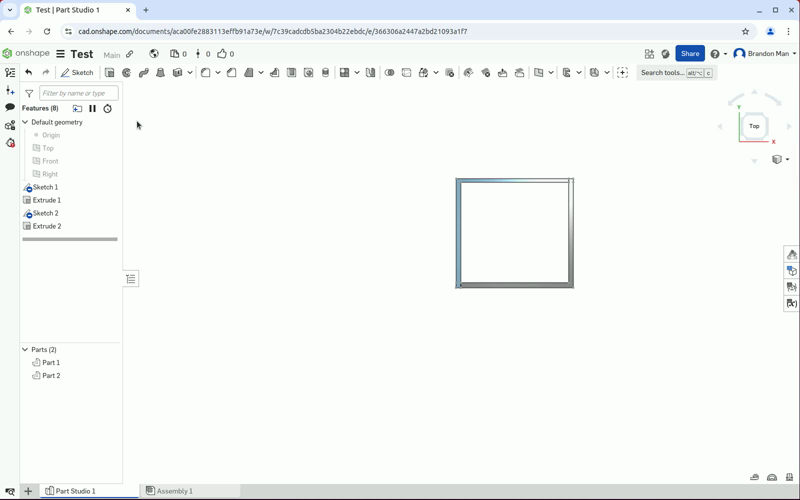
key(shift+7)
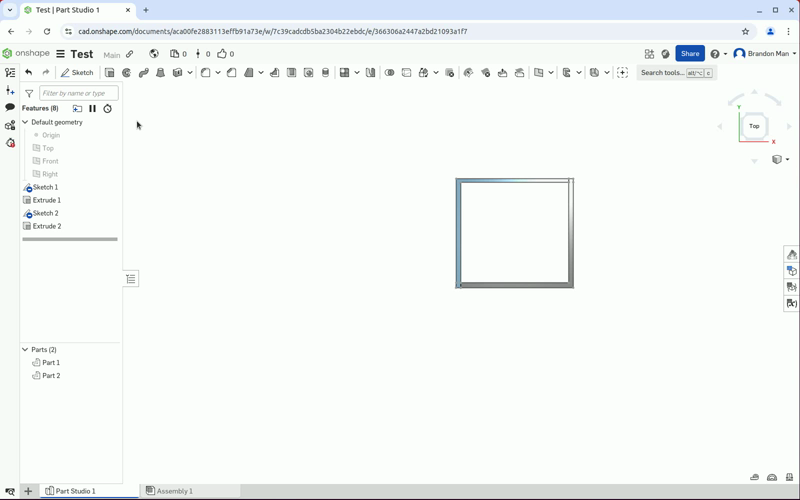
key(up, 3)
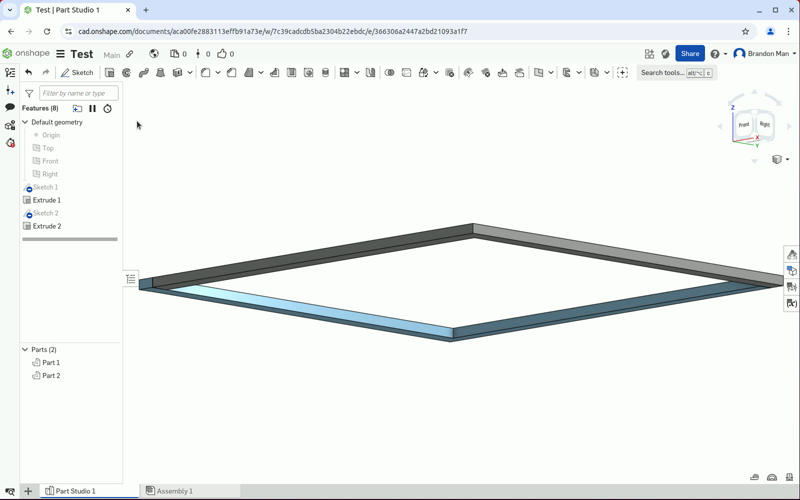
key(left, 3)
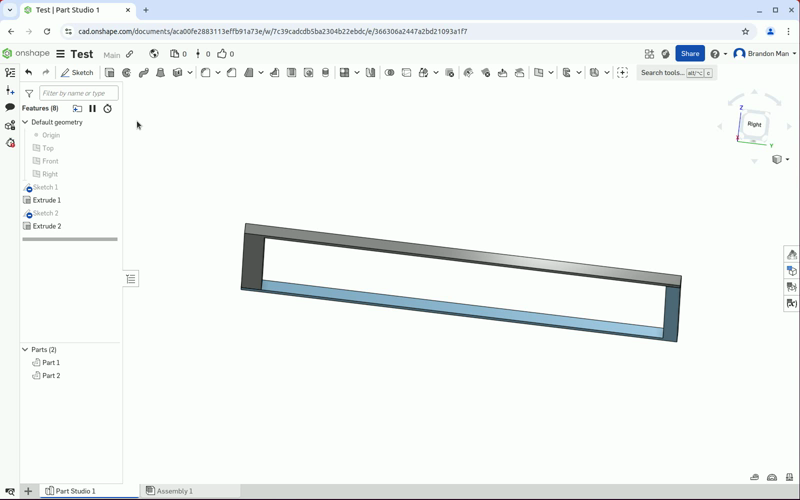
key(right, 3)
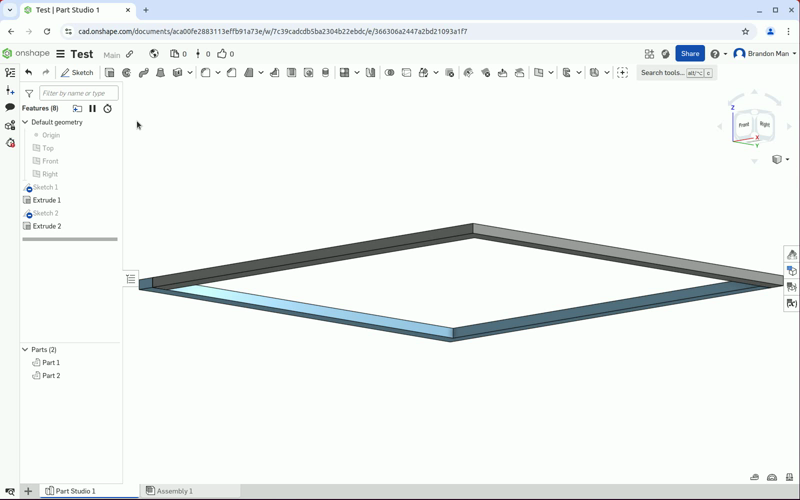
key(down, 3)
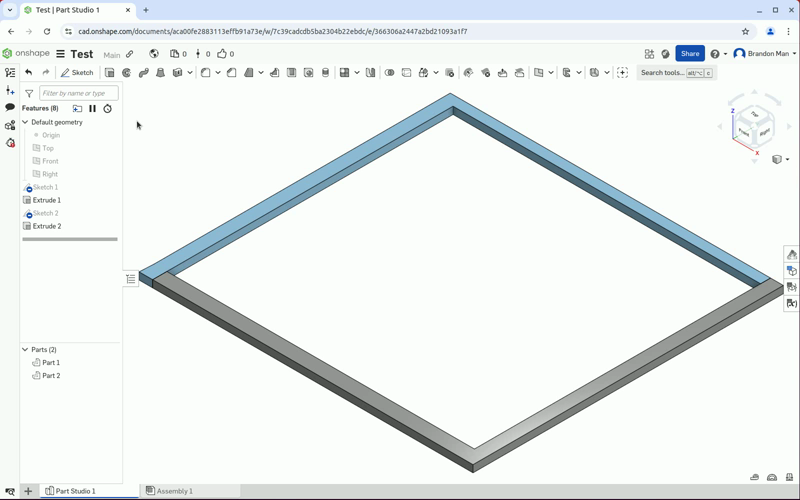
mouse_move(73, 189)
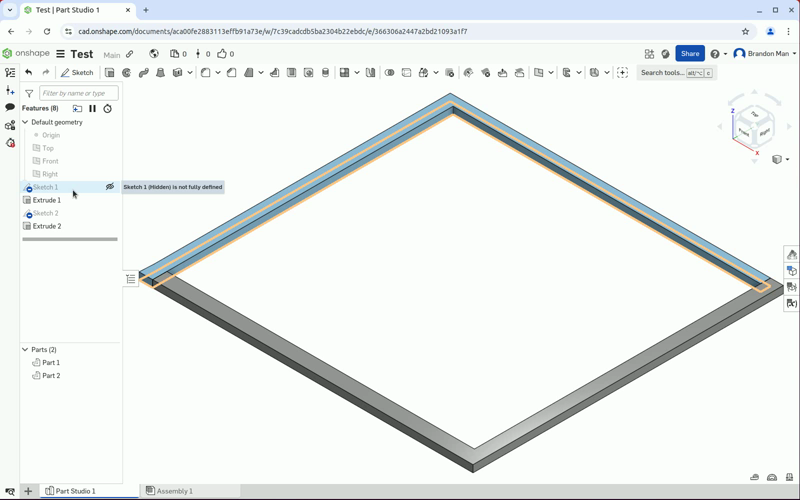
click(73, 189)